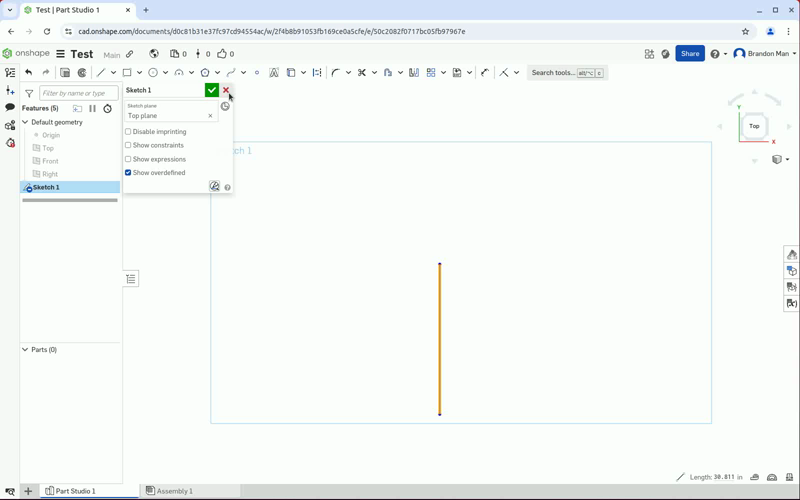
key(shift+h)
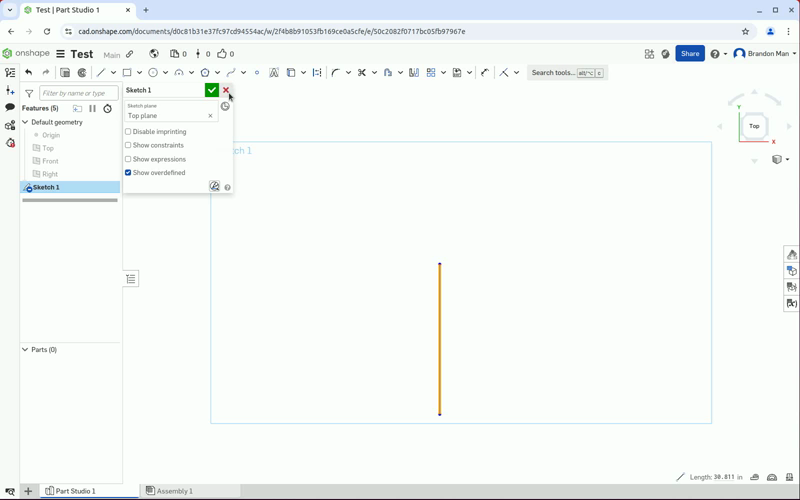
key(shift+s)
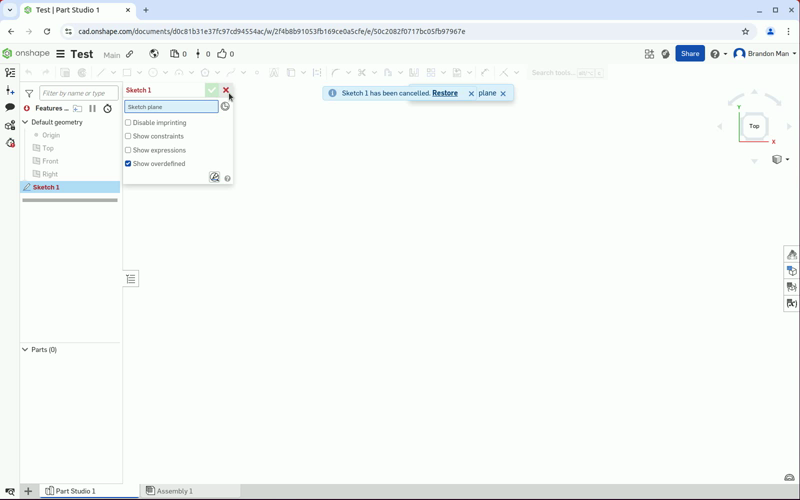
mouse_move(73, 150)
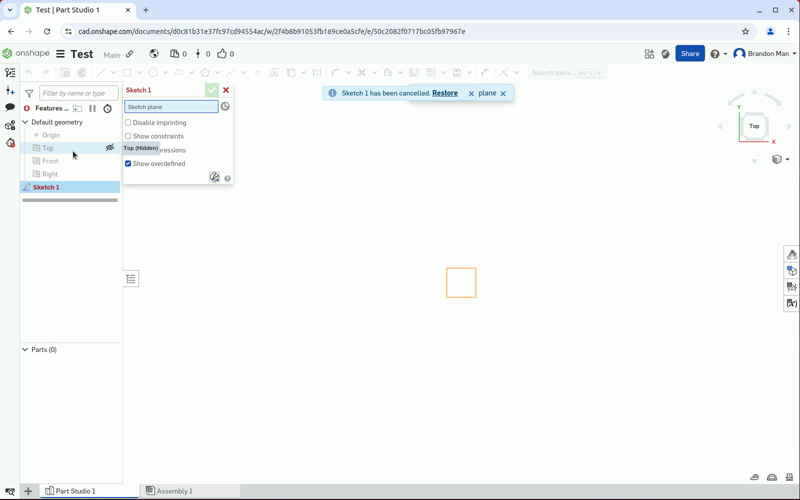
click(73, 150)
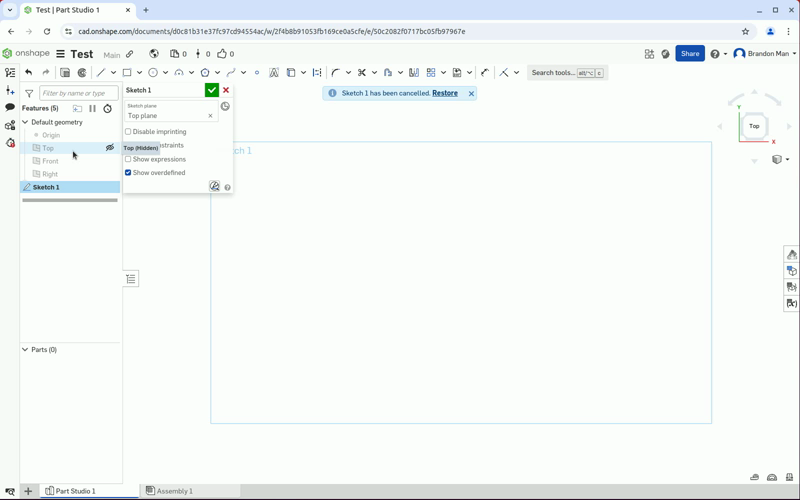
mouse_move(73, 352)
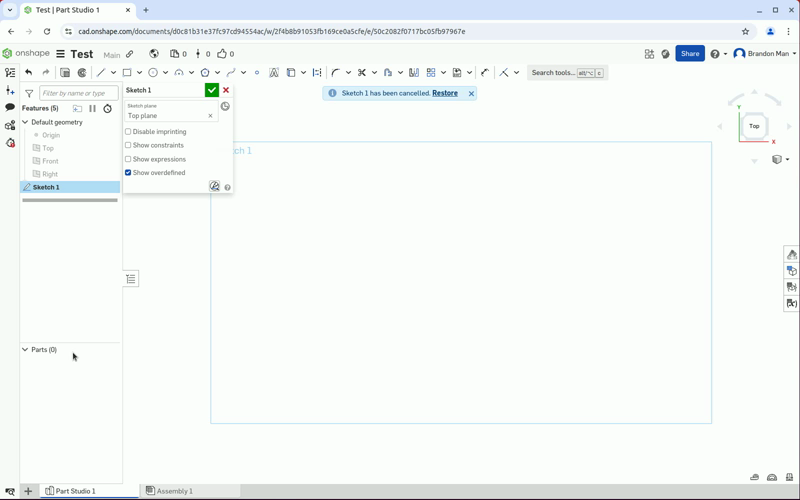
key(y)
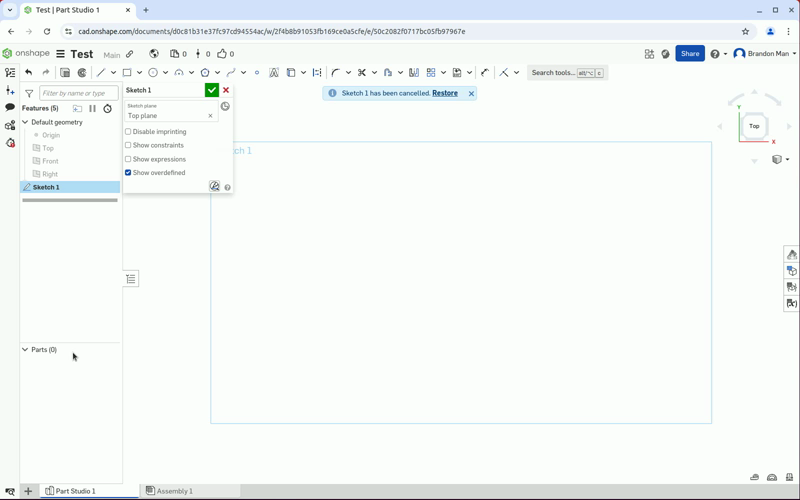
key(l)
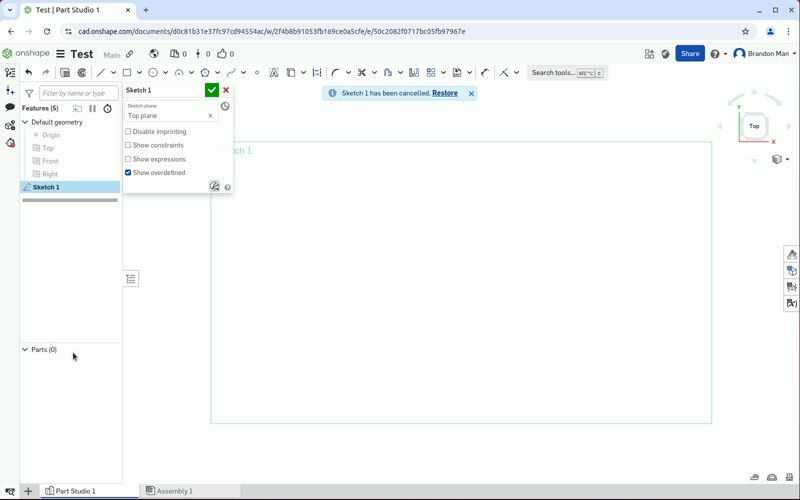
key_down(shift)
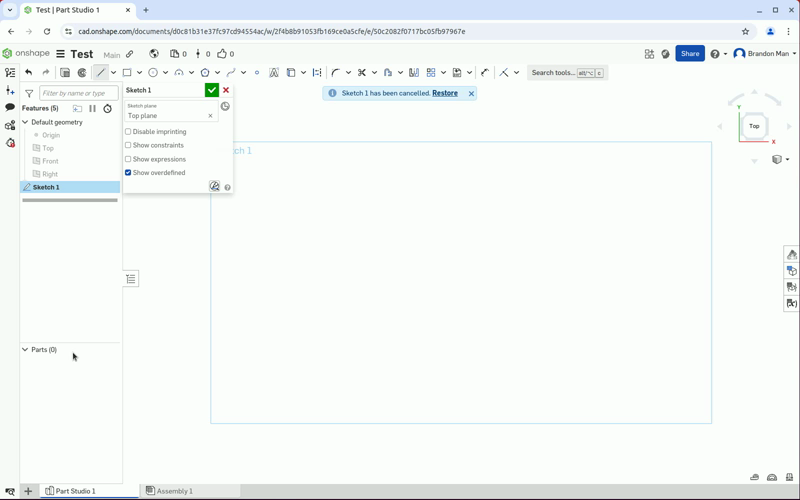
mouse_move(406, 340)
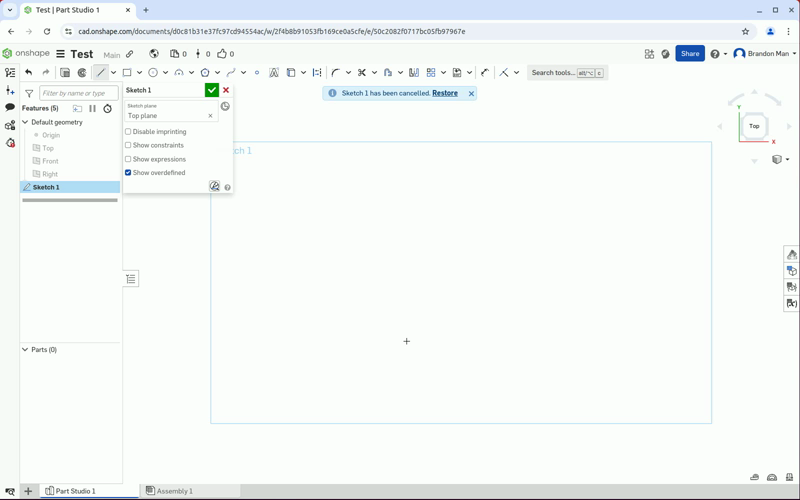
click(406, 340)
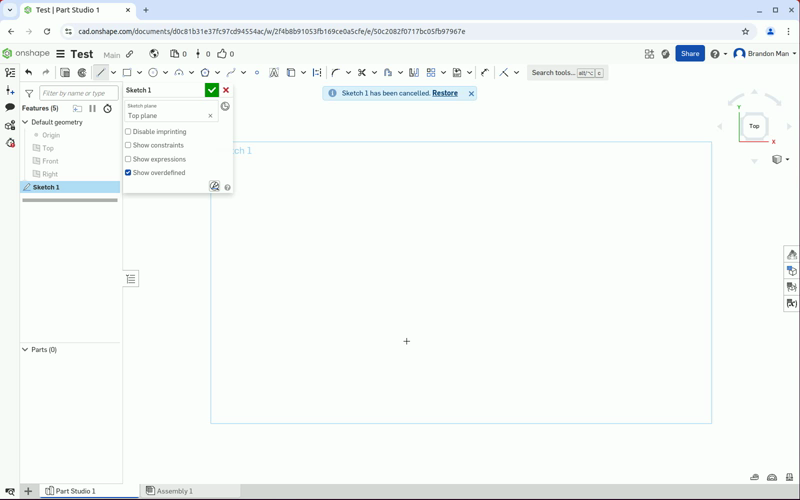
key_up(shift)
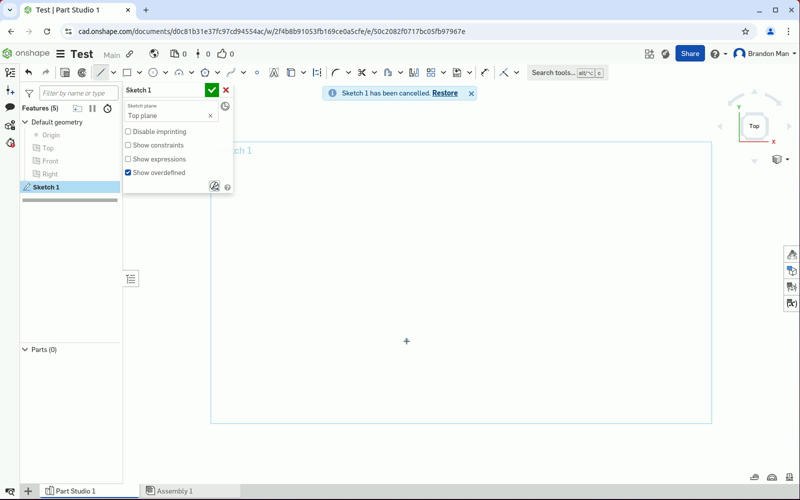
key_down(shift)
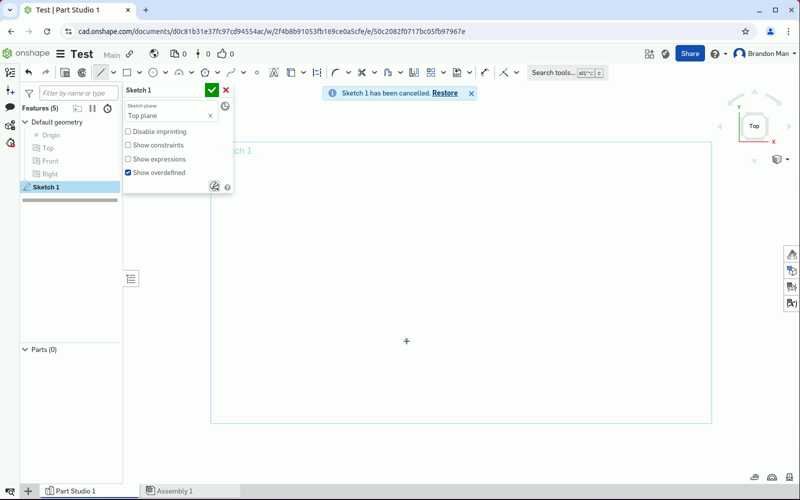
mouse_move(436, 340)
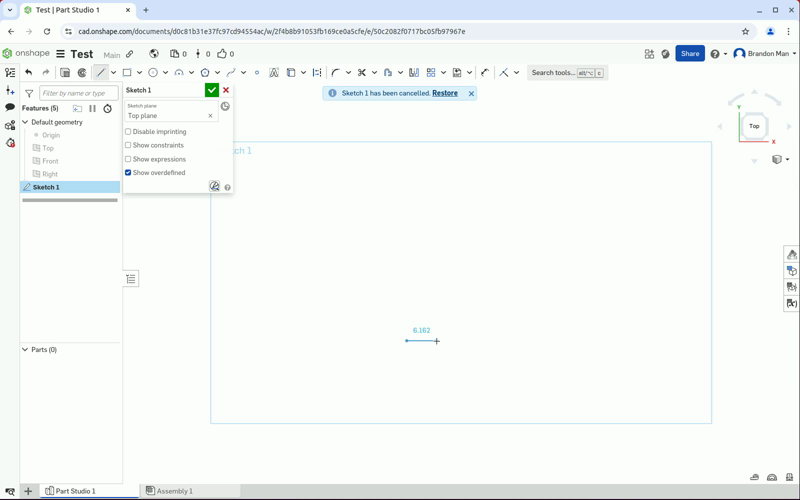
mouse_move(440, 340)
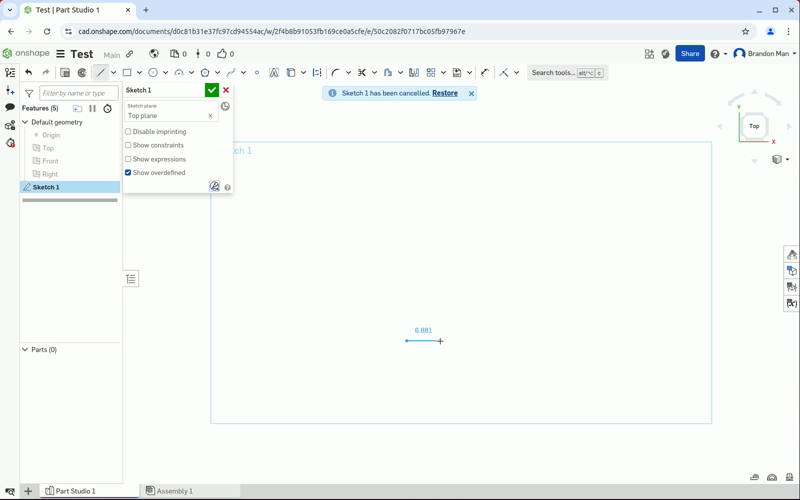
click(440, 340)
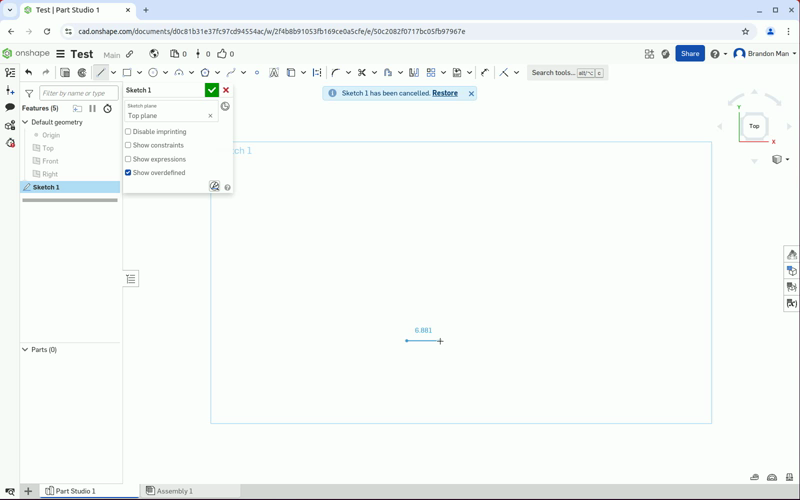
key_up(shift)
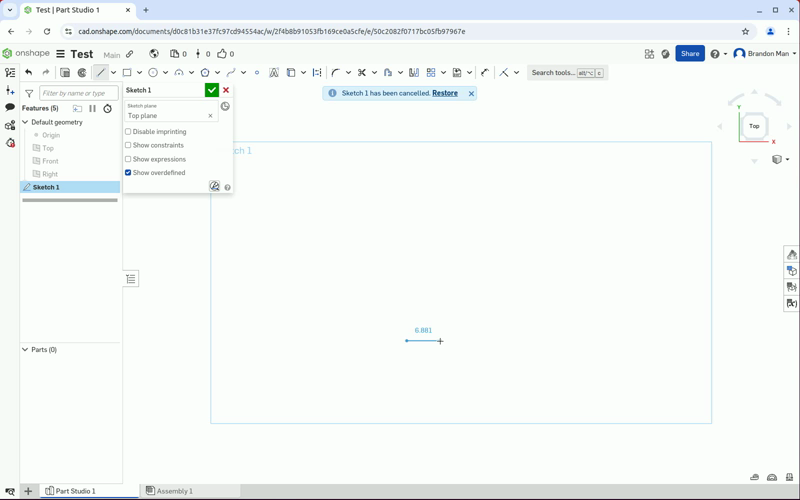
key_down(shift)
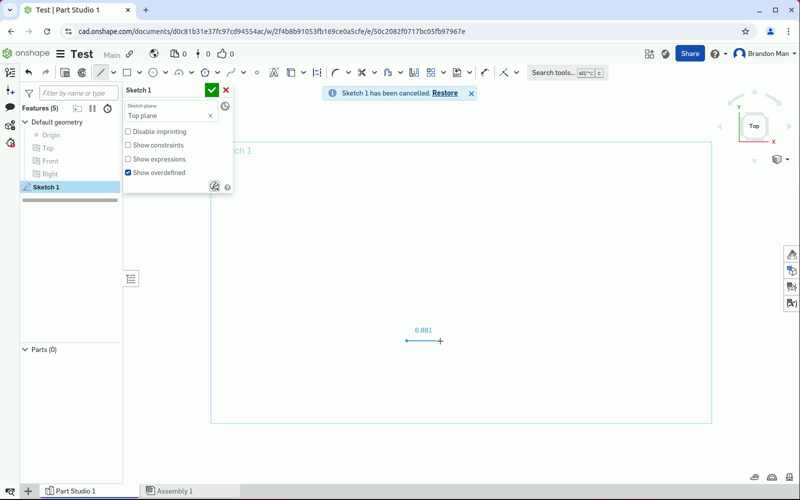
mouse_move(470, 340)
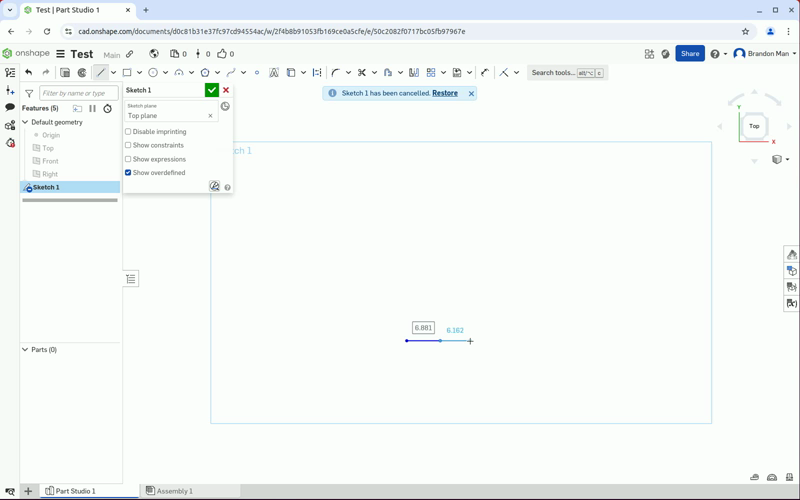
mouse_move(451, 340)
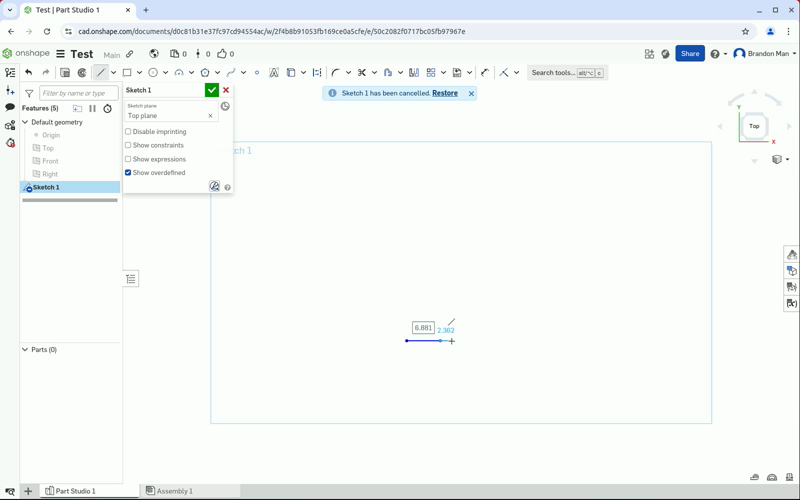
click(451, 340)
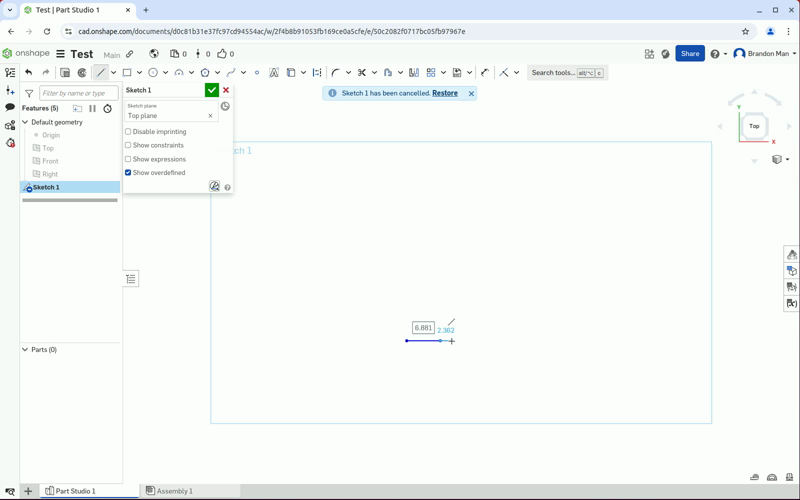
key_up(shift)
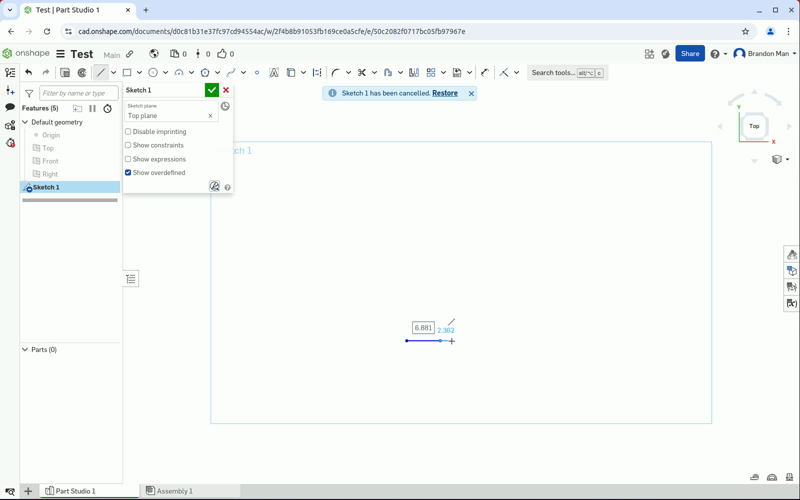
key_down(shift)
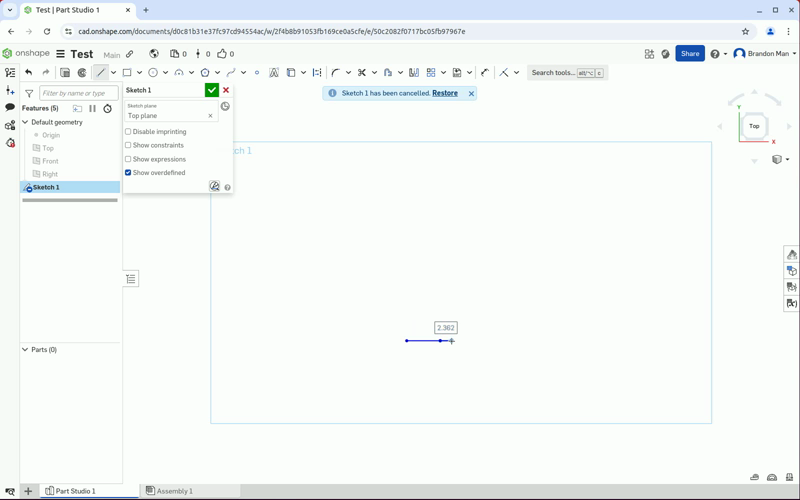
mouse_move(481, 340)
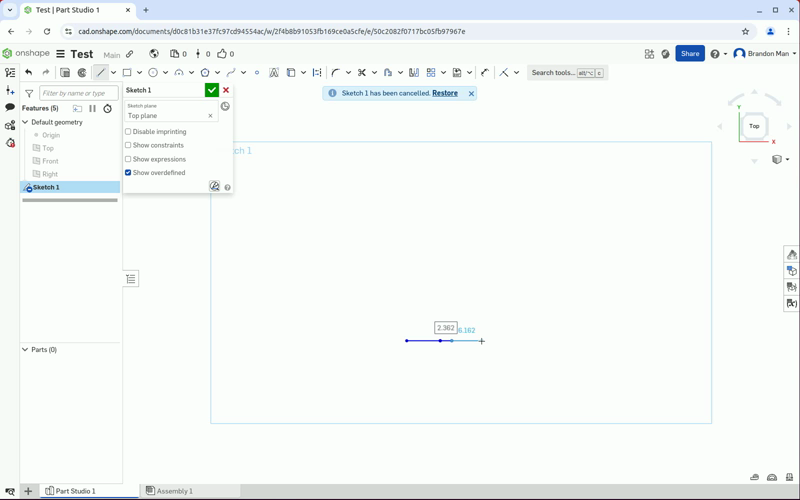
mouse_move(474, 340)
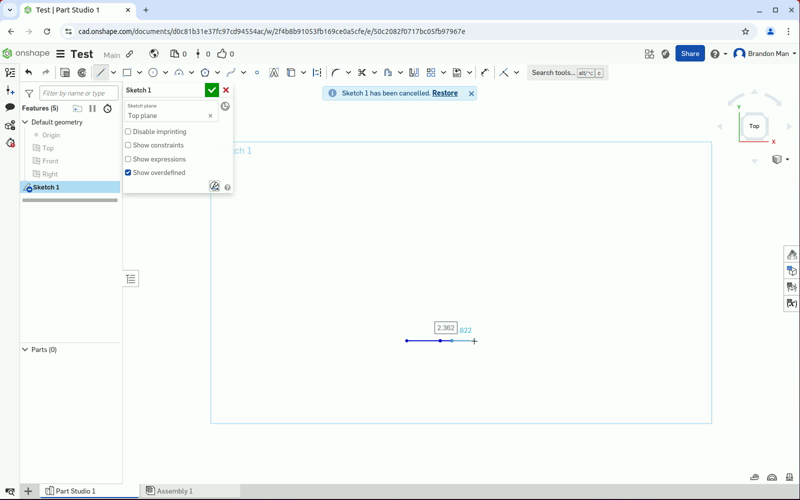
click(474, 340)
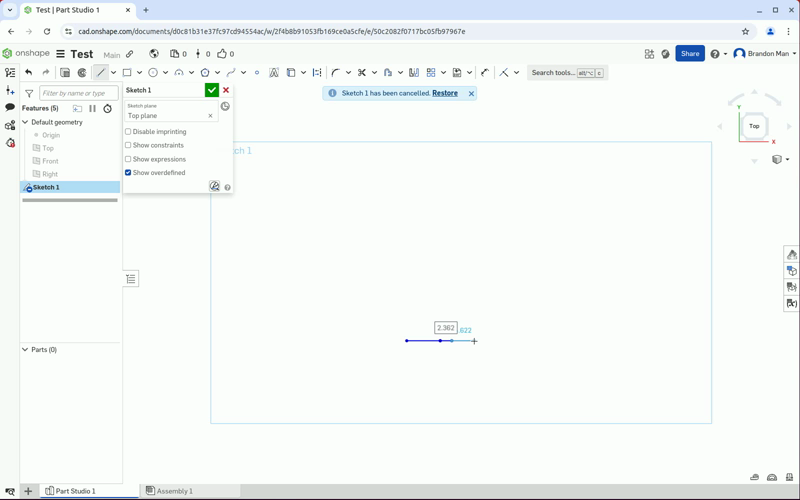
key_up(shift)
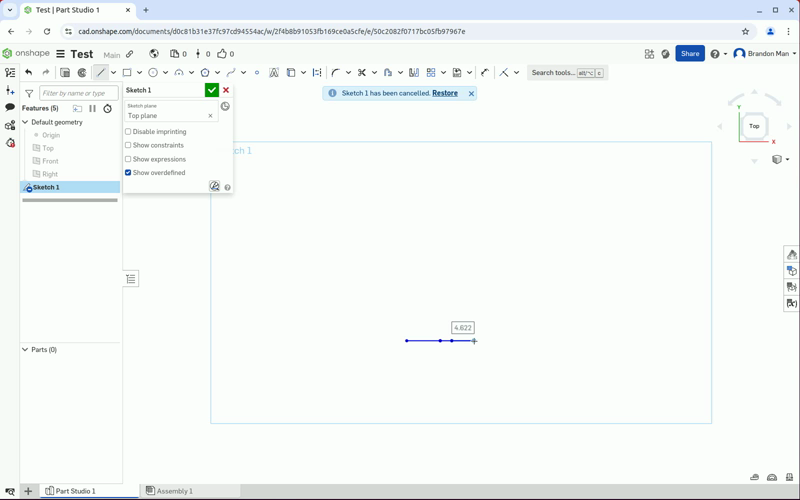
key_down(shift)
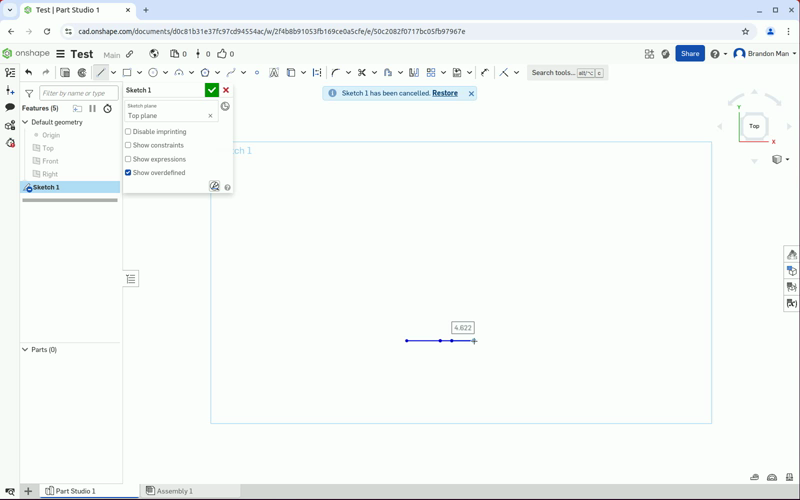
mouse_move(504, 340)
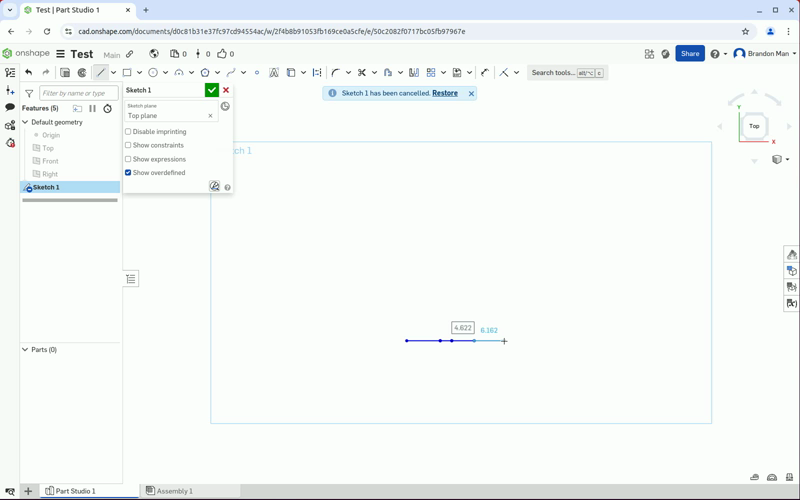
mouse_move(485, 340)
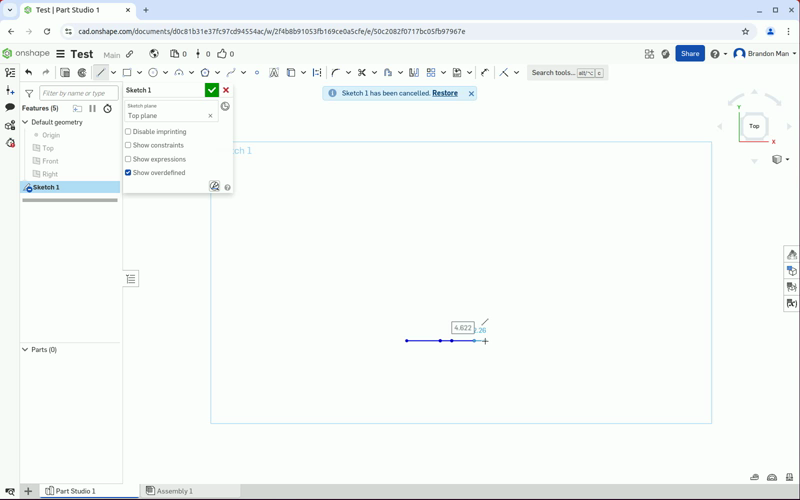
click(485, 340)
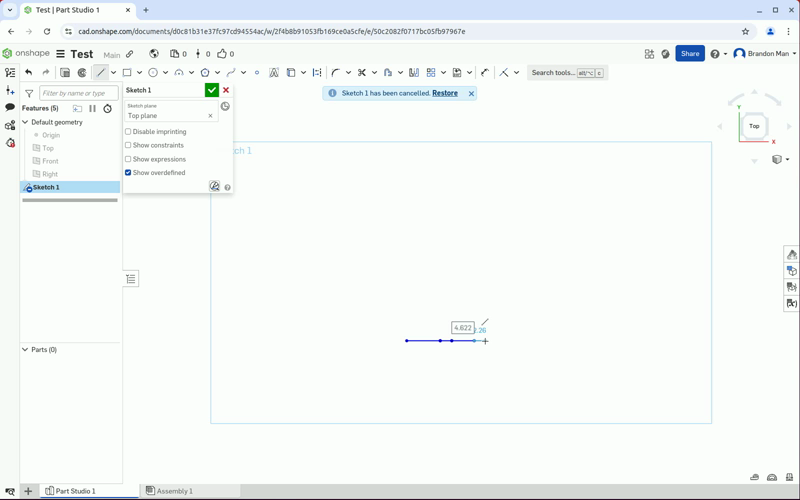
key_up(shift)
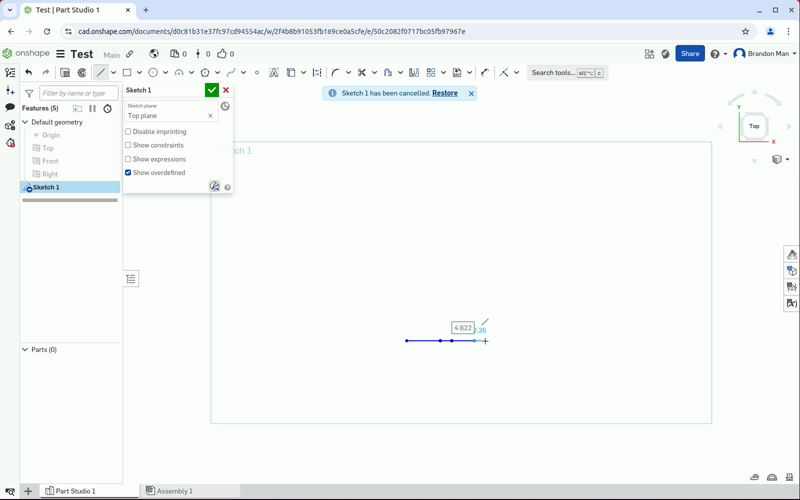
key_down(shift)
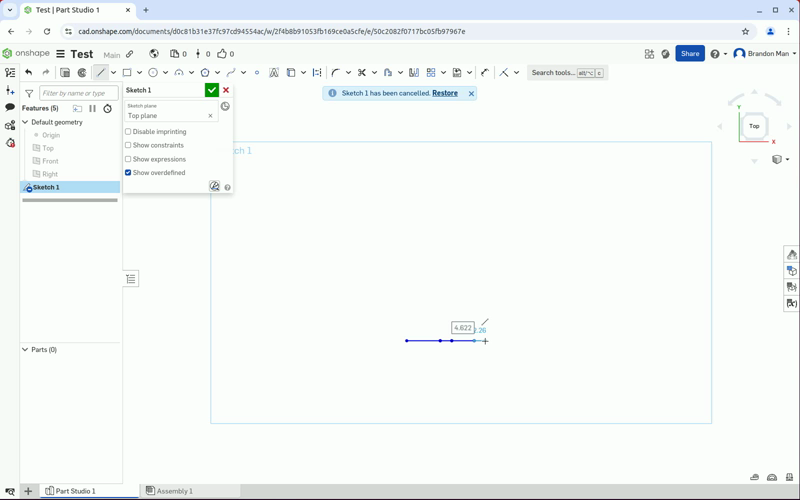
mouse_move(515, 340)
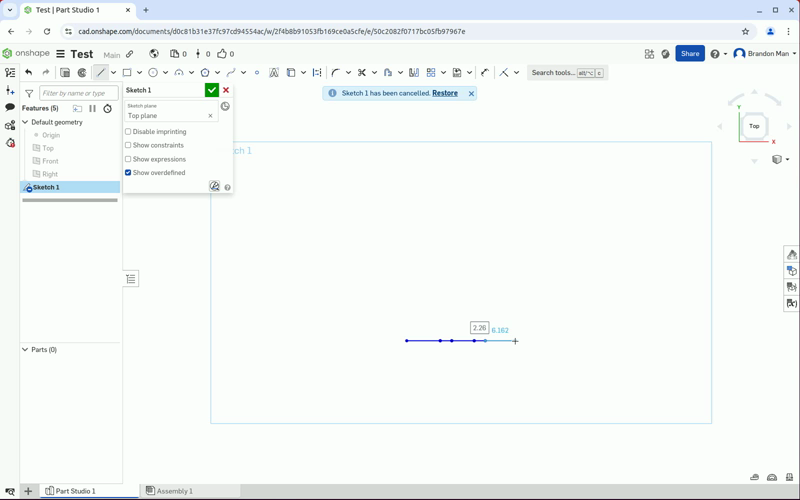
mouse_move(519, 340)
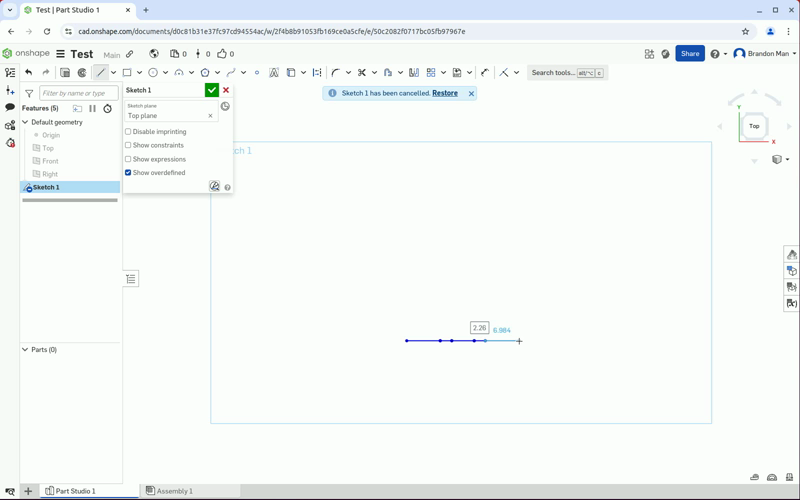
click(519, 340)
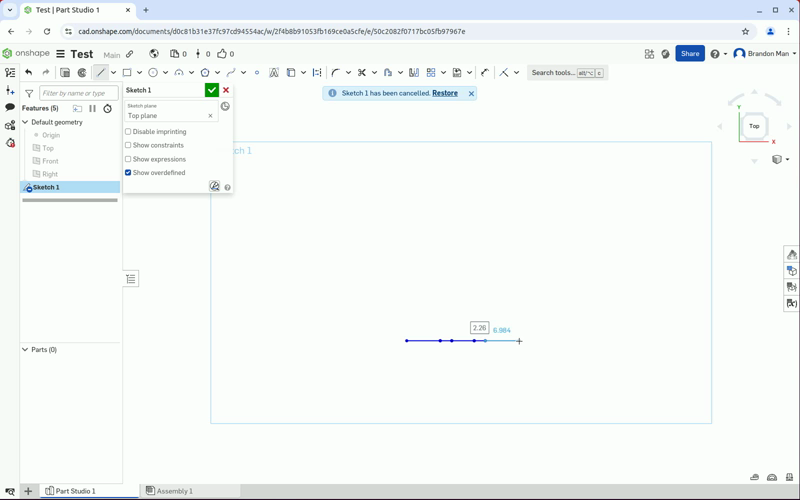
key_up(shift)
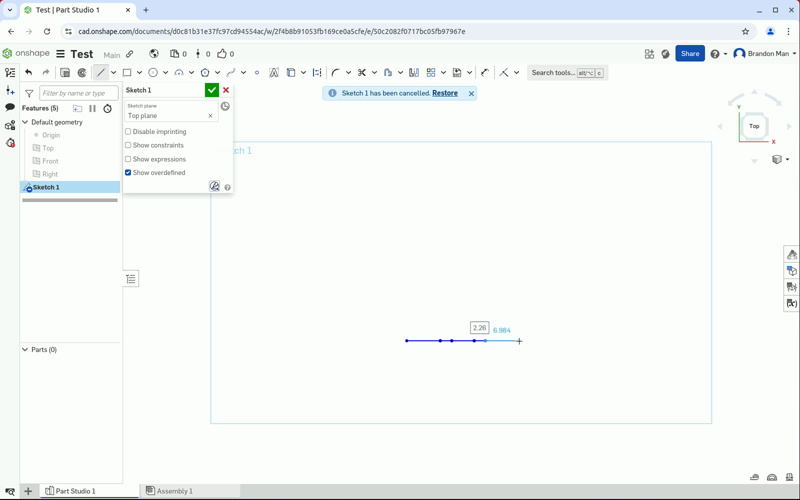
key_down(shift)
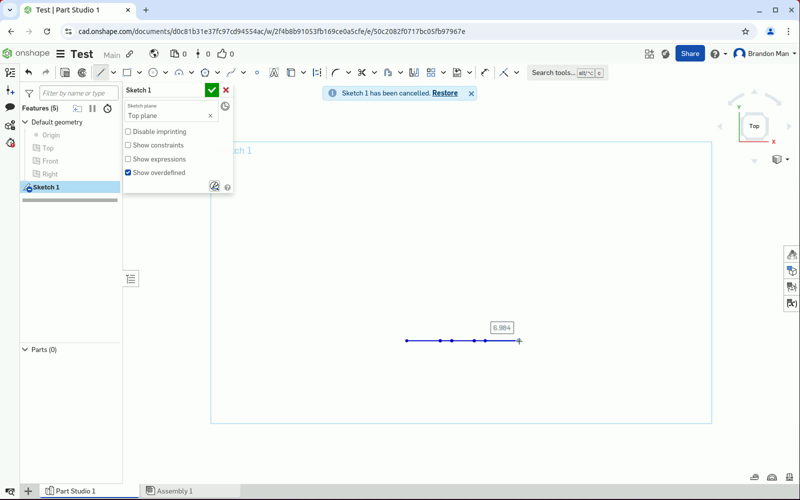
mouse_move(549, 340)
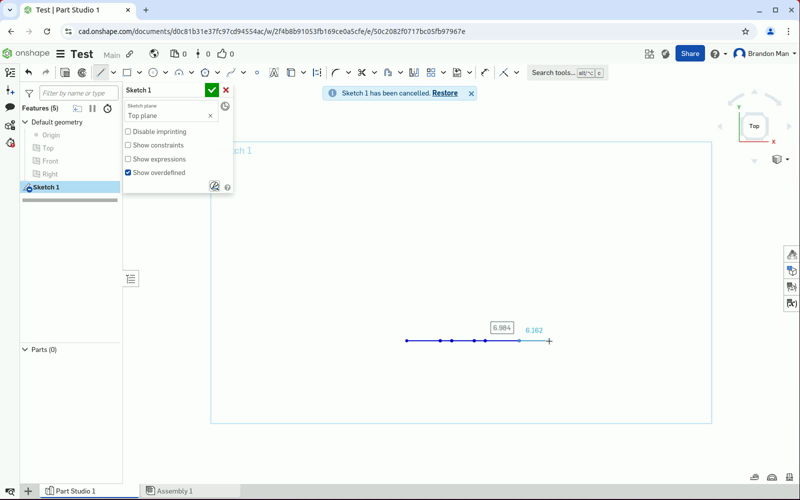
mouse_move(519, 307)
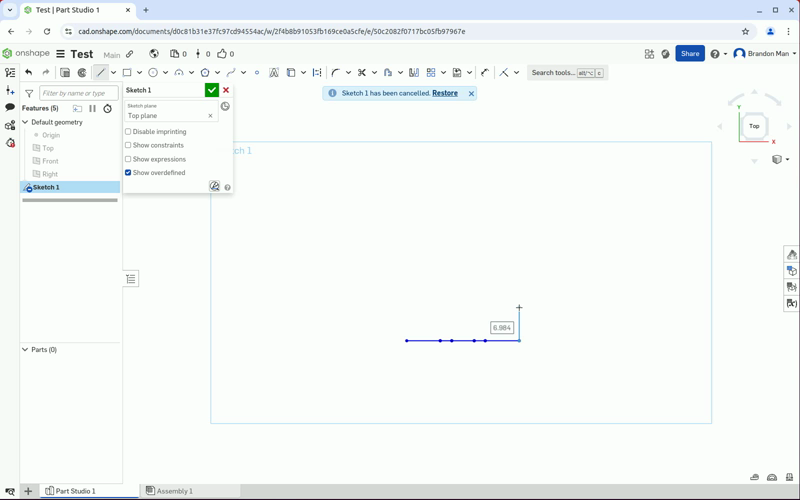
click(519, 307)
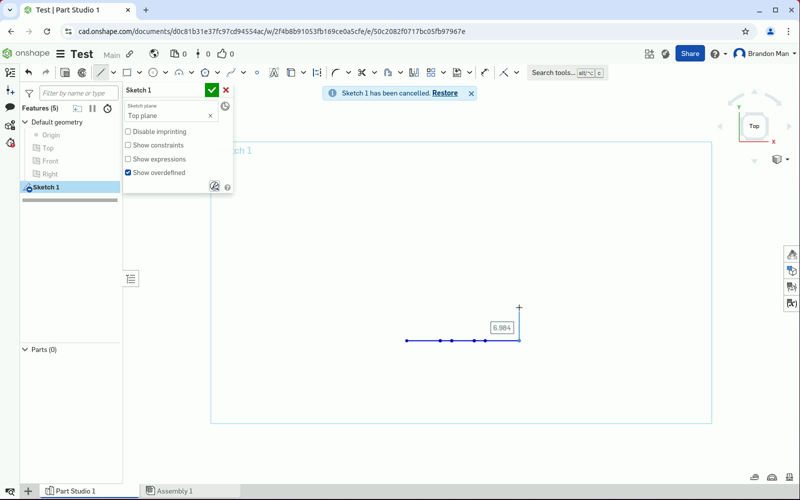
key_up(shift)
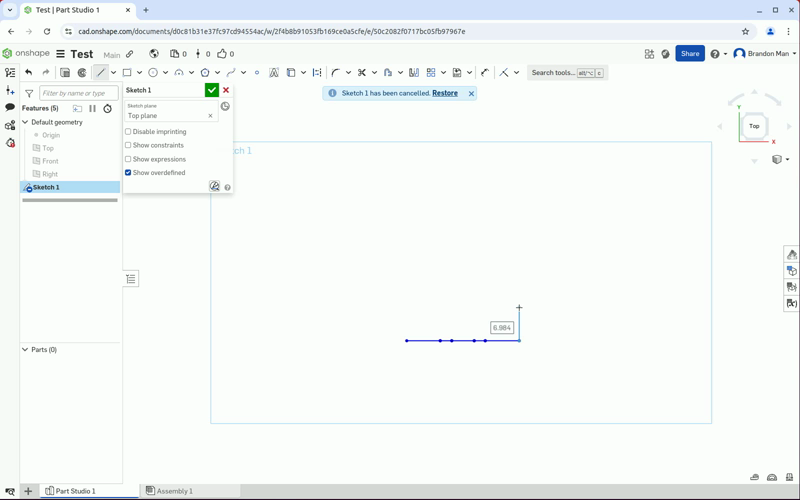
key_down(shift)
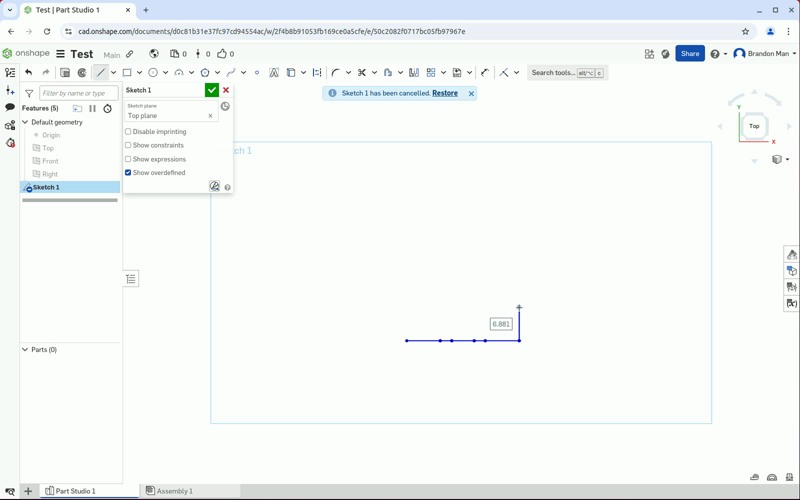
mouse_move(549, 307)
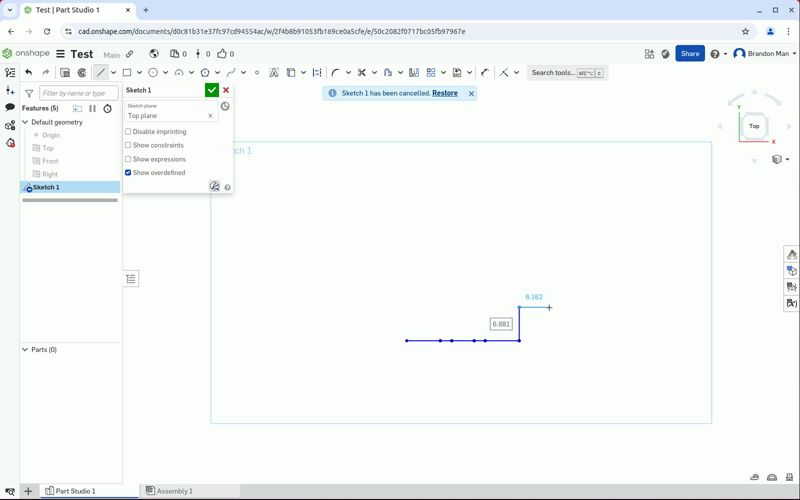
mouse_move(519, 295)
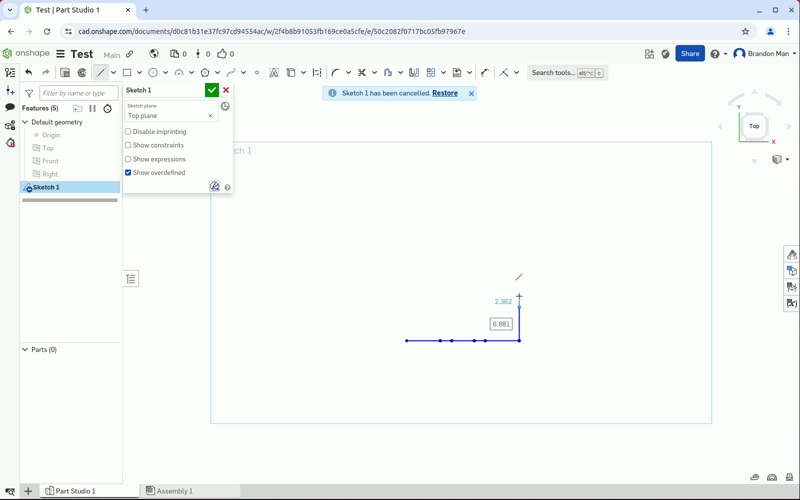
click(519, 295)
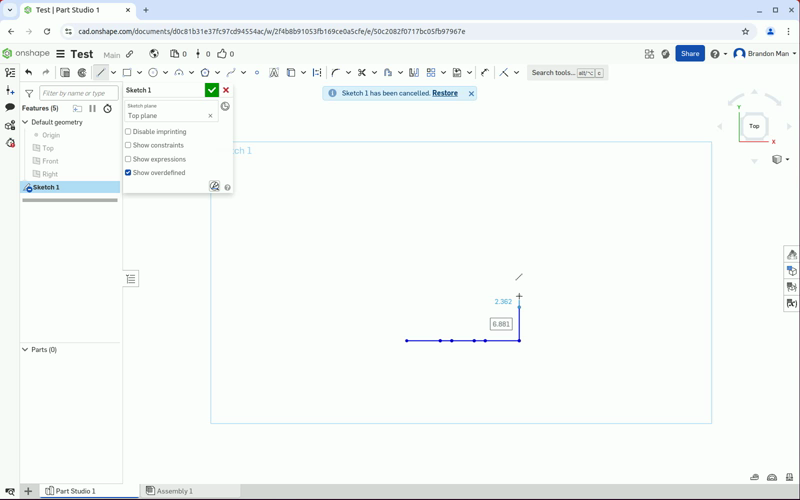
key_up(shift)
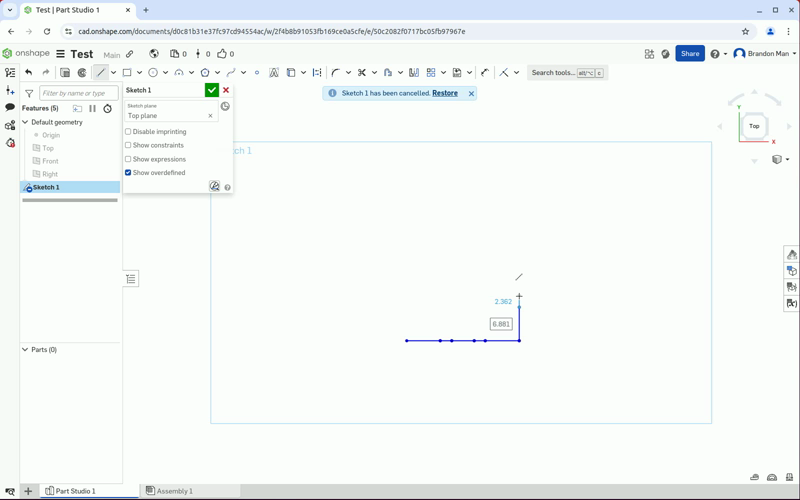
key_down(shift)
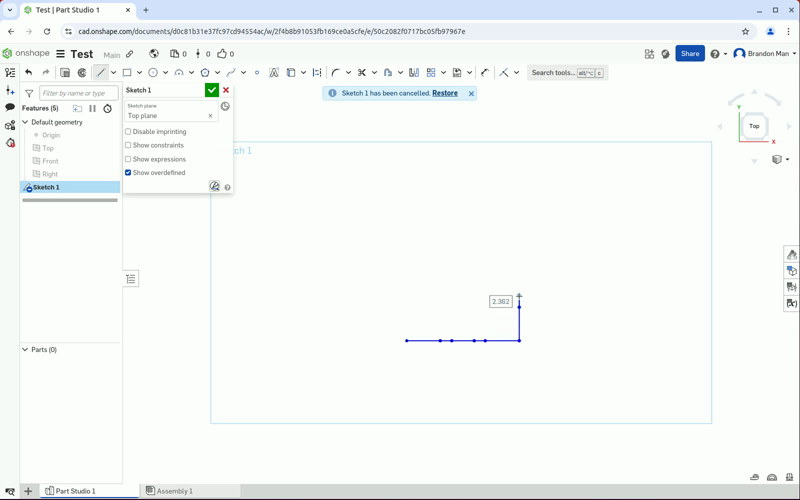
mouse_move(549, 295)
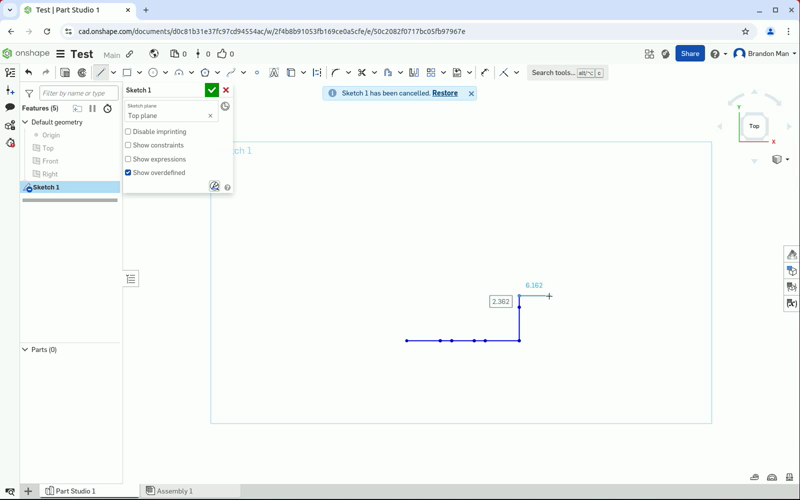
mouse_move(519, 273)
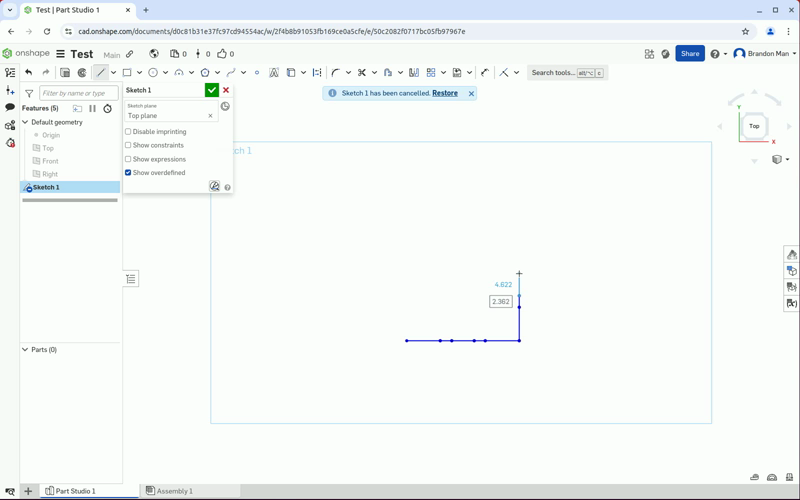
click(519, 273)
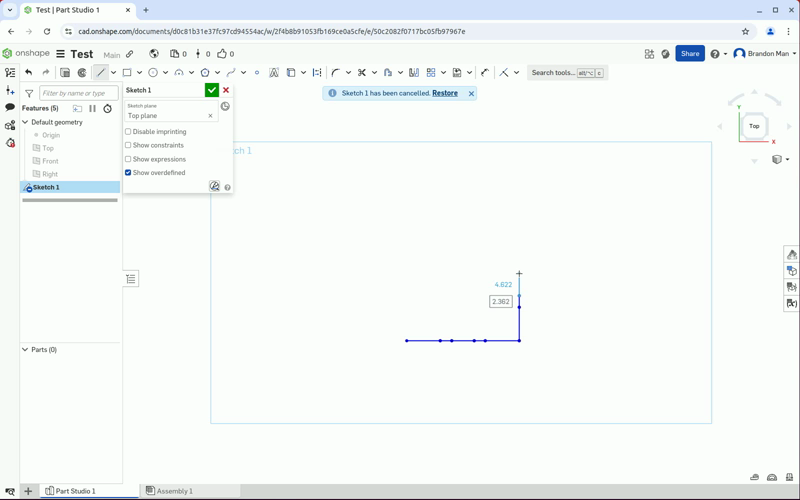
key_up(shift)
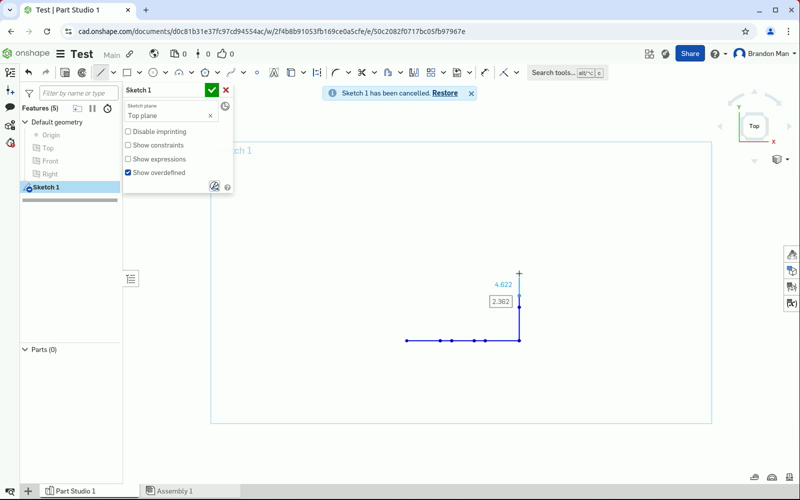
key(esc)
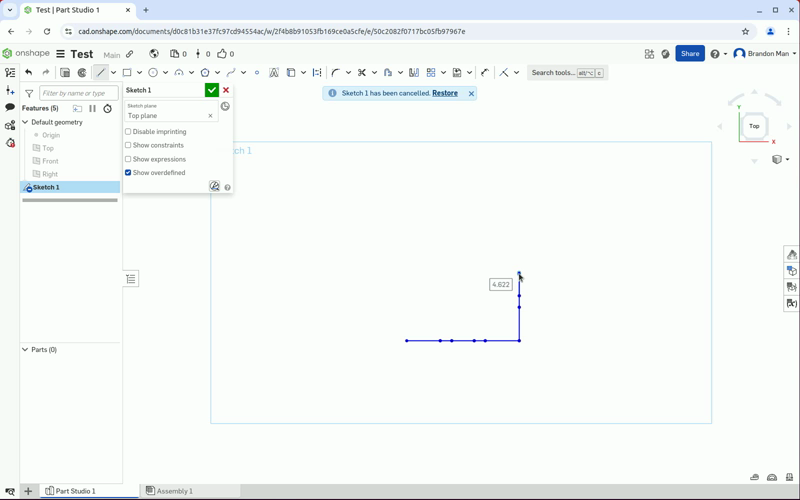
key(a)
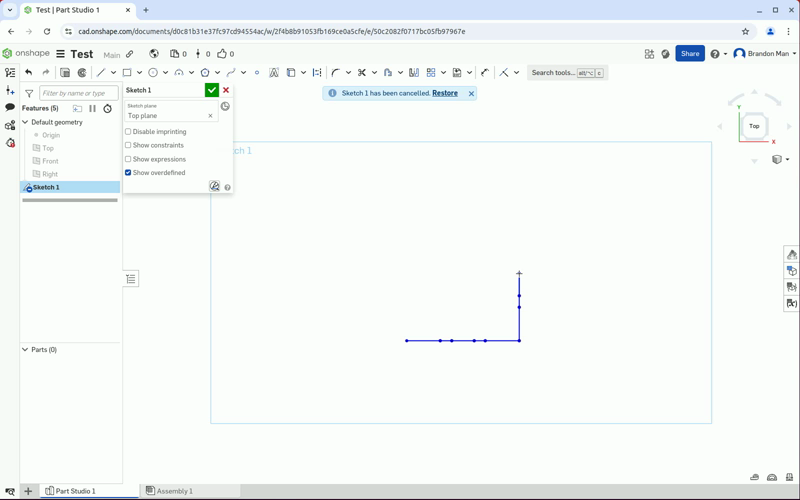
mouse_move(519, 273)
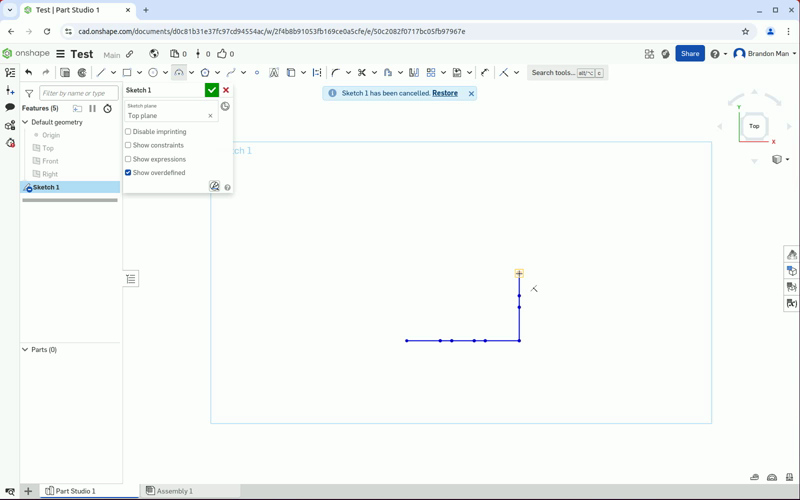
click(519, 273)
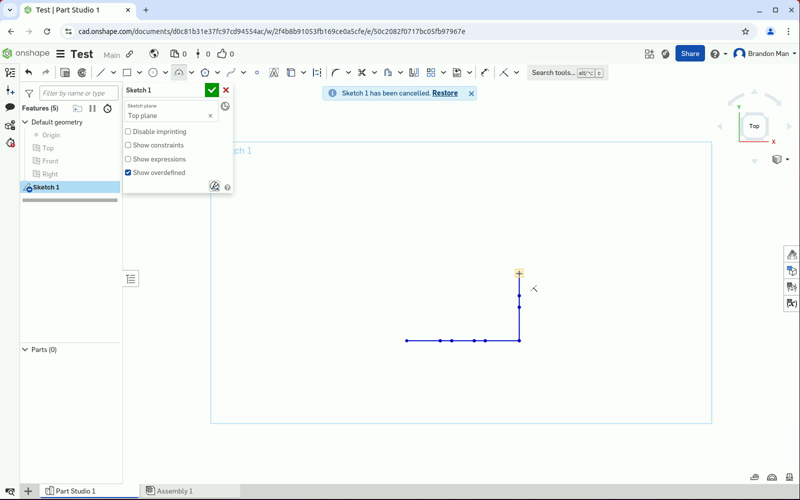
key_down(shift)
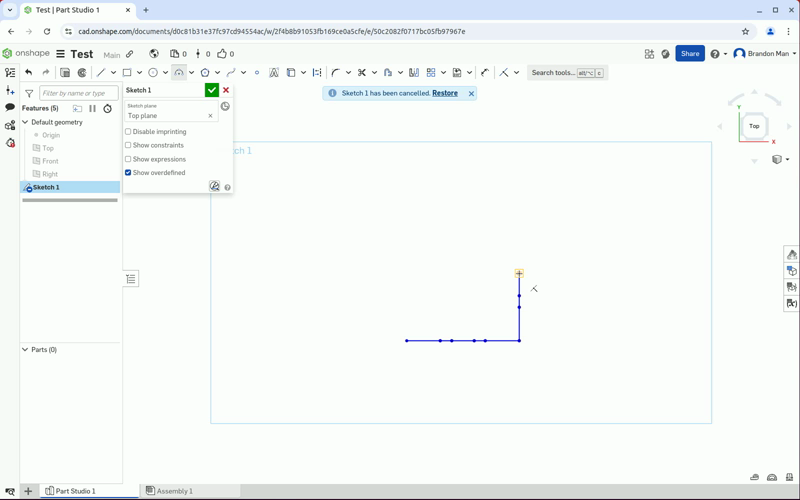
mouse_move(474, 228)
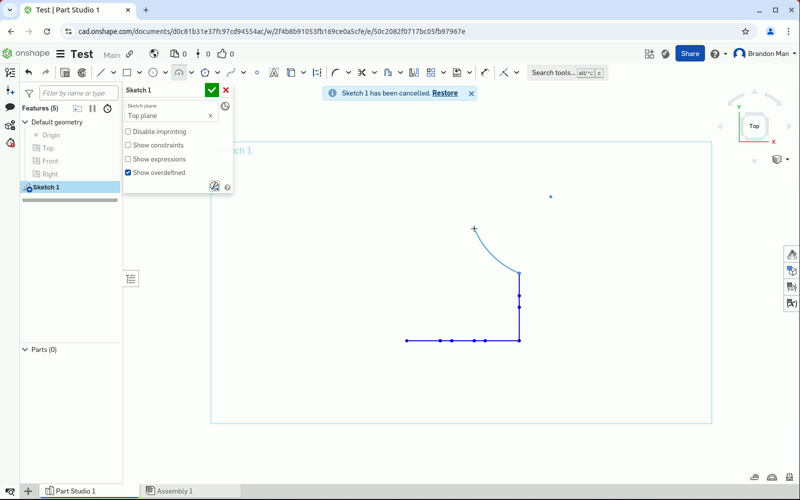
click(474, 228)
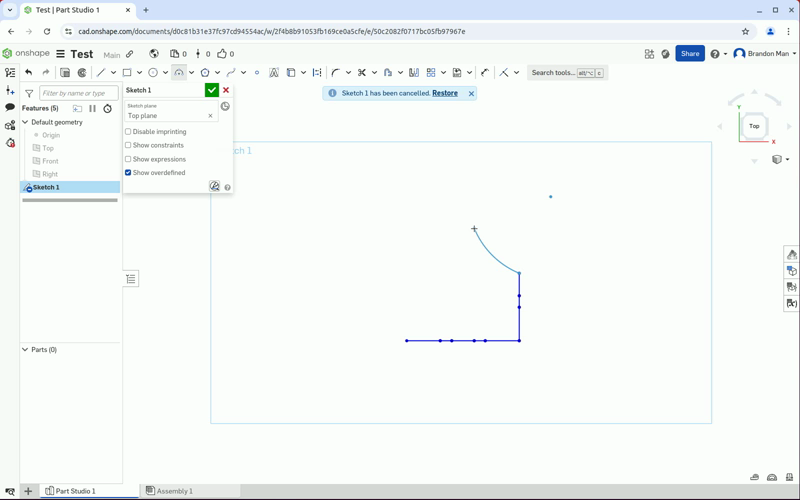
mouse_move(487, 259)
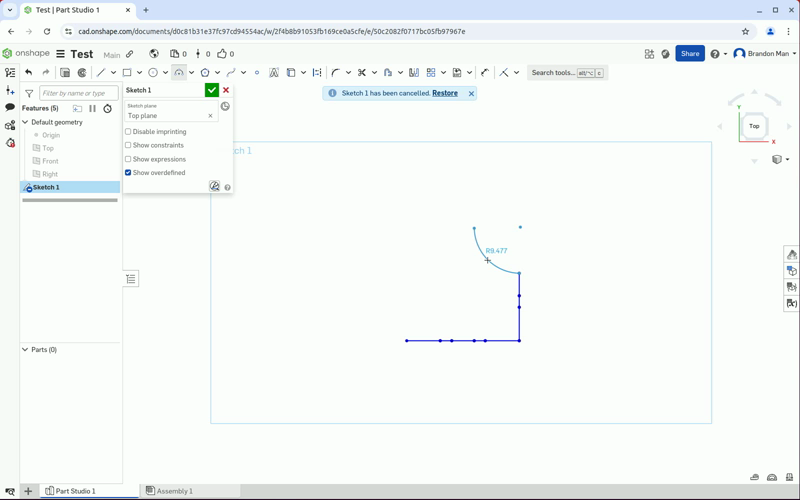
click(487, 259)
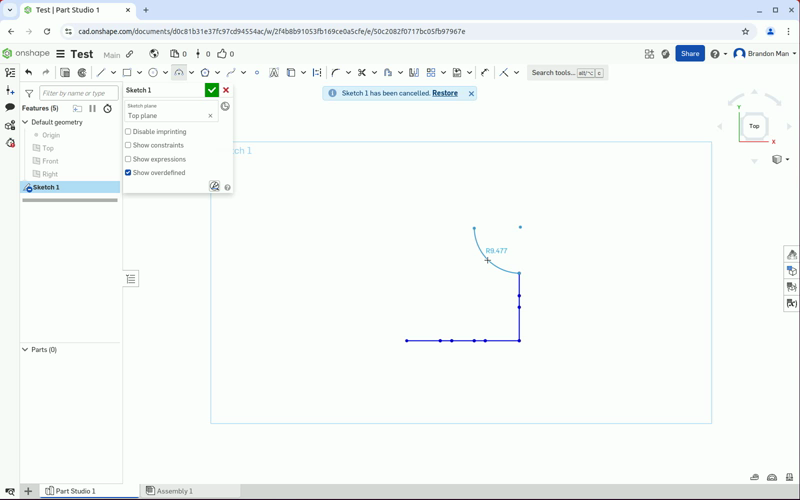
key_up(shift)
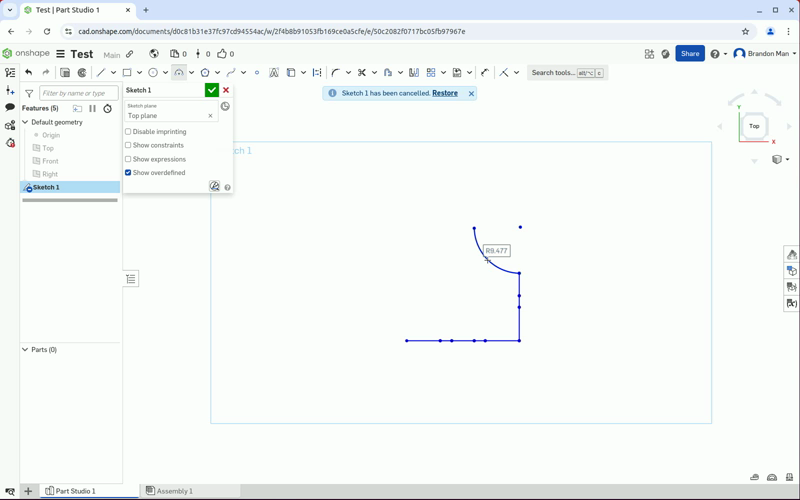
key(esc)
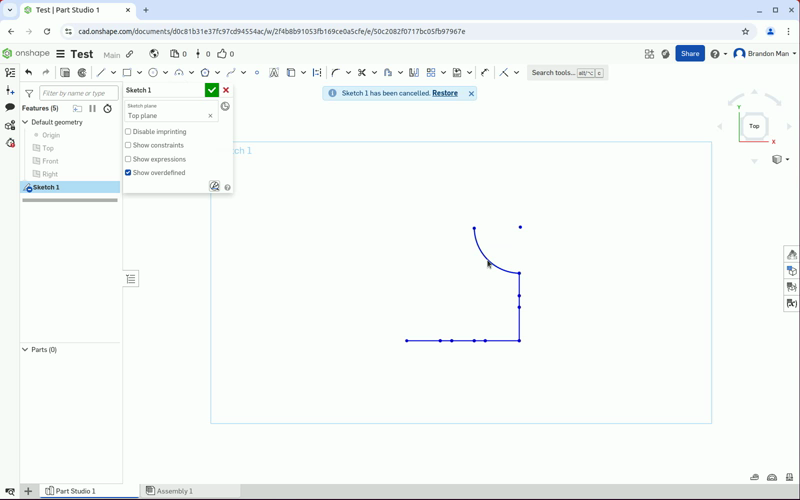
key(l)
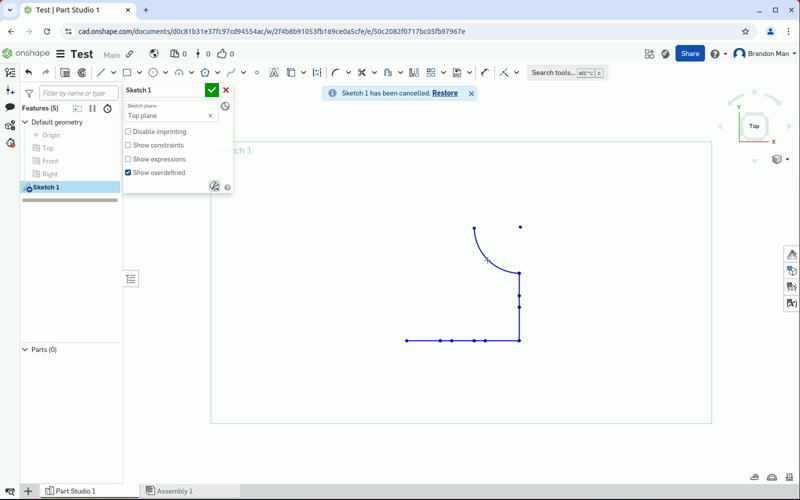
mouse_move(474, 228)
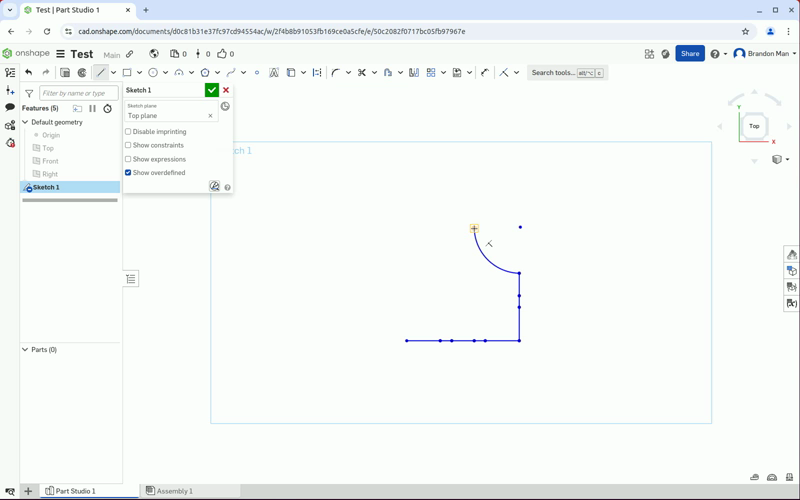
click(474, 228)
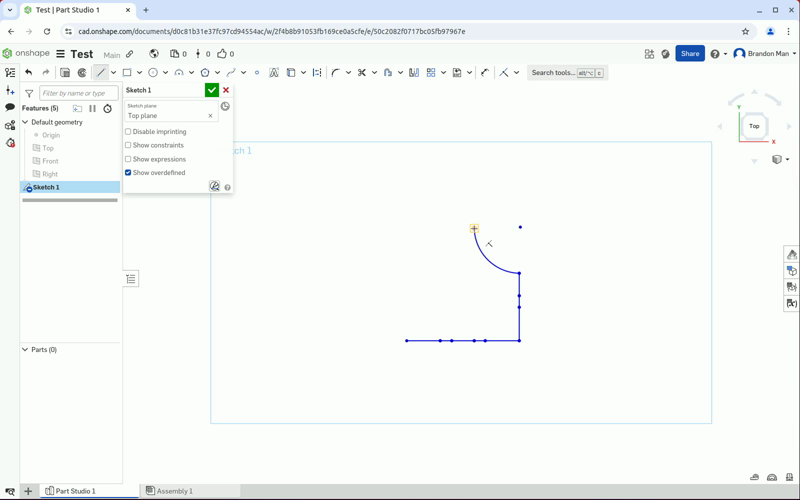
key_down(shift)
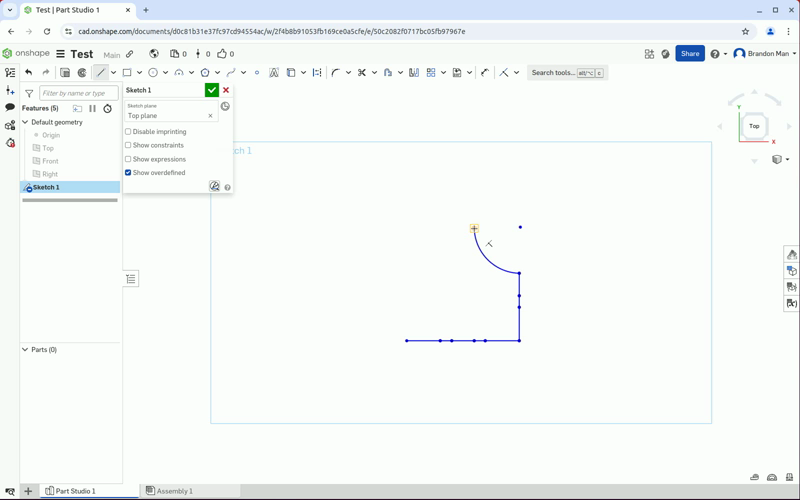
mouse_move(504, 228)
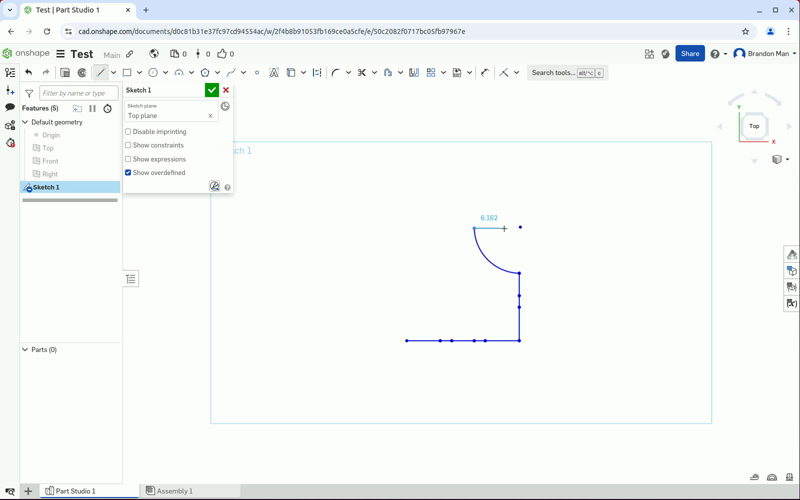
mouse_move(451, 228)
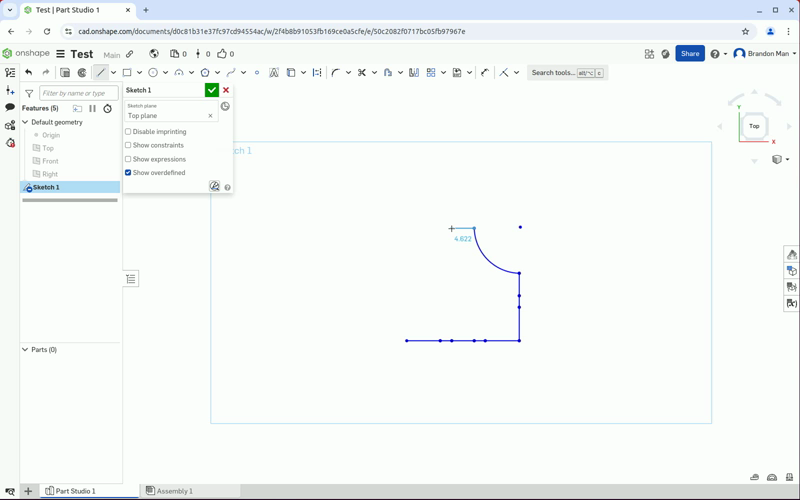
click(451, 228)
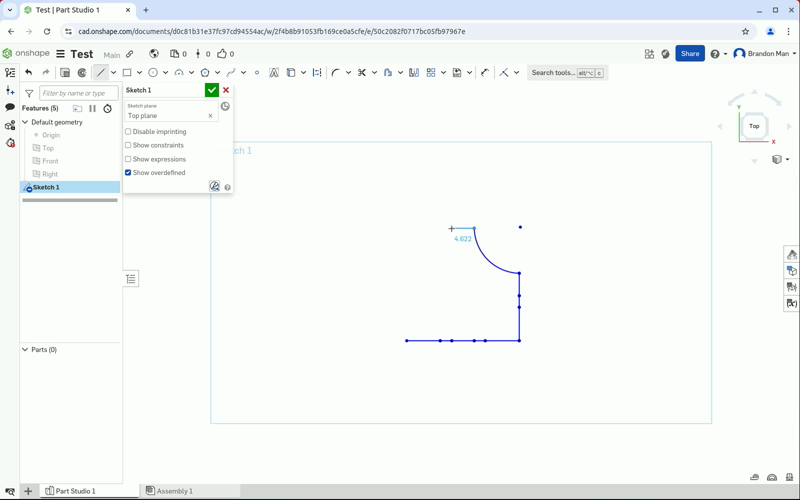
key_up(shift)
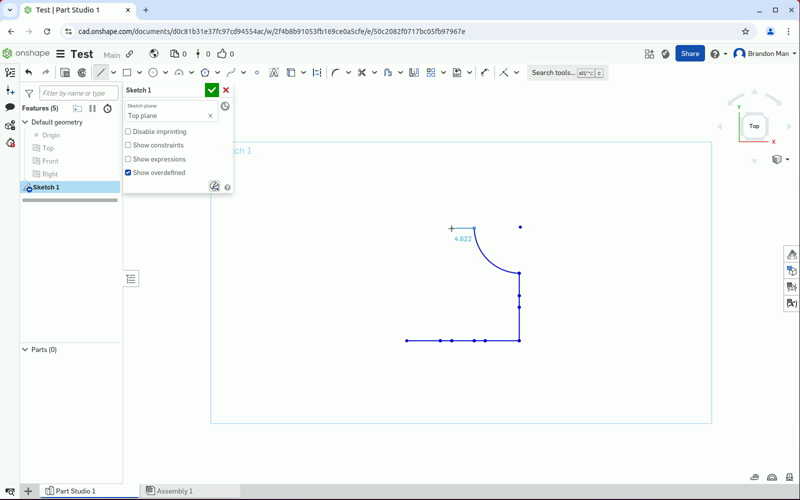
key(esc)
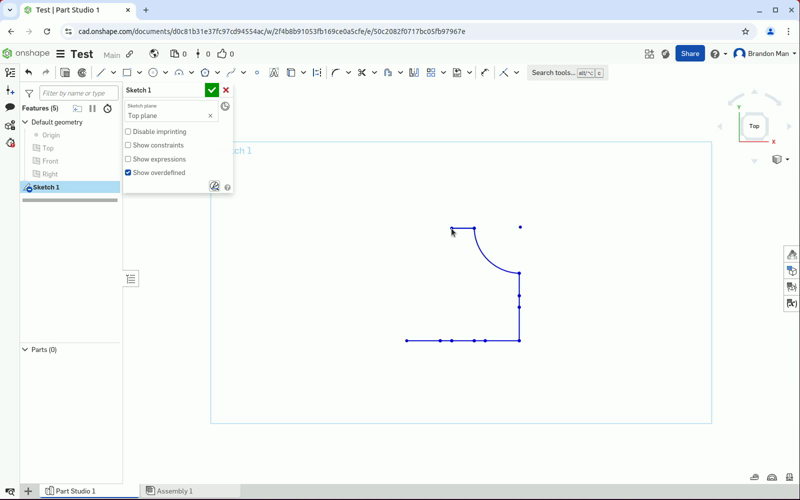
key(a)
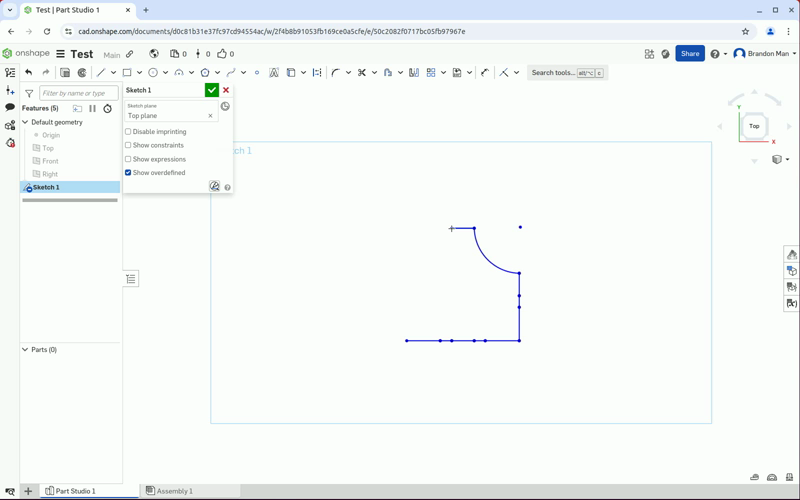
mouse_move(451, 228)
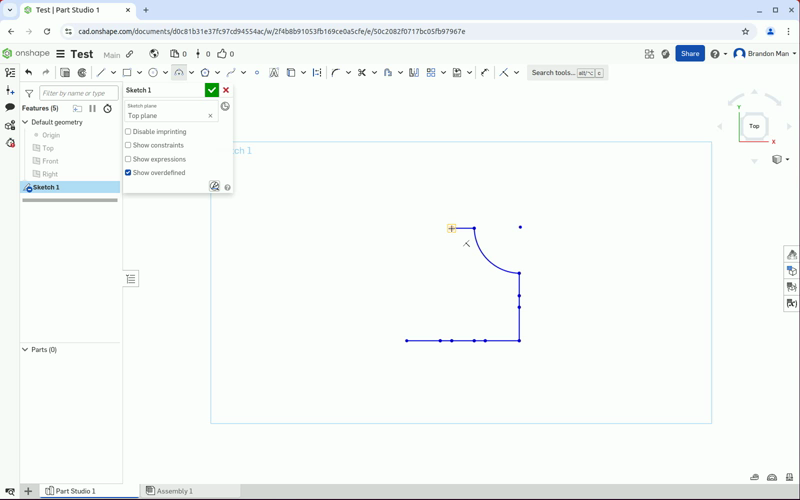
click(451, 228)
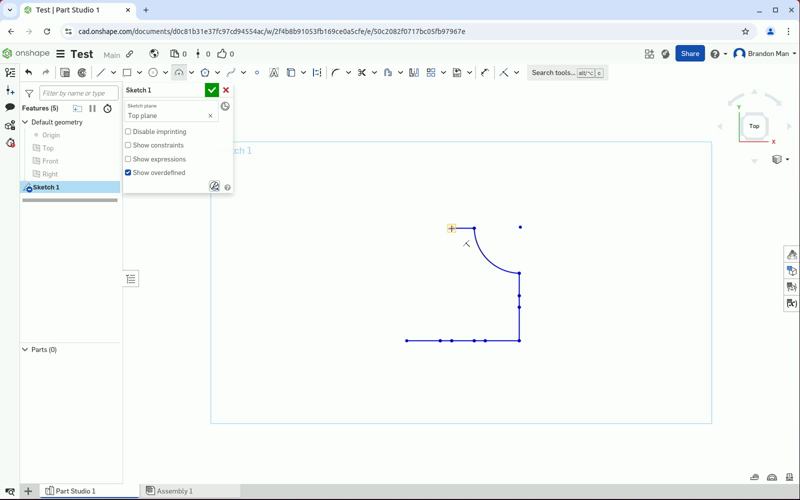
key_down(shift)
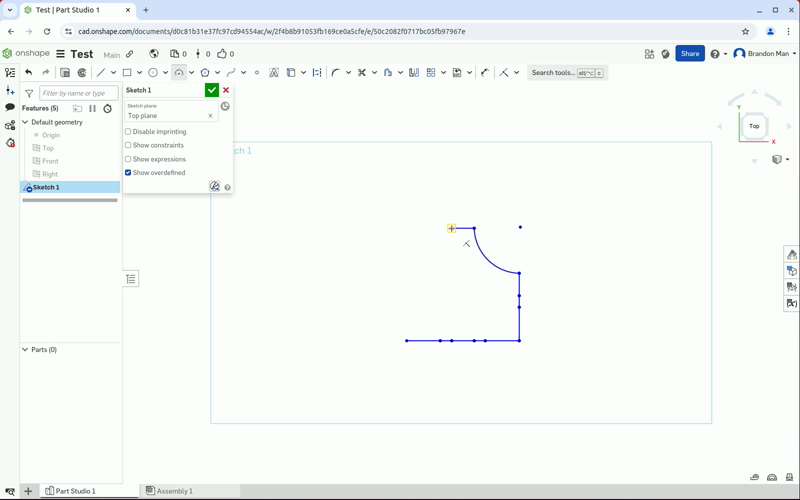
mouse_move(406, 273)
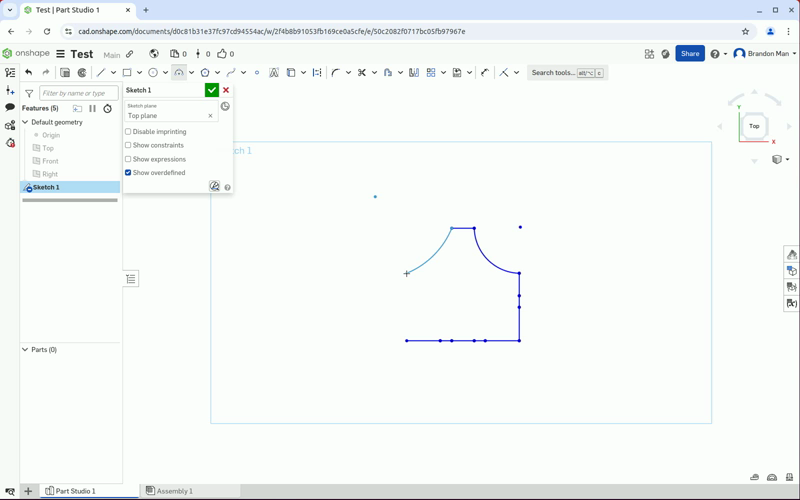
click(406, 273)
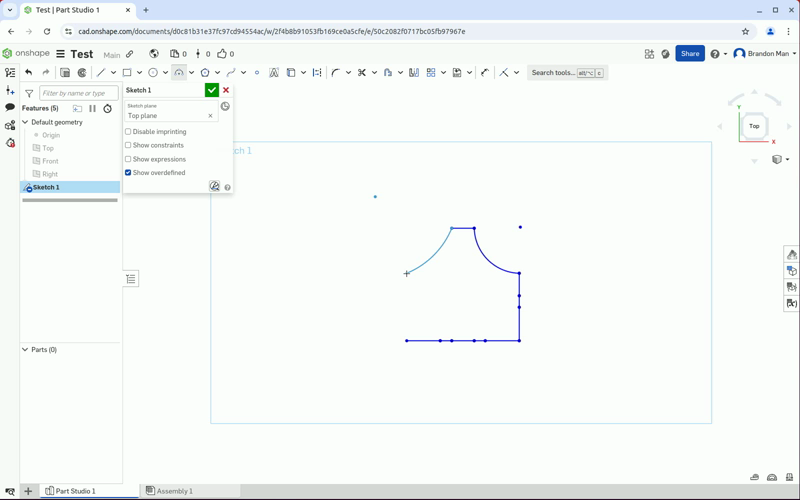
mouse_move(438, 259)
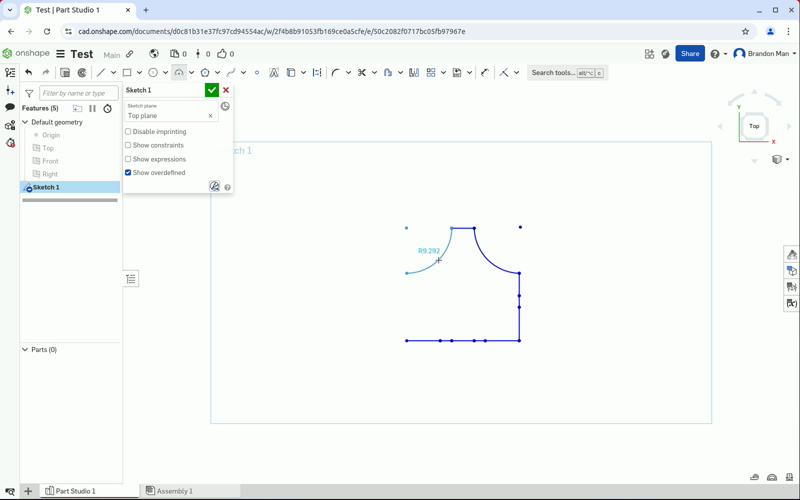
click(438, 259)
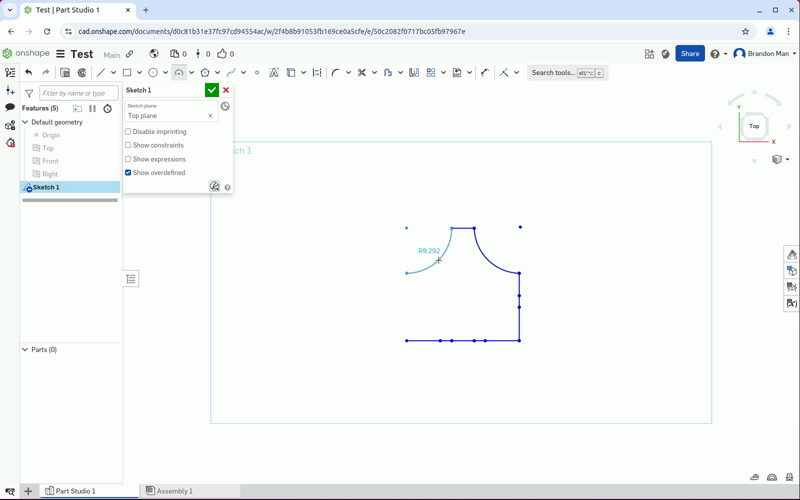
key_up(shift)
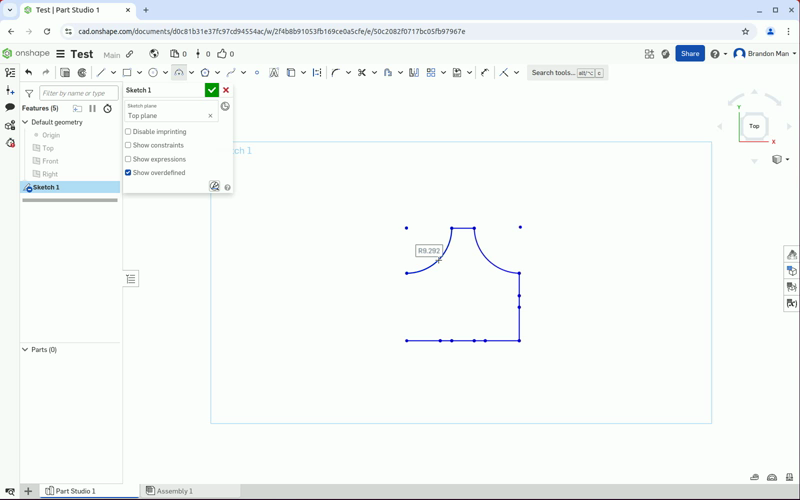
key(esc)
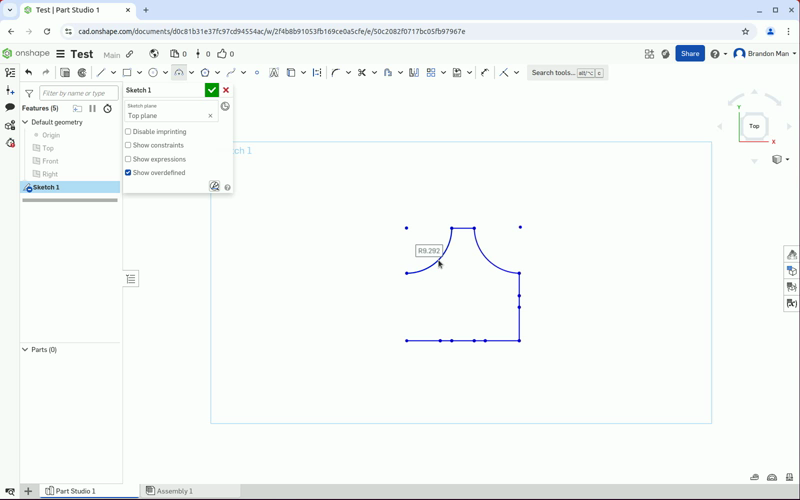
key(l)
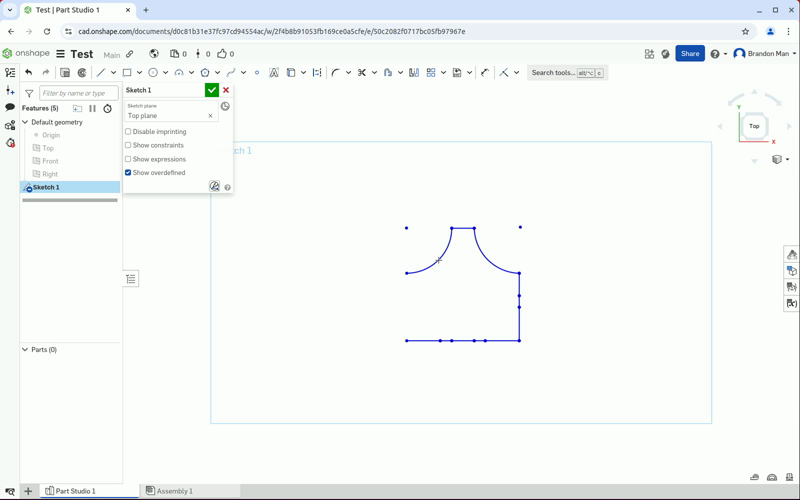
mouse_move(406, 273)
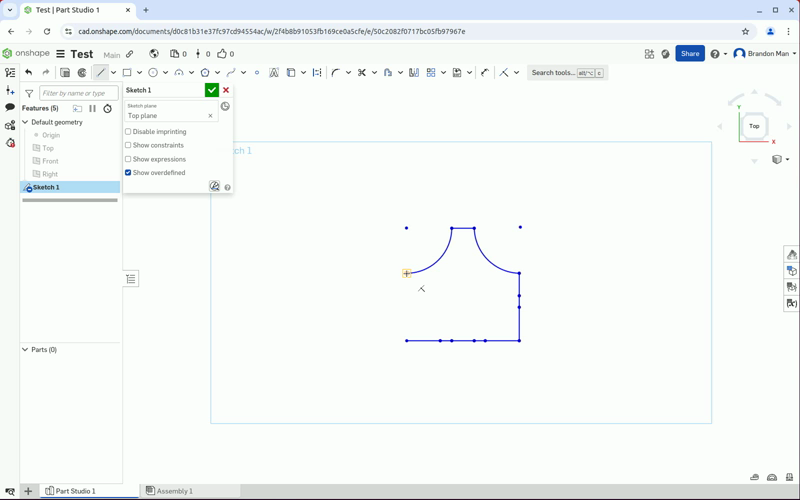
click(406, 273)
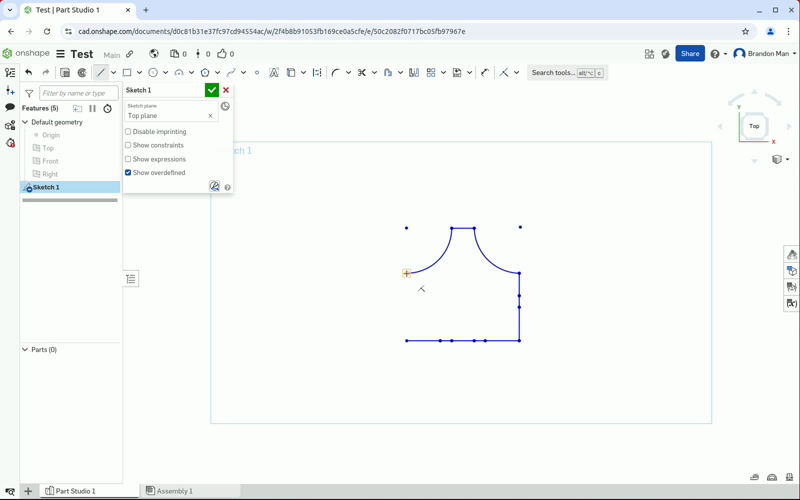
key_down(shift)
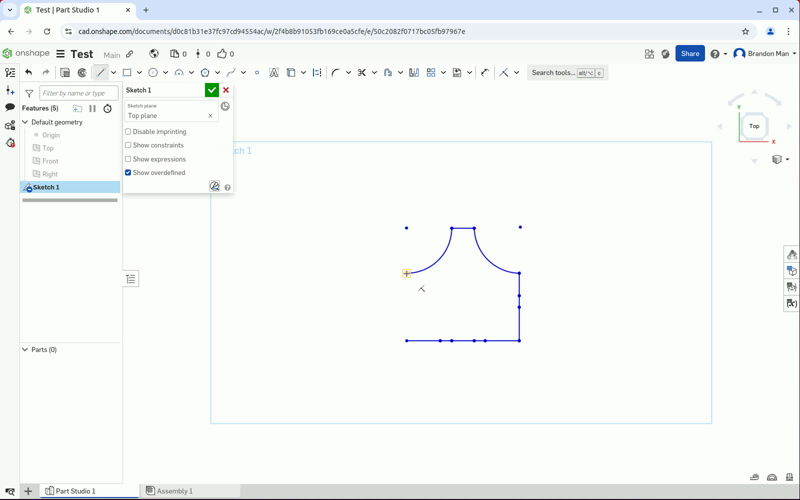
mouse_move(436, 273)
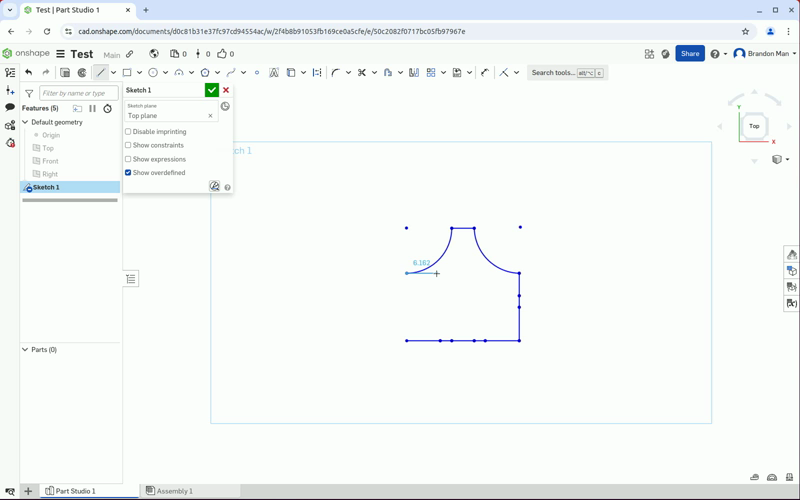
mouse_move(406, 295)
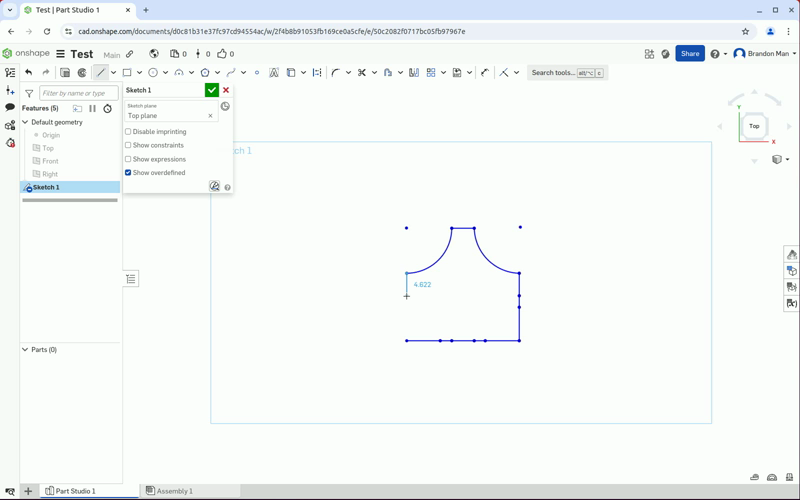
click(406, 295)
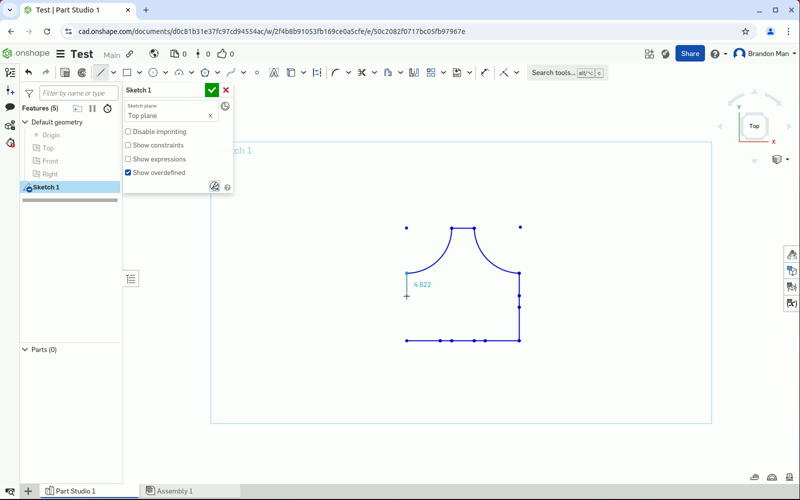
key_up(shift)
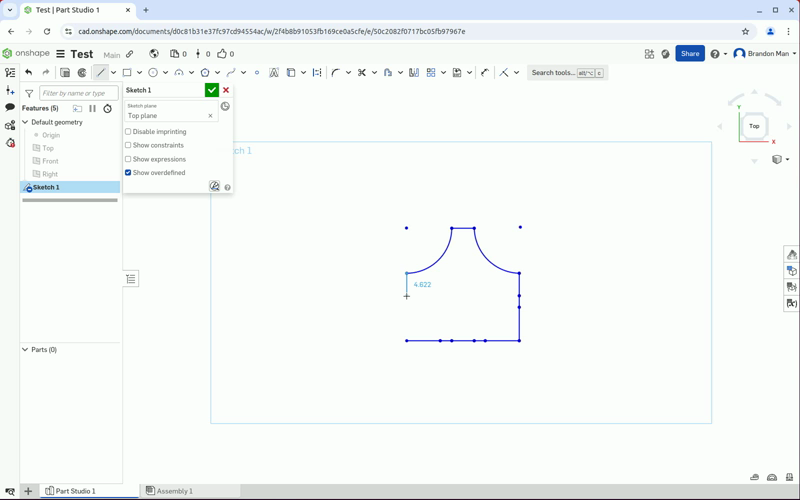
key_down(shift)
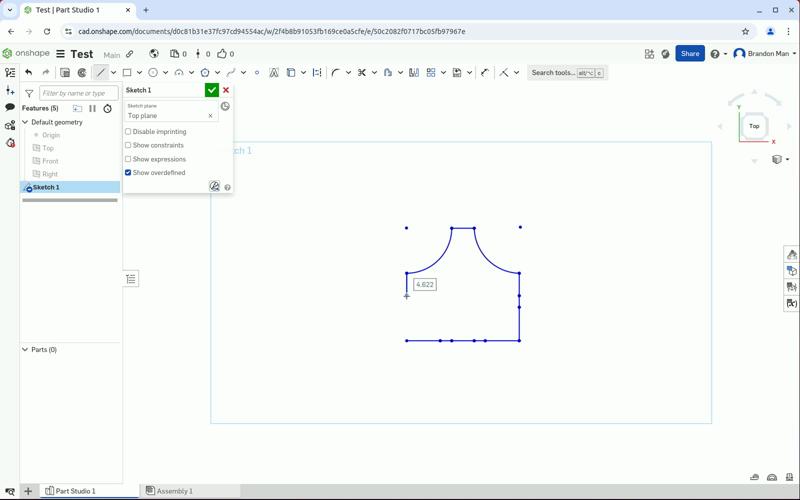
mouse_move(436, 295)
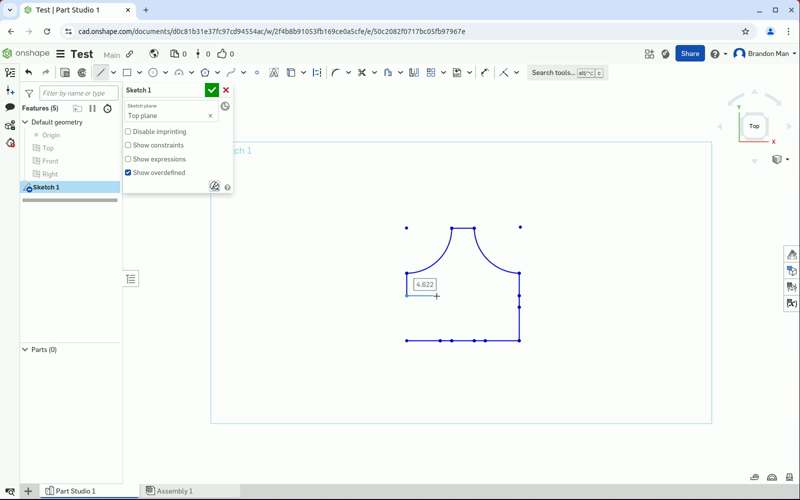
mouse_move(406, 307)
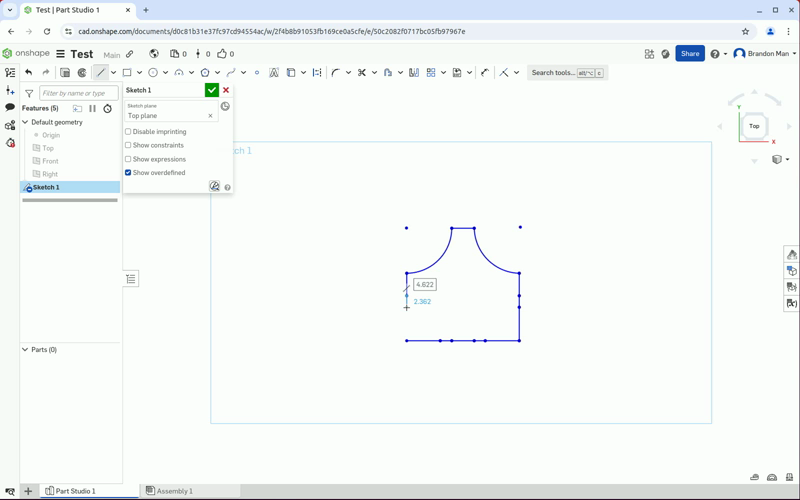
click(406, 307)
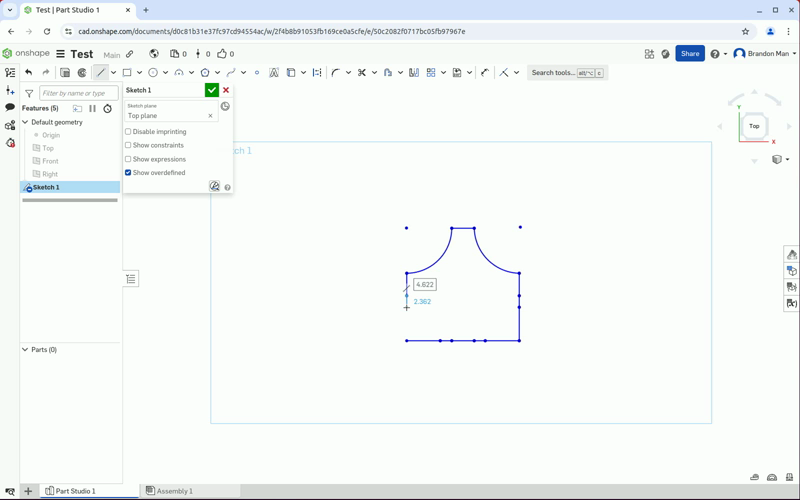
key_up(shift)
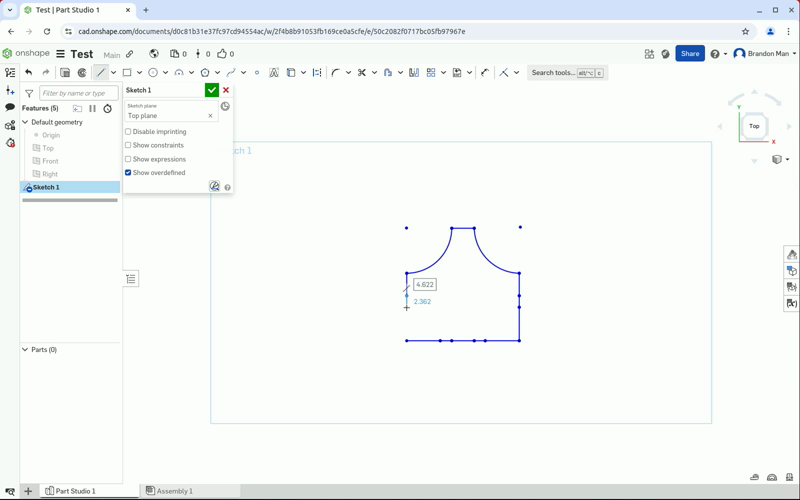
mouse_move(436, 307)
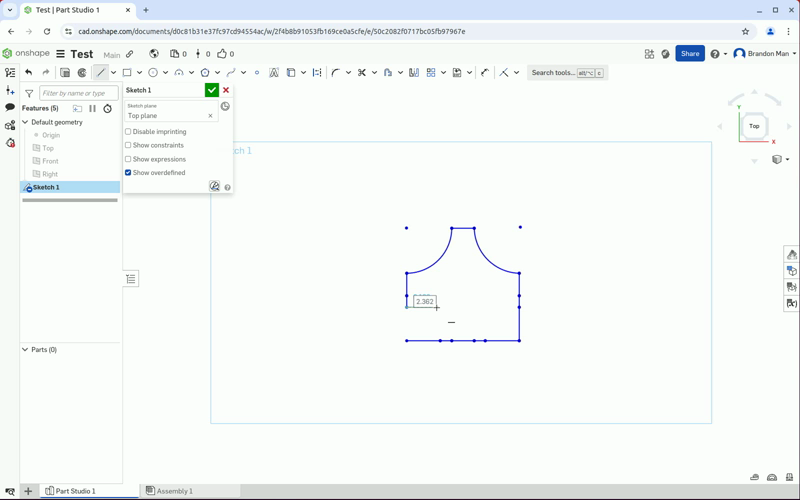
key_down(shift)
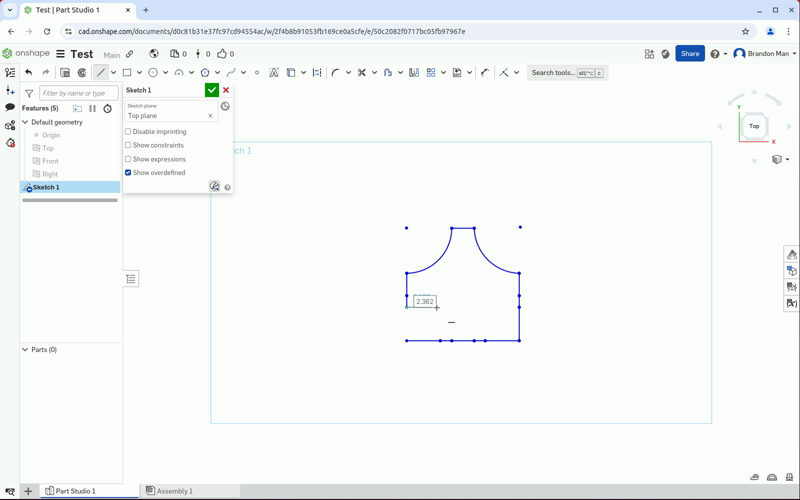
mouse_move(406, 340)
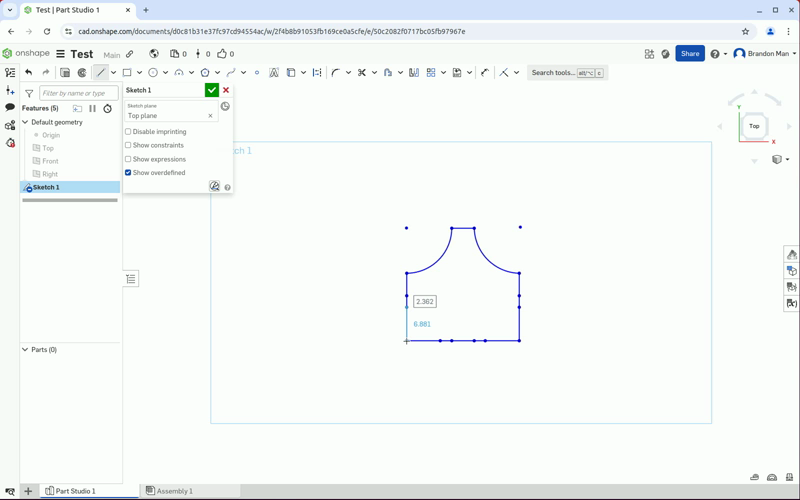
key_up(shift)
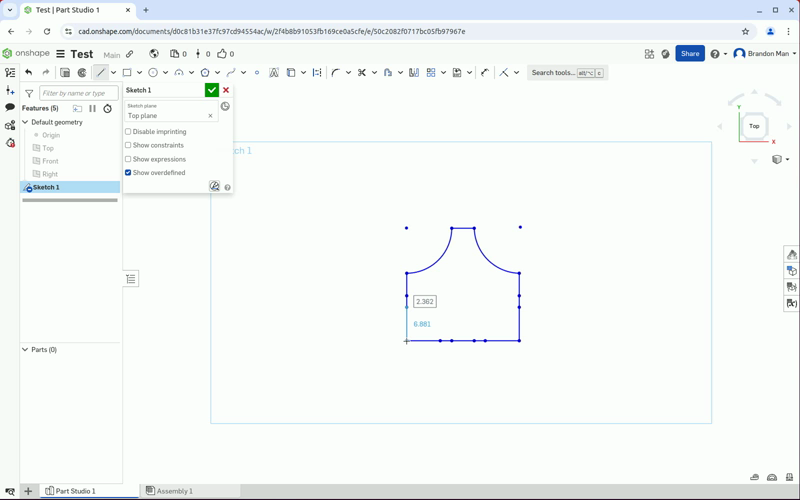
click(406, 340)
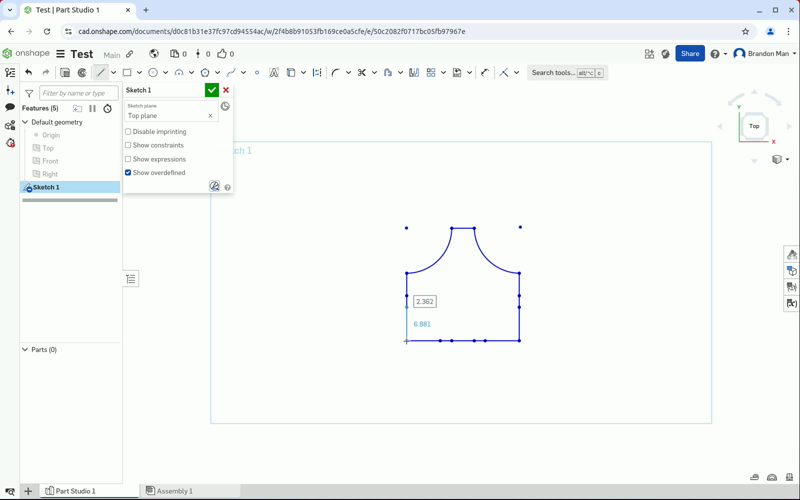
key(esc)
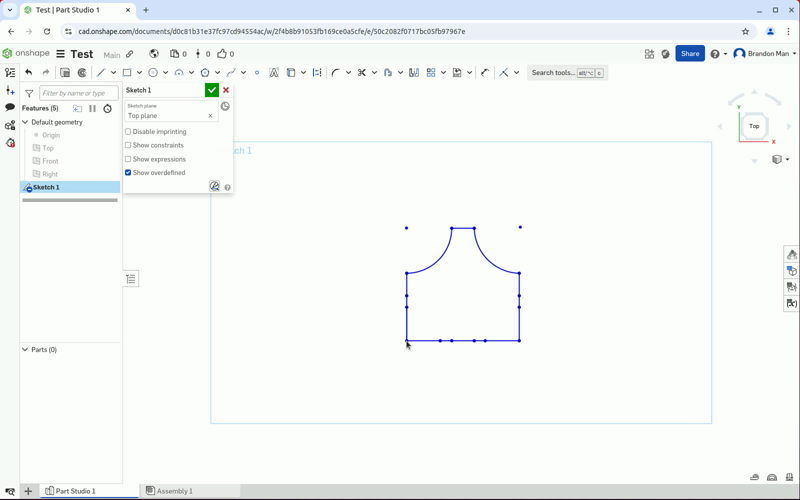
mouse_move(417, 315)
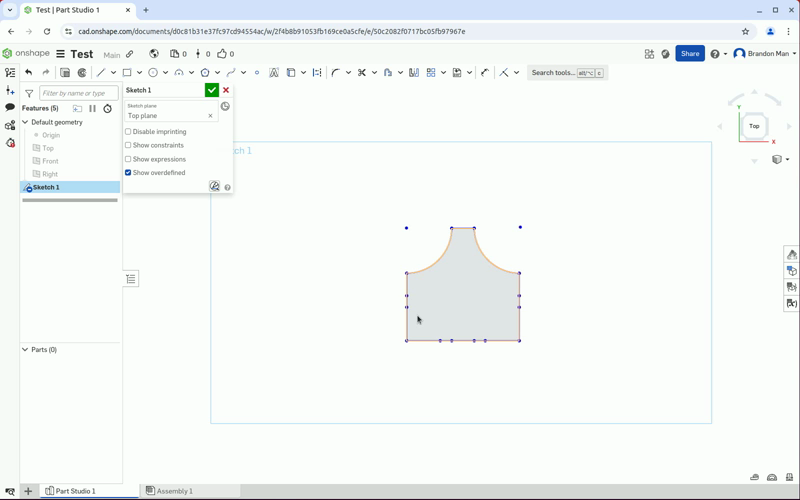
click(417, 315)
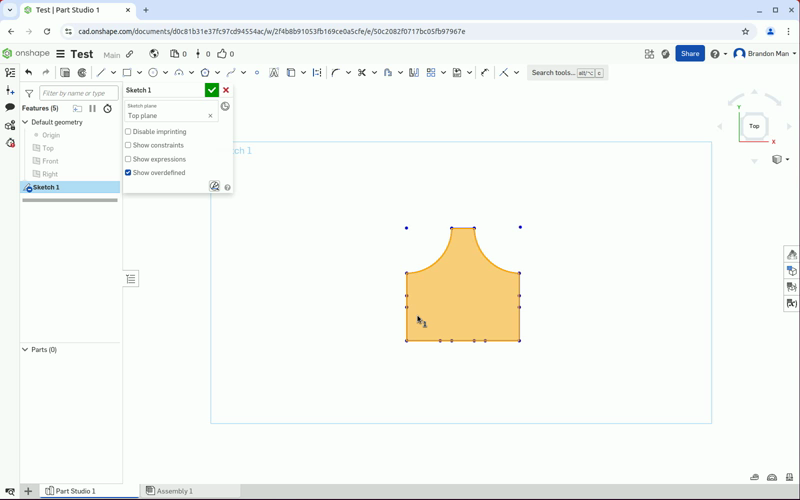
mouse_move(73, 352)
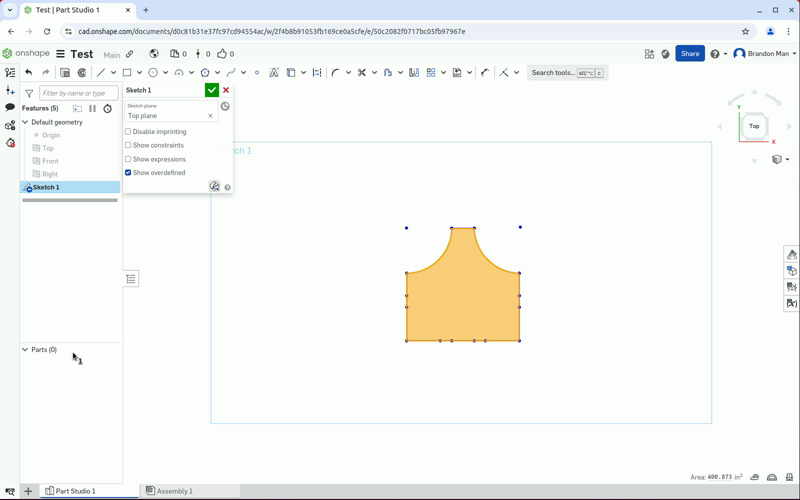
key(shift+y)
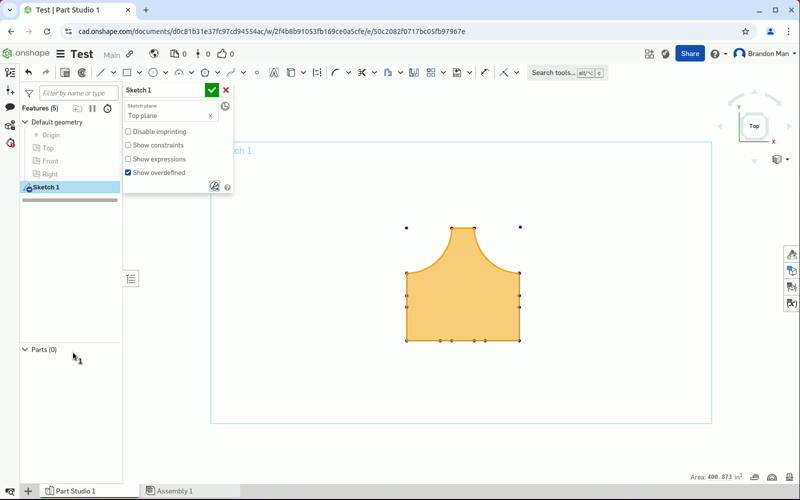
key(shift+e)
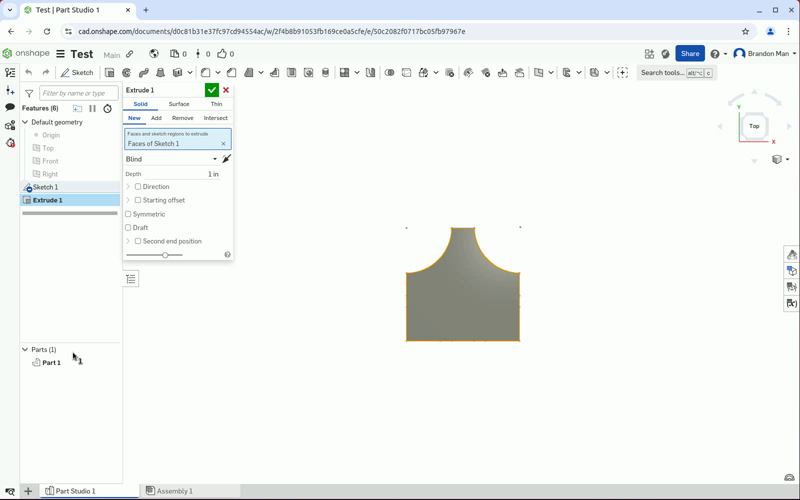
mouse_move(143, 106)
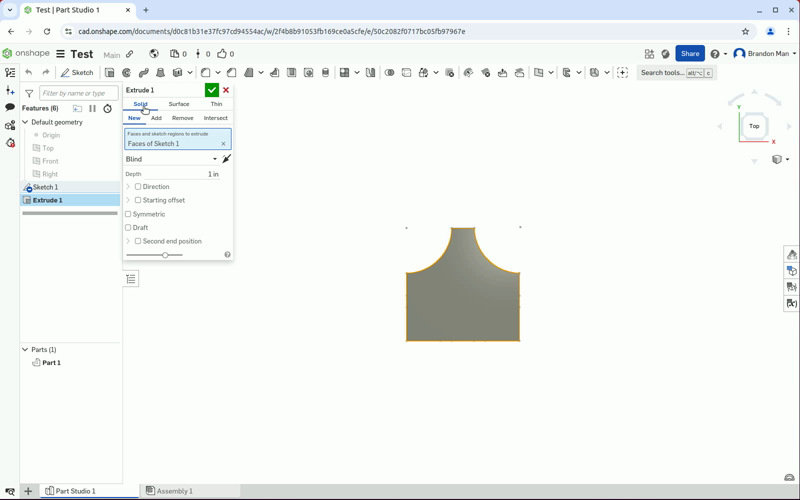
click(143, 106)
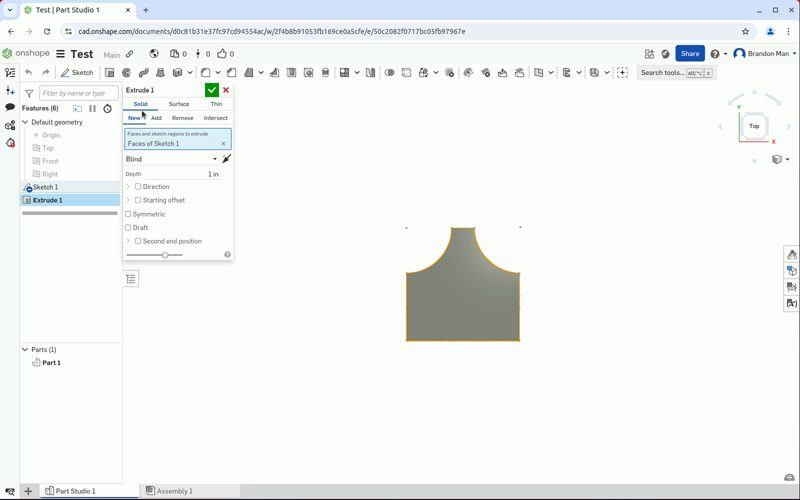
mouse_move(137, 120)
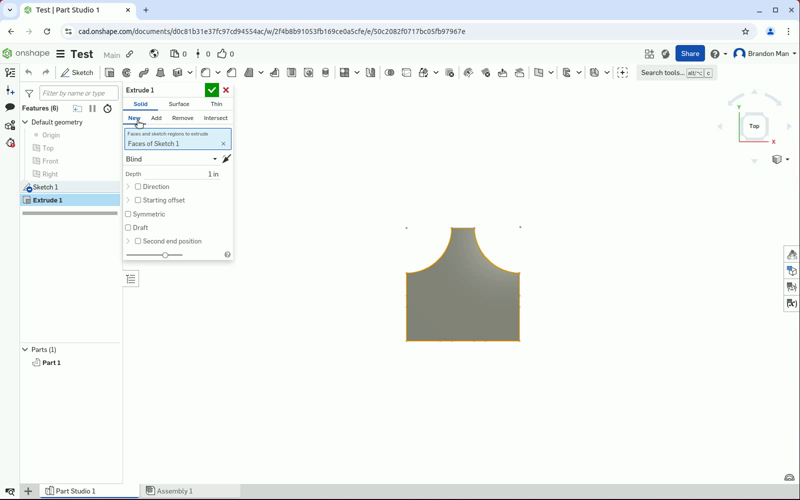
click(137, 120)
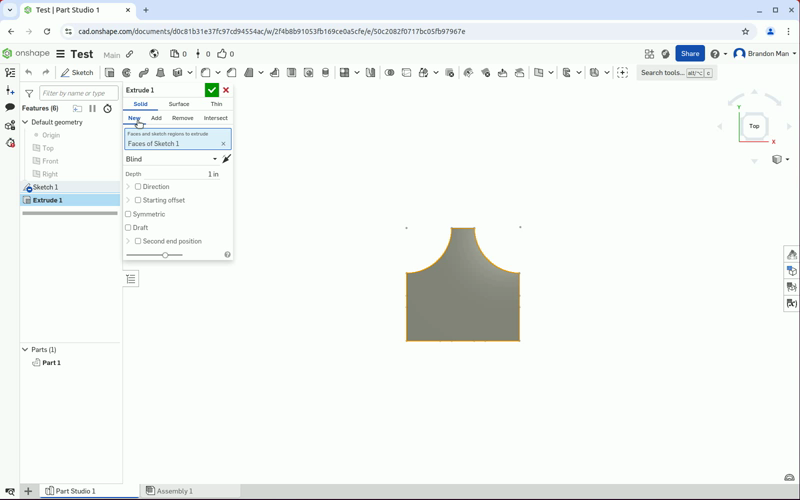
key(tab, 4)
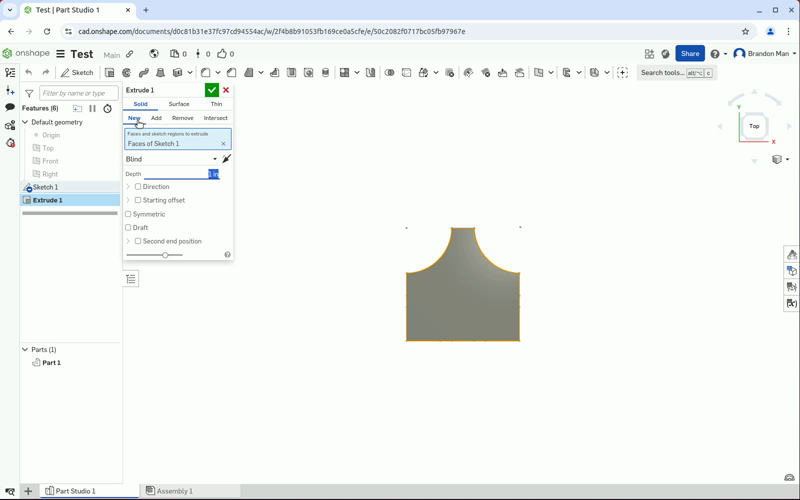
text(23.108)
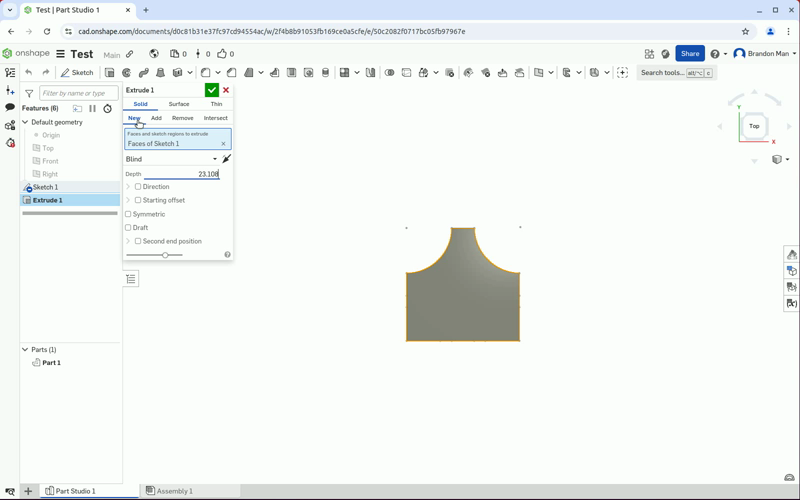
key(enter)
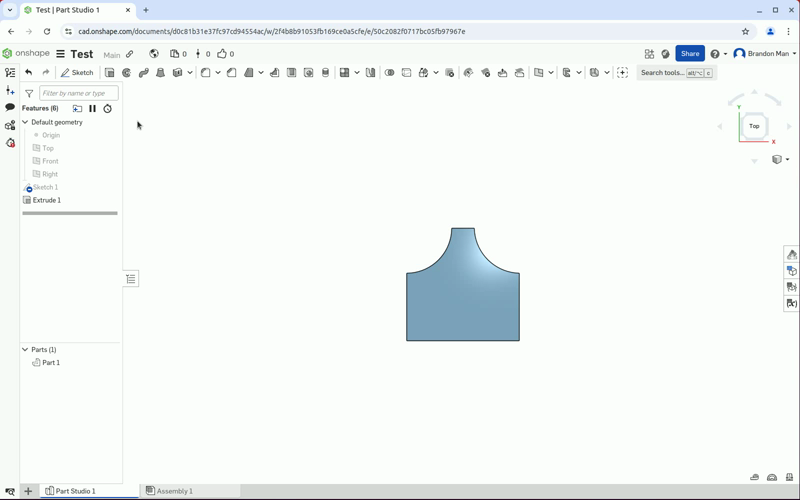
key(shift+h)
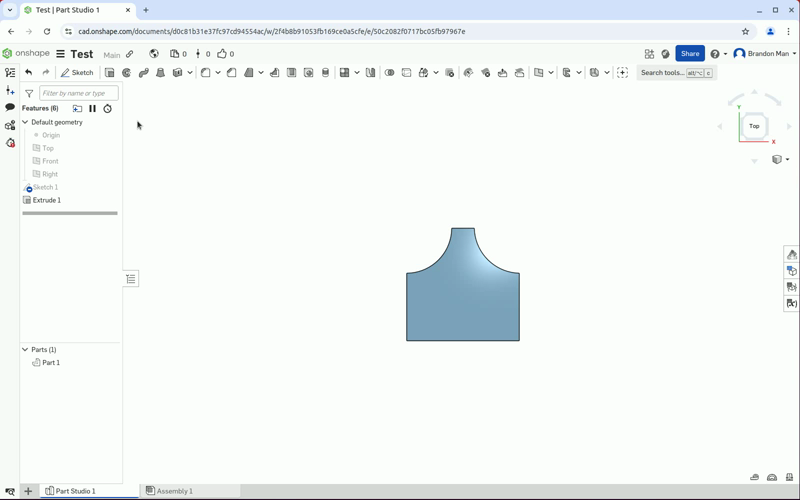
key(shift+h)
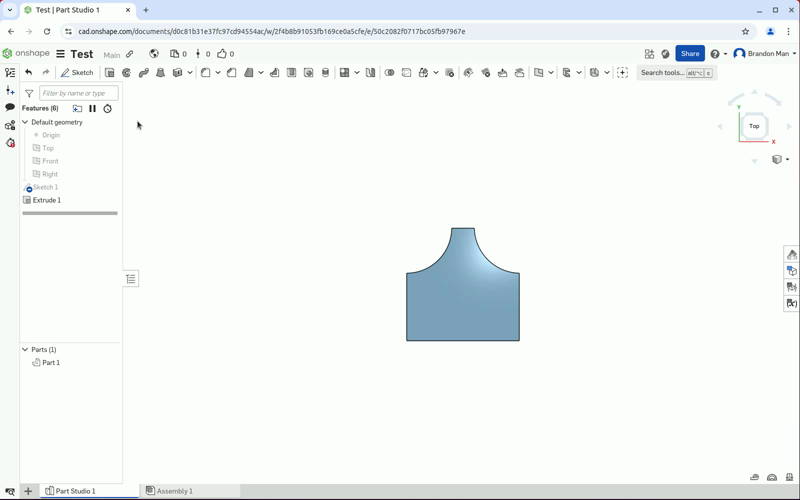
mouse_move(73, 189)
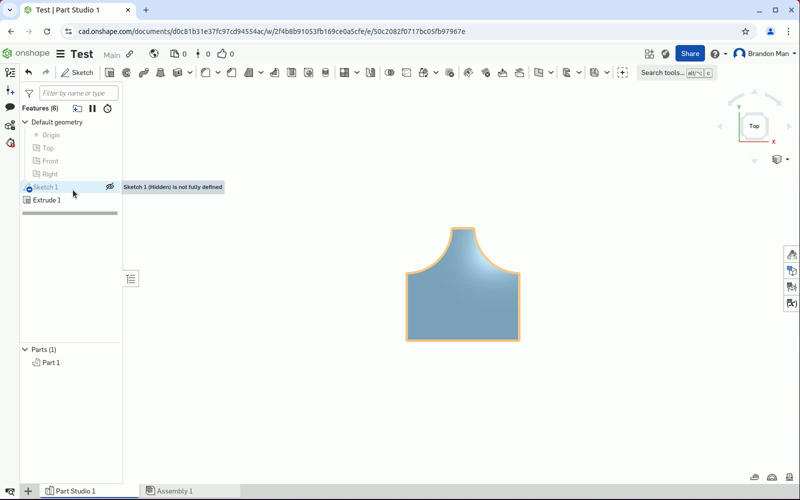
click(73, 189)
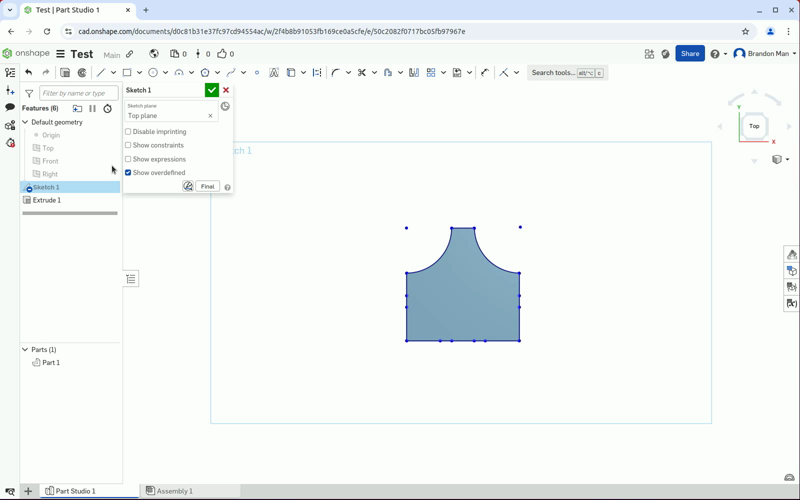
mouse_move(229, 92)
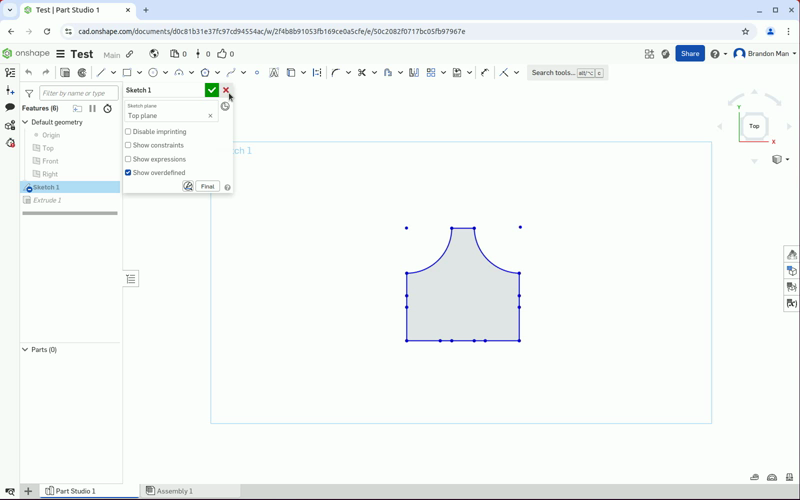
click(229, 92)
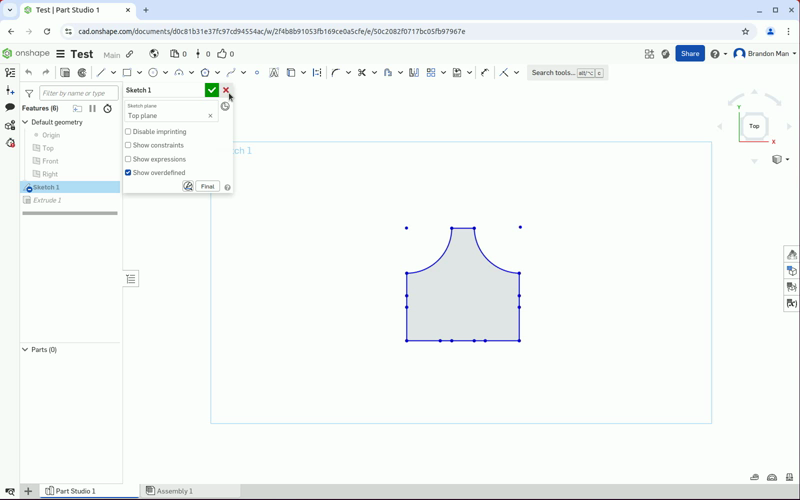
key(shift+s)
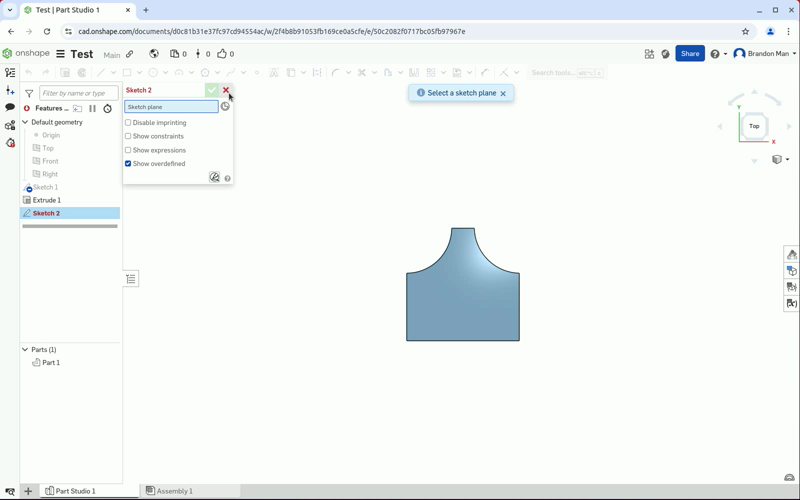
mouse_move(73, 150)
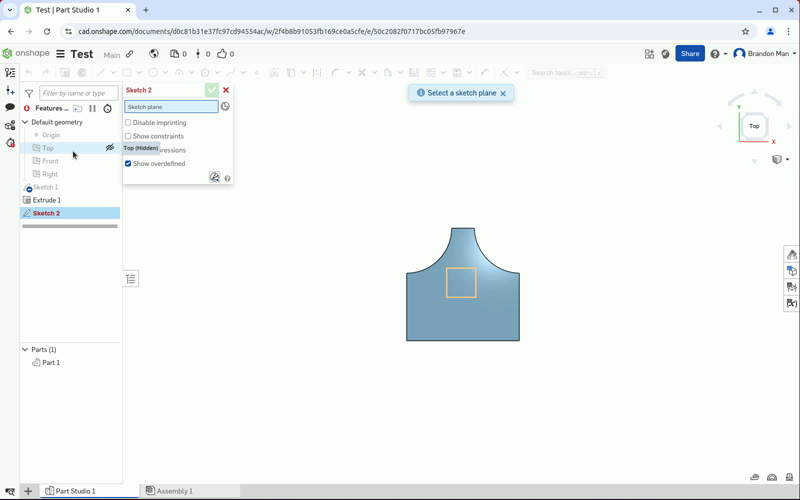
click(73, 150)
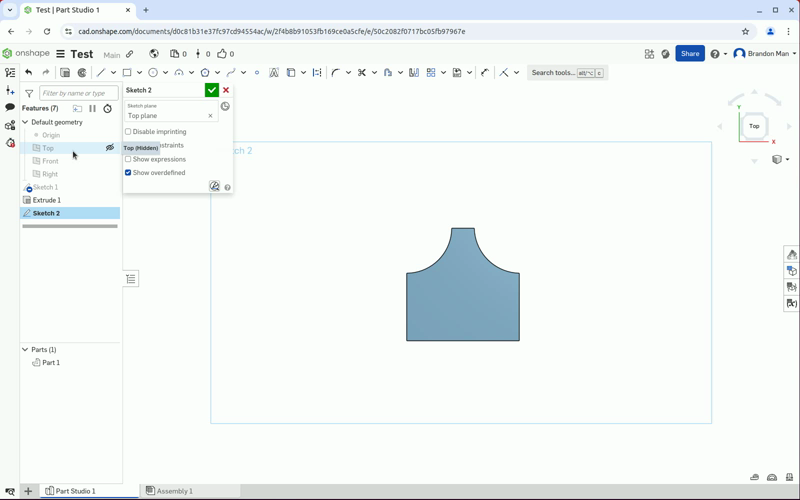
mouse_move(73, 352)
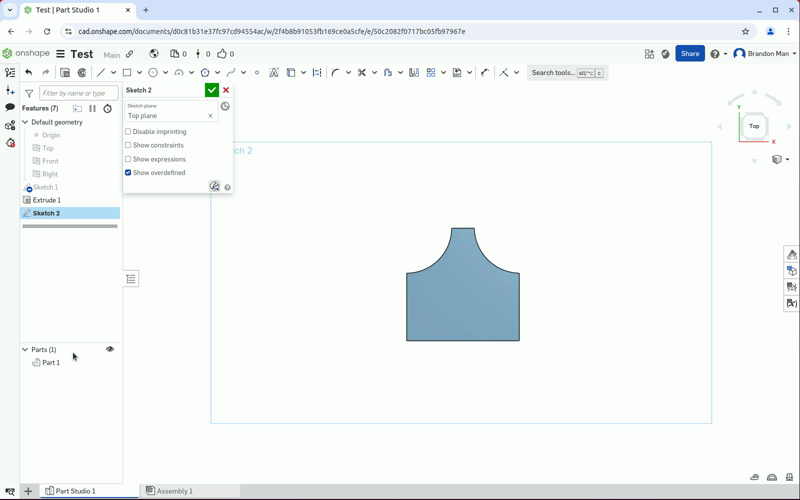
key(y)
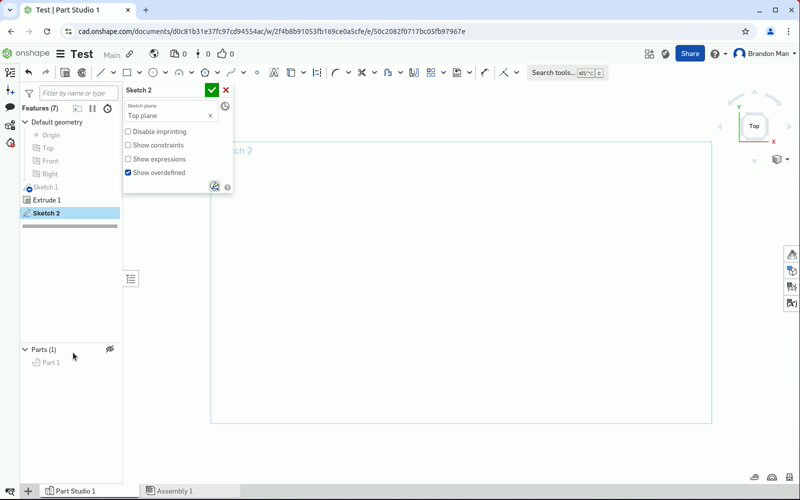
key(a)
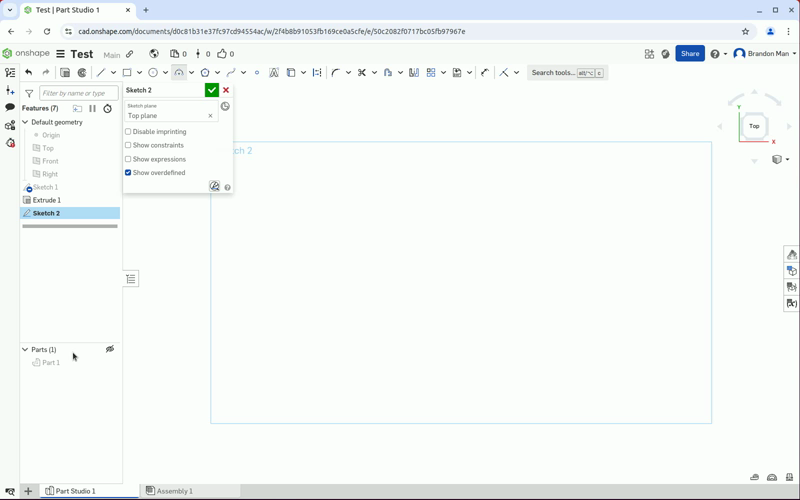
key_down(shift)
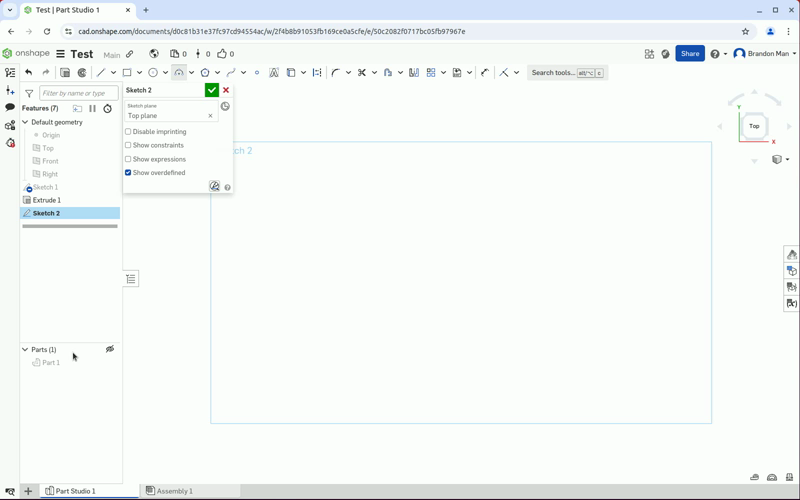
mouse_move(406, 272)
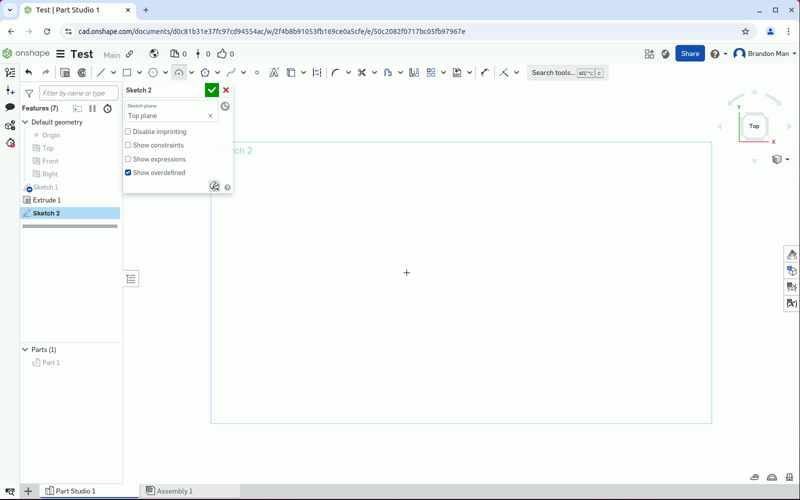
click(406, 272)
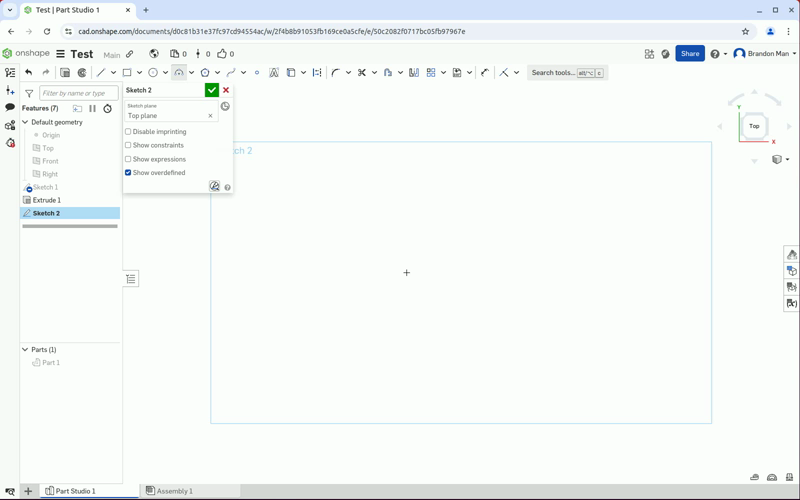
key_up(shift)
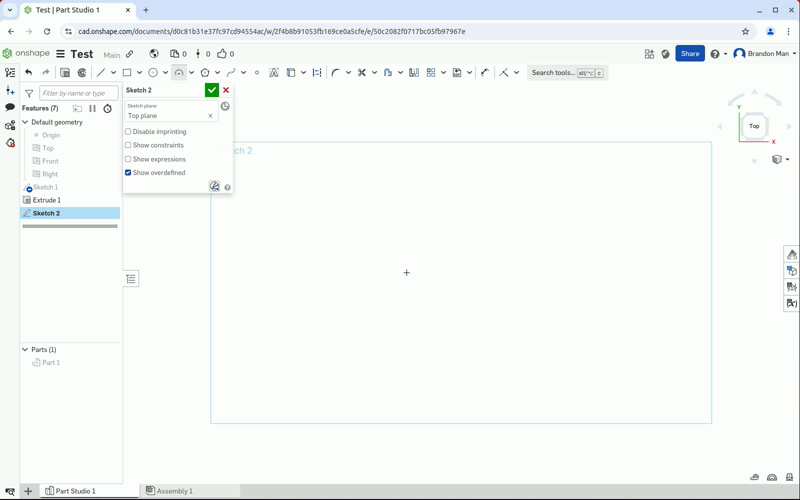
key_down(shift)
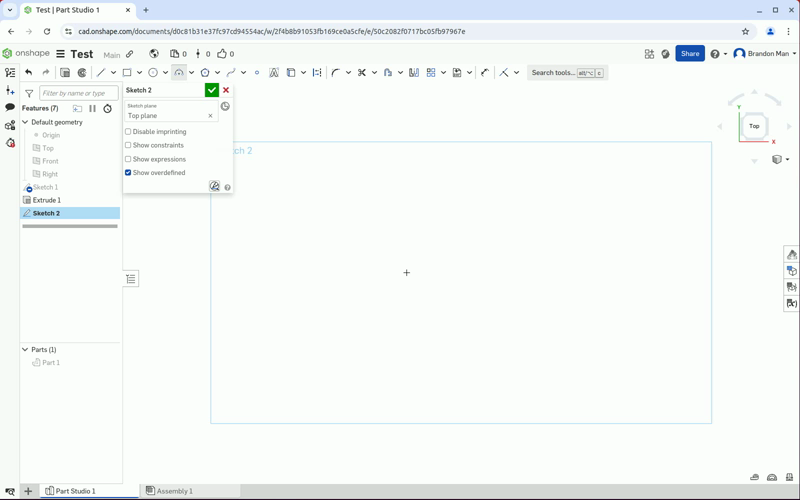
mouse_move(452, 227)
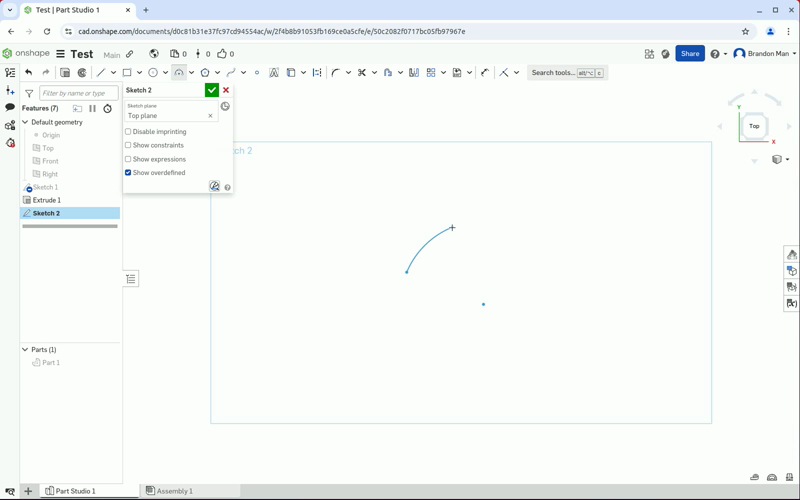
click(452, 227)
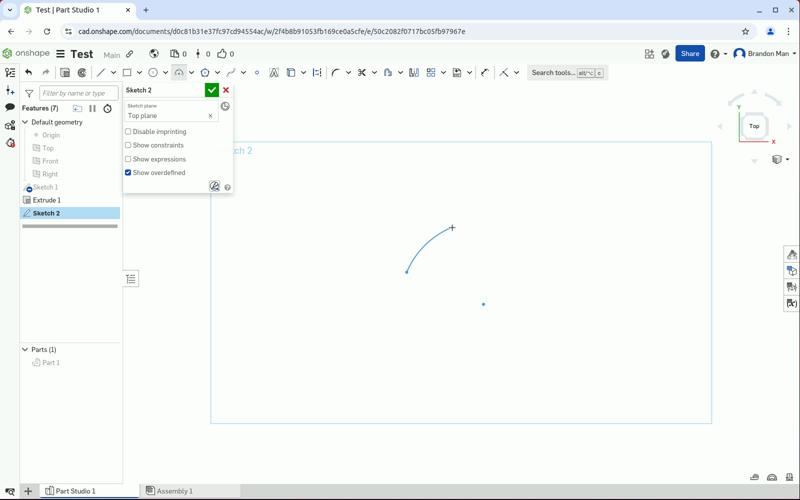
mouse_move(438, 259)
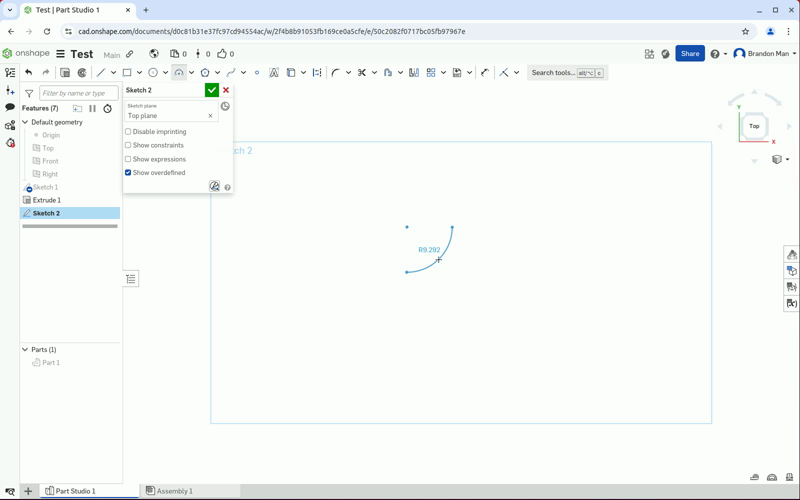
click(438, 259)
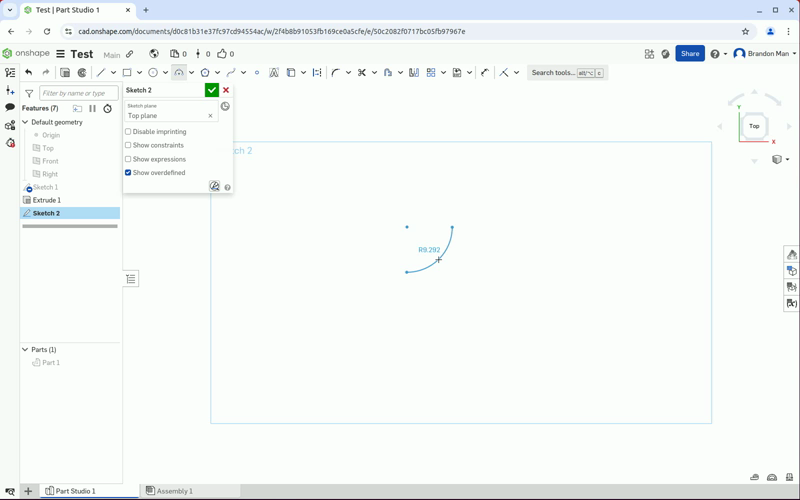
key_up(shift)
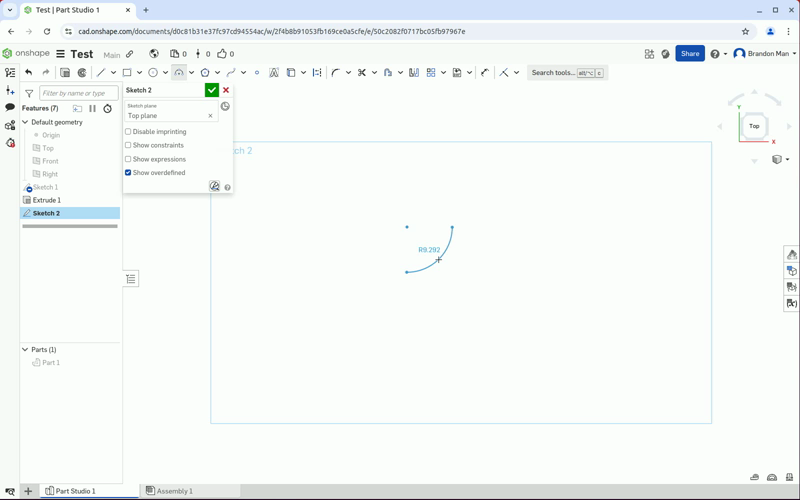
key(esc)
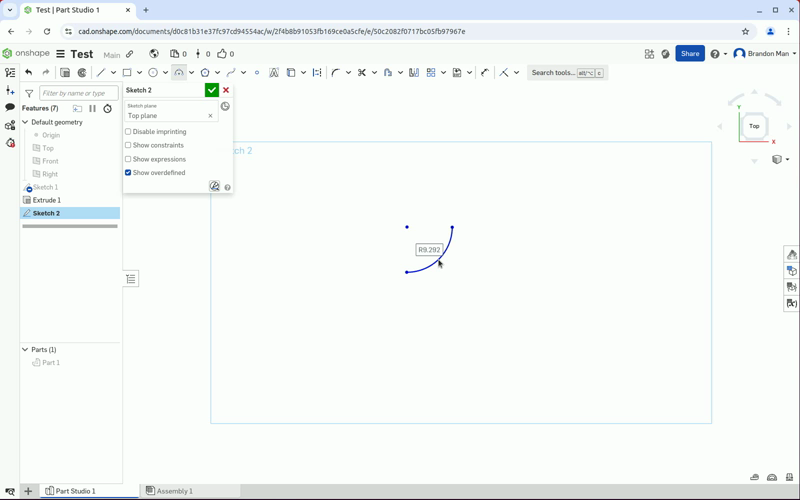
key(l)
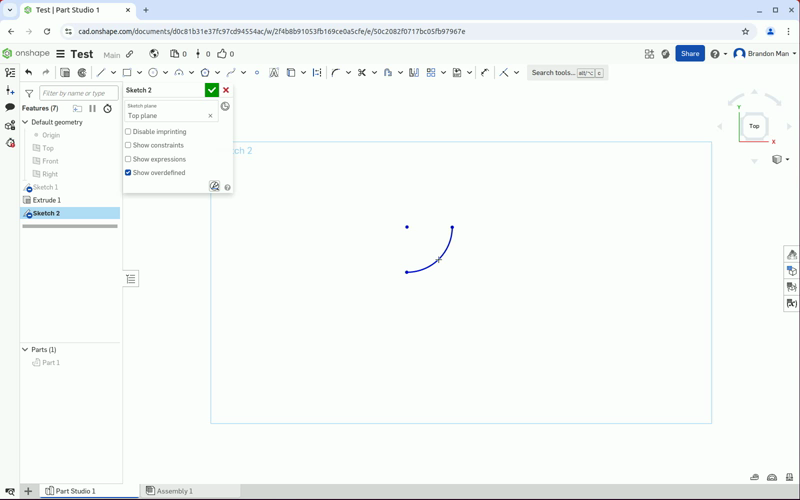
mouse_move(452, 227)
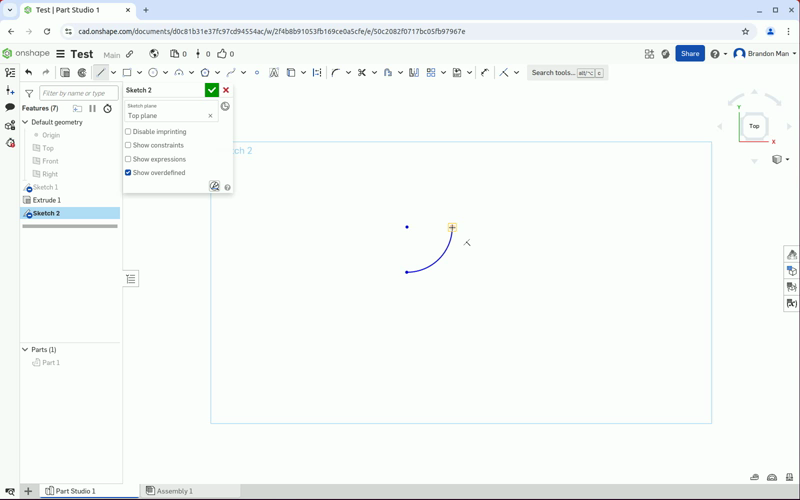
click(452, 227)
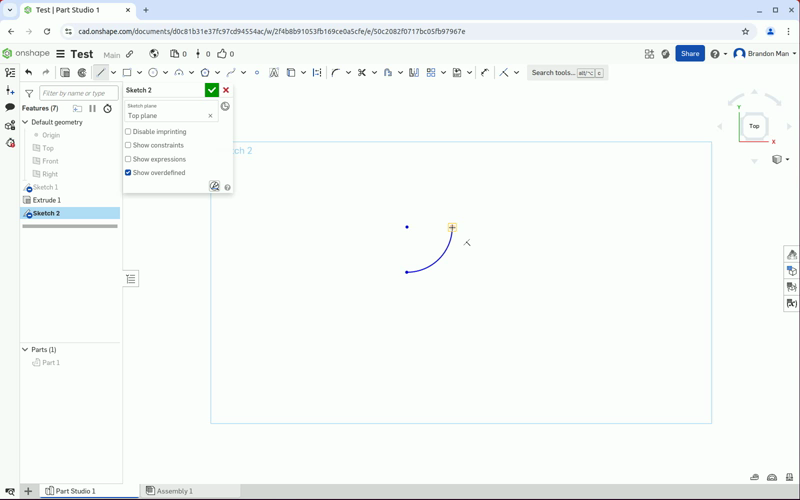
key_down(shift)
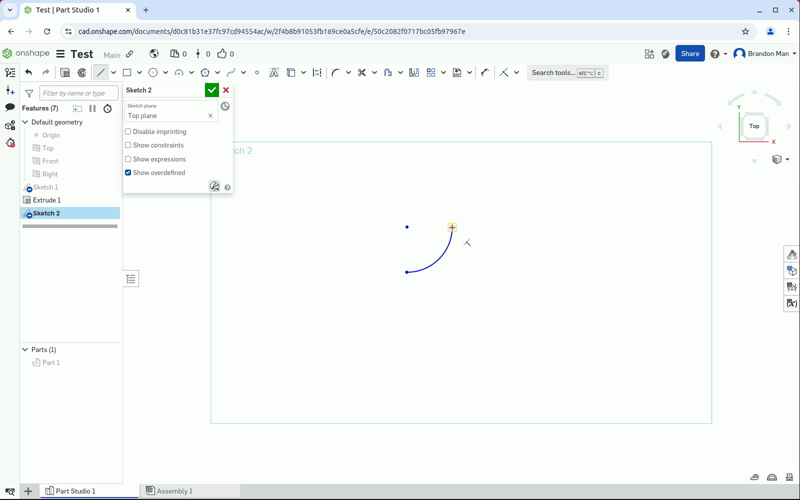
mouse_move(482, 227)
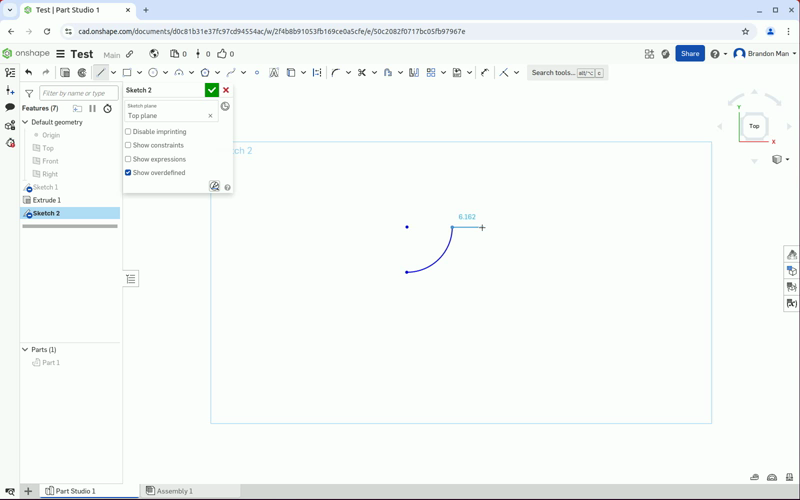
mouse_move(440, 227)
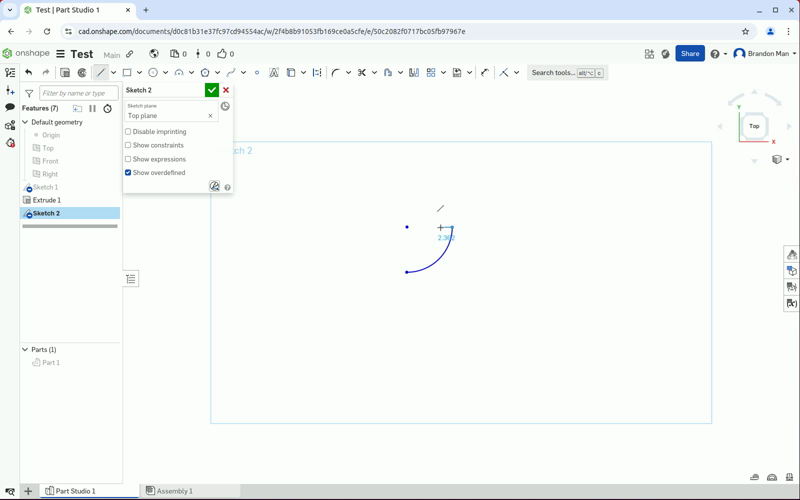
click(440, 227)
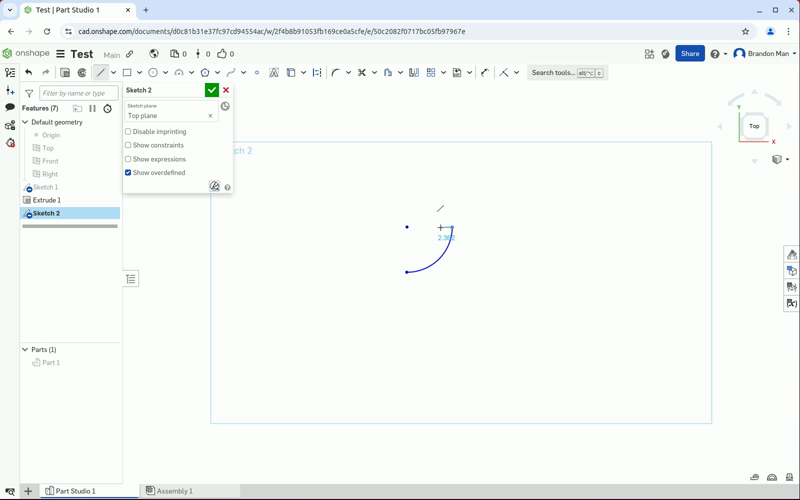
key_up(shift)
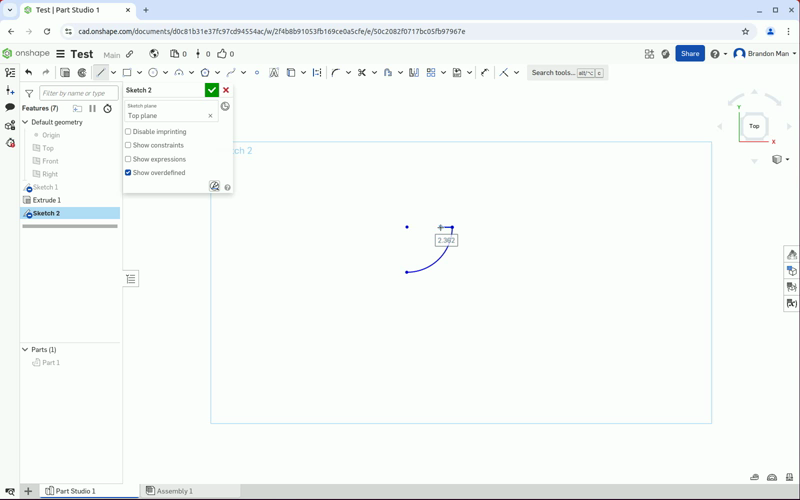
key(esc)
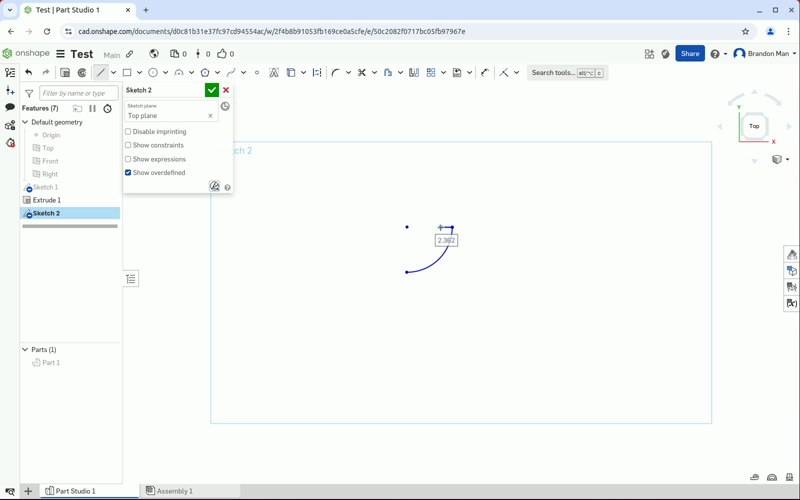
key(a)
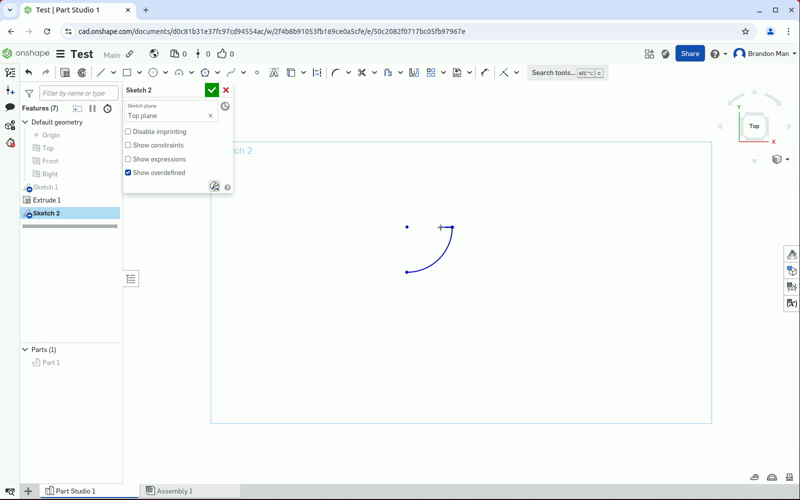
mouse_move(440, 227)
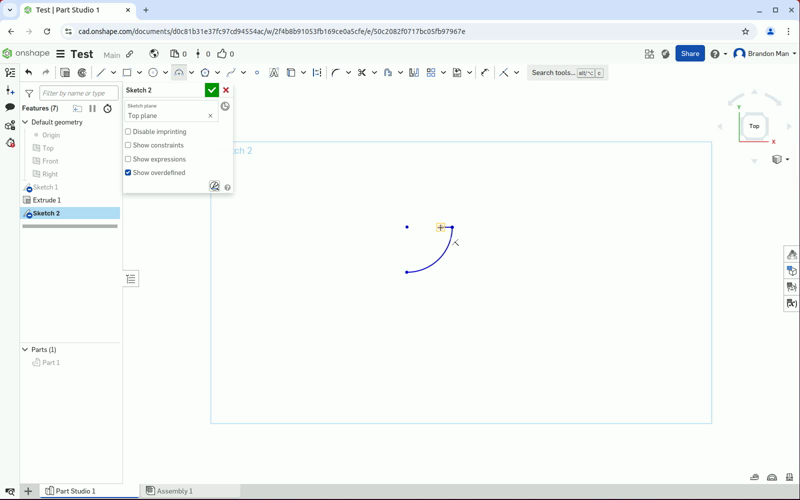
click(440, 227)
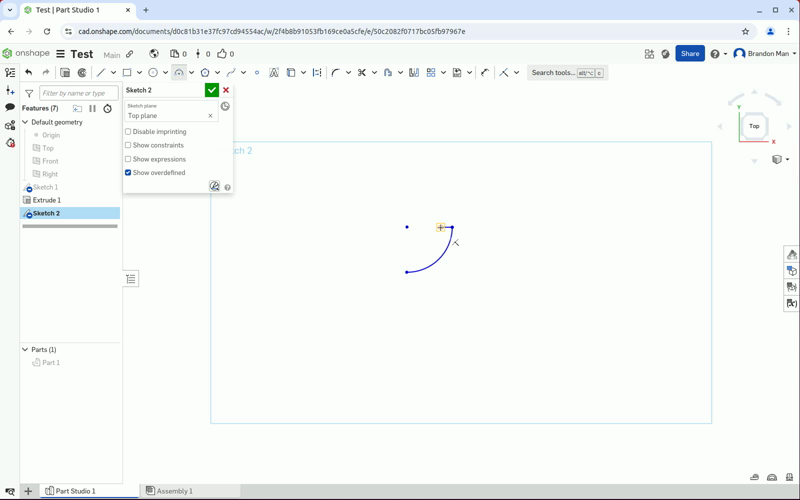
key_down(shift)
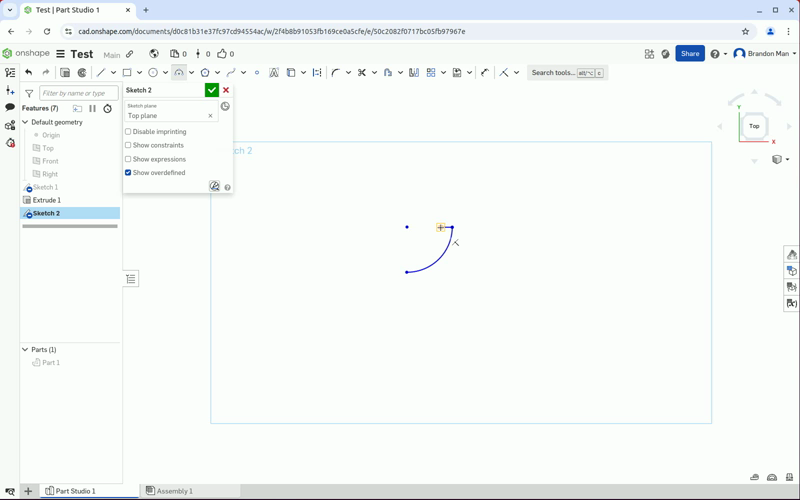
mouse_move(406, 261)
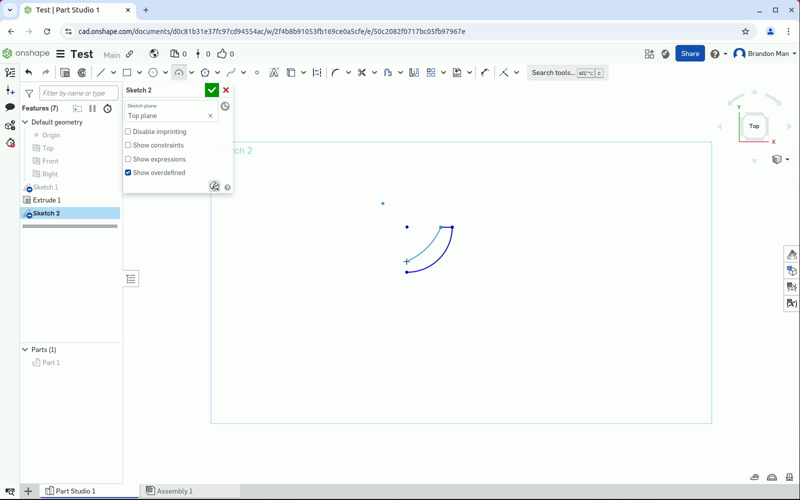
click(406, 261)
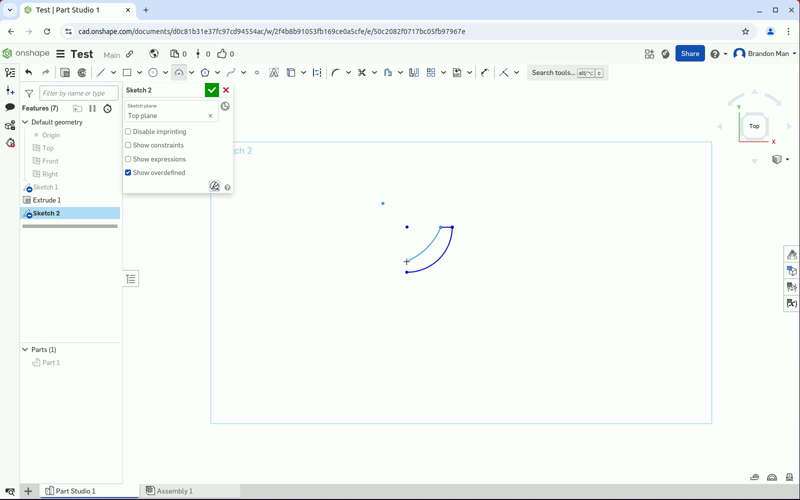
mouse_move(430, 251)
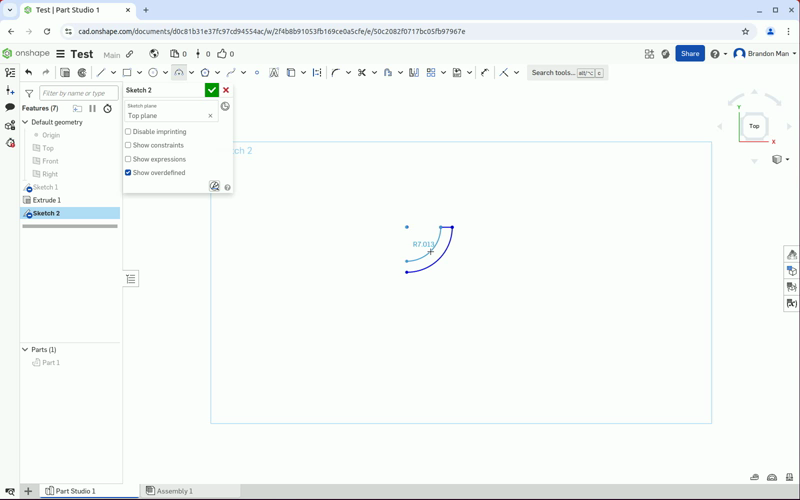
click(430, 251)
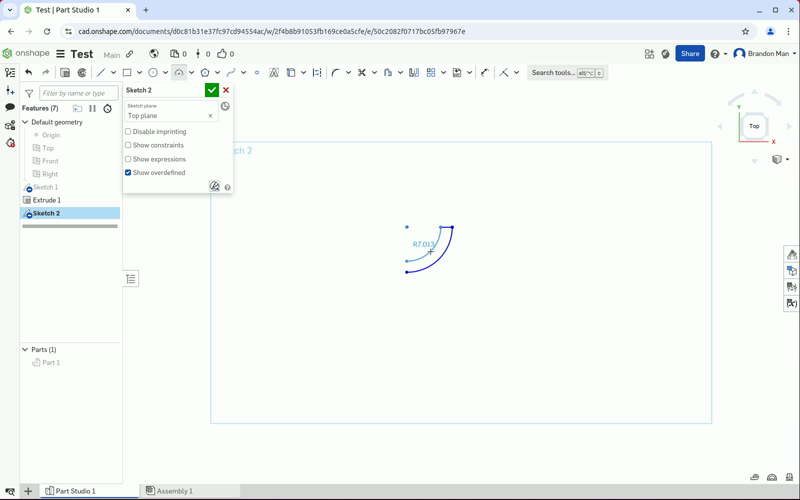
key_up(shift)
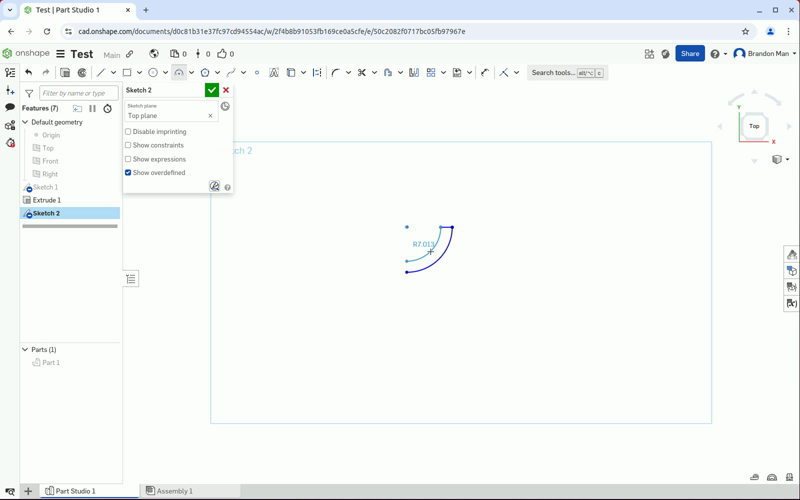
key(esc)
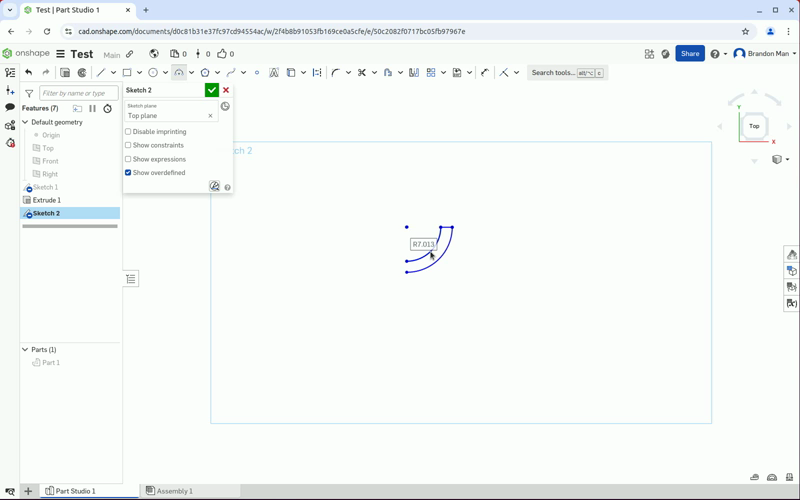
key(l)
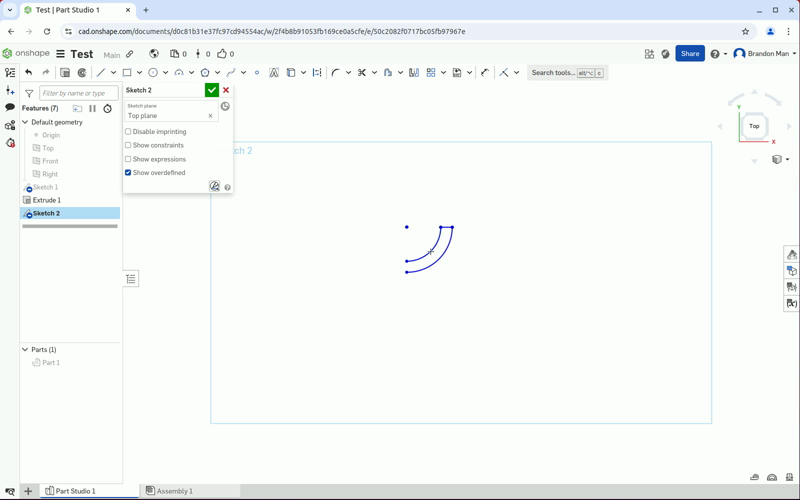
mouse_move(406, 261)
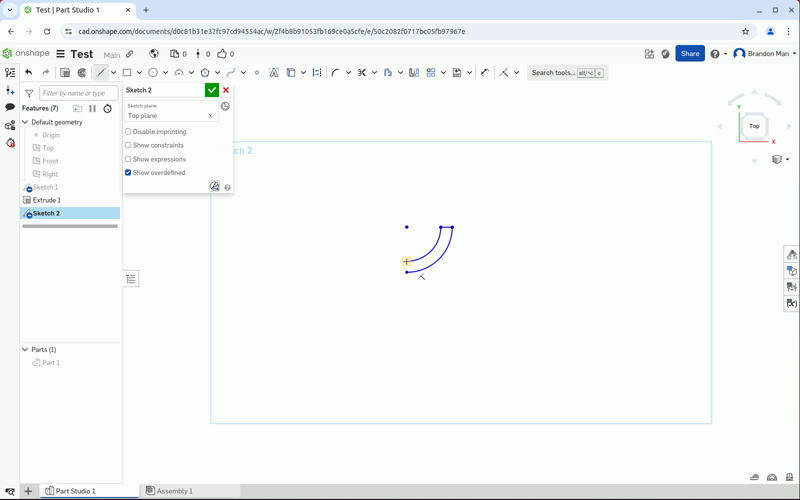
click(406, 261)
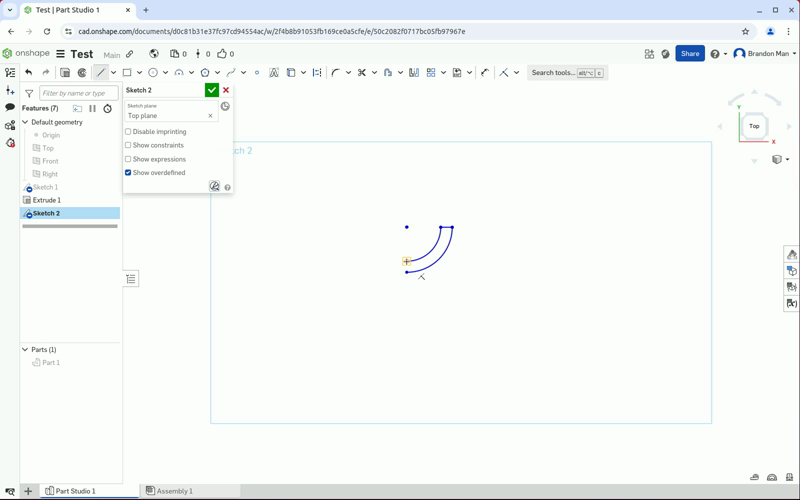
mouse_move(436, 261)
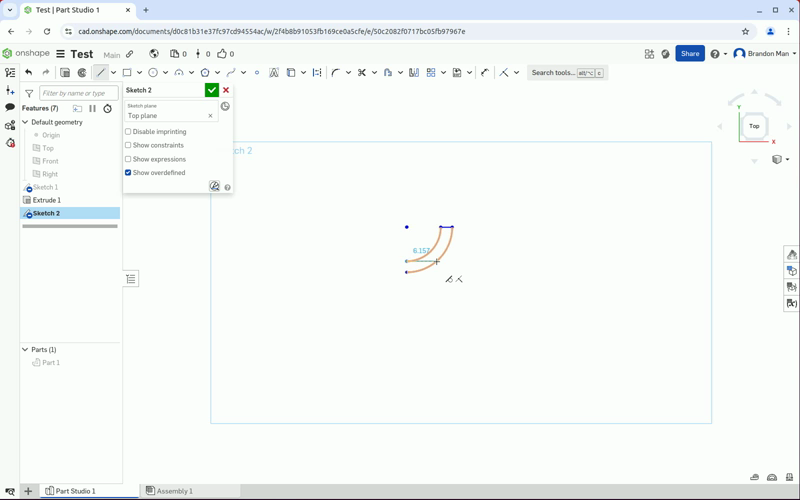
key_down(shift)
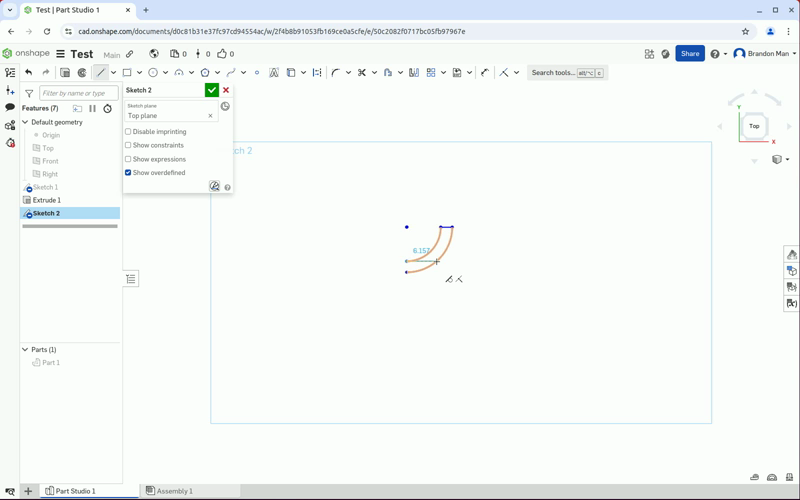
mouse_move(406, 272)
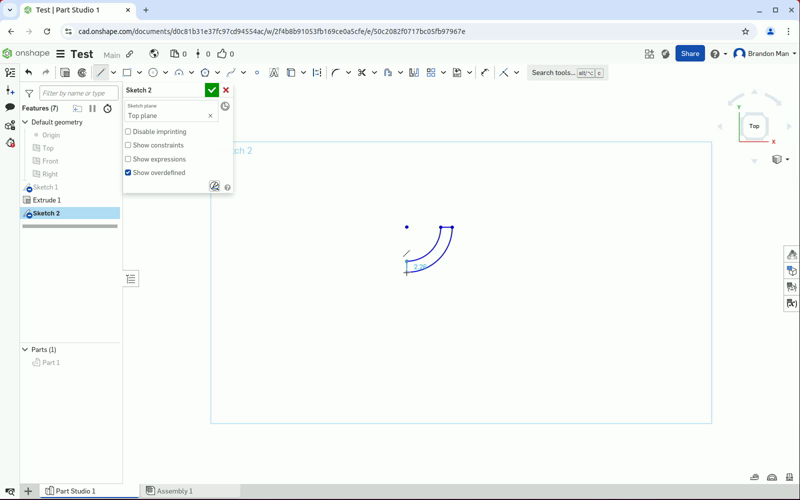
key_up(shift)
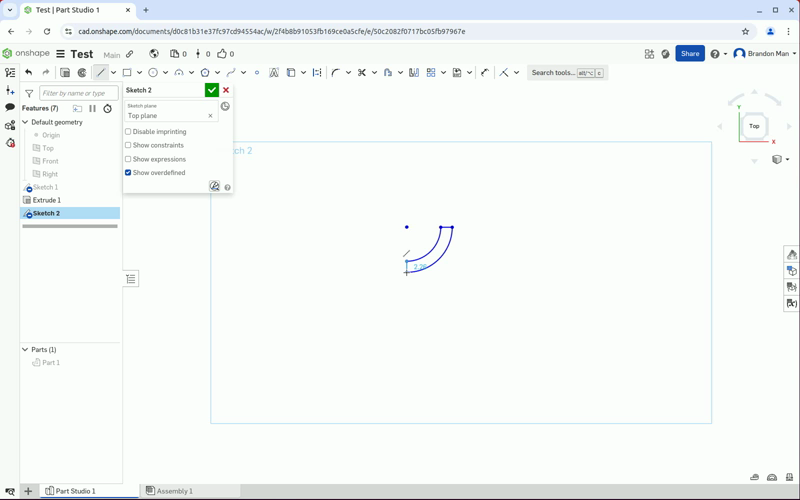
click(406, 272)
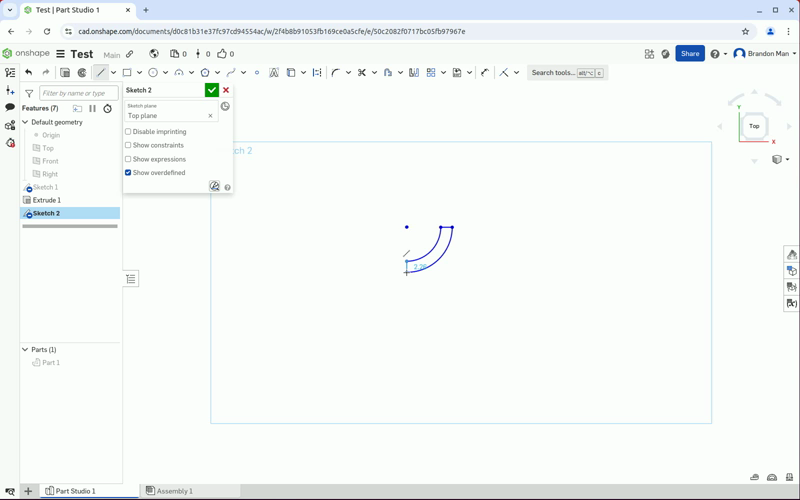
key(esc)
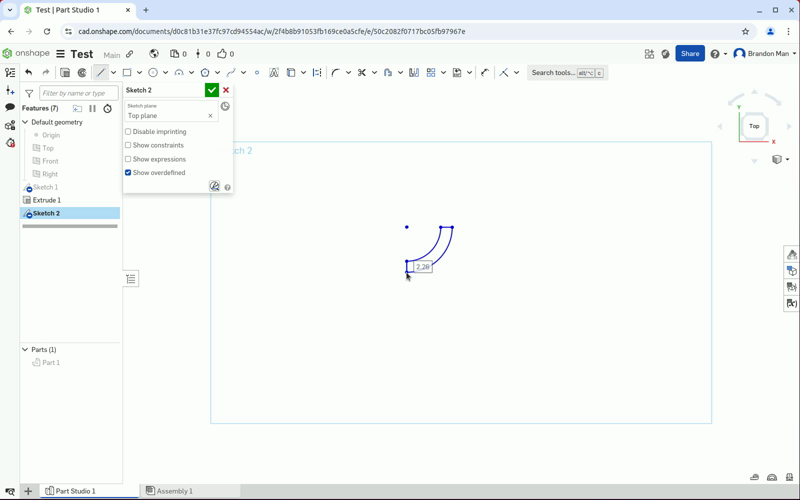
mouse_move(440, 247)
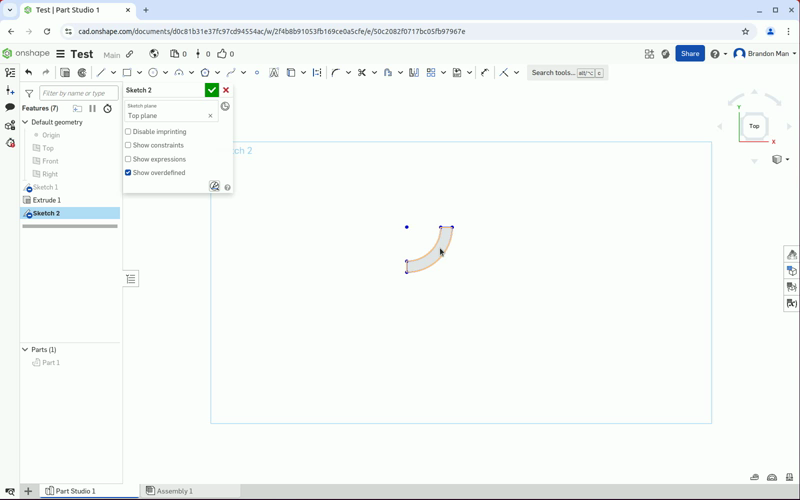
scroll(6)
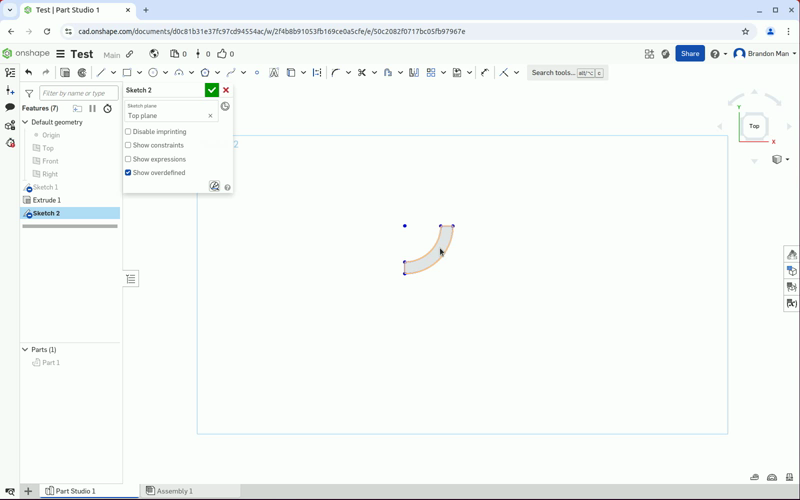
scroll(6)
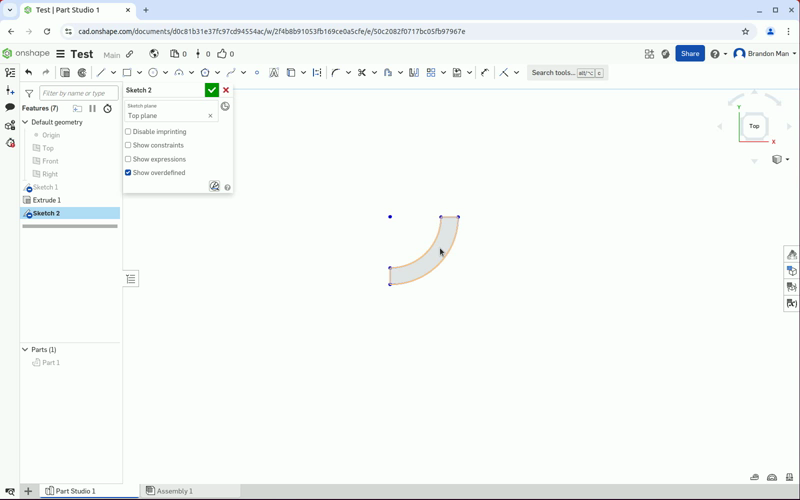
scroll(6)
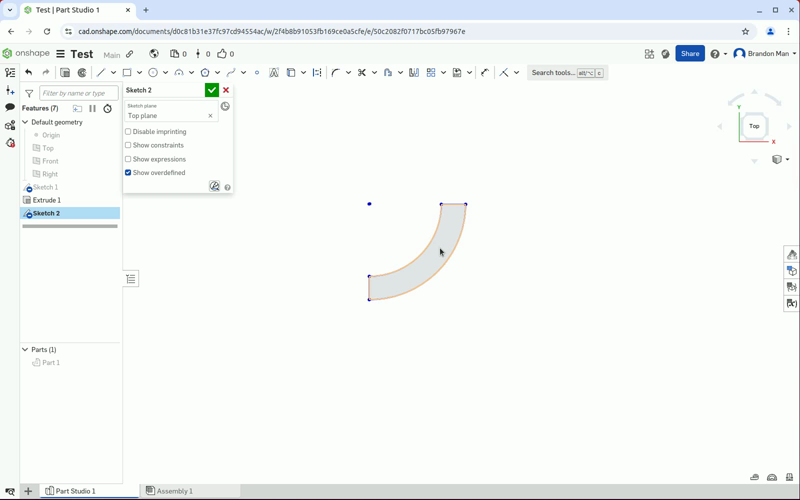
scroll(6)
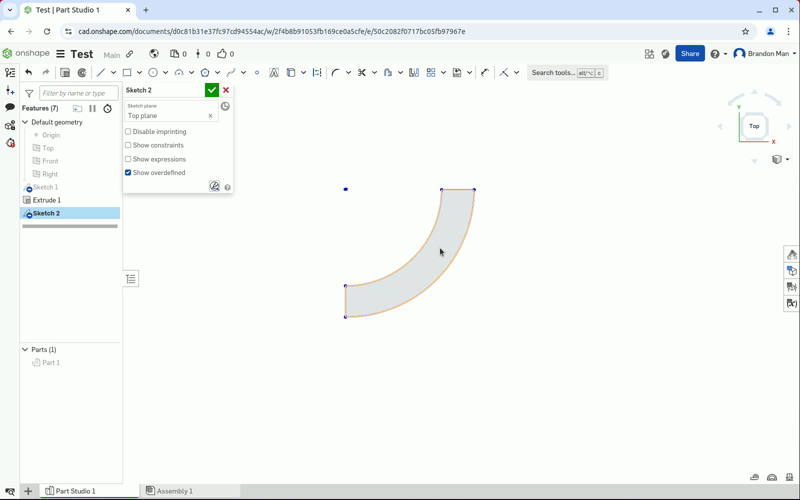
scroll(6)
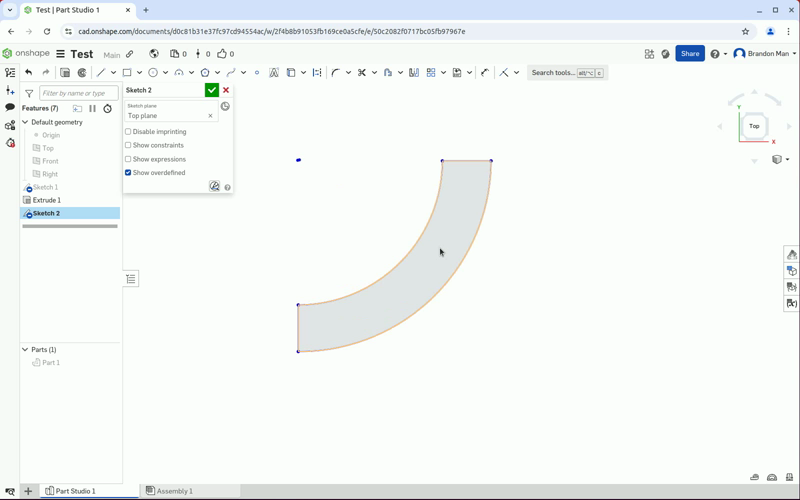
scroll(6)
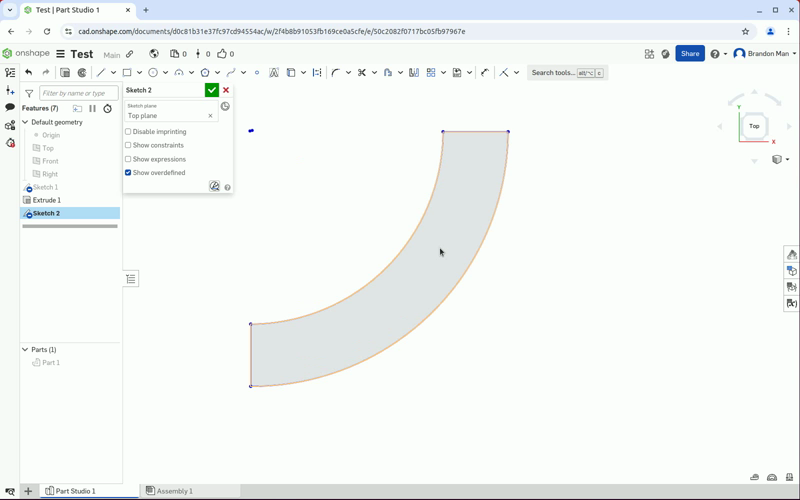
scroll(6)
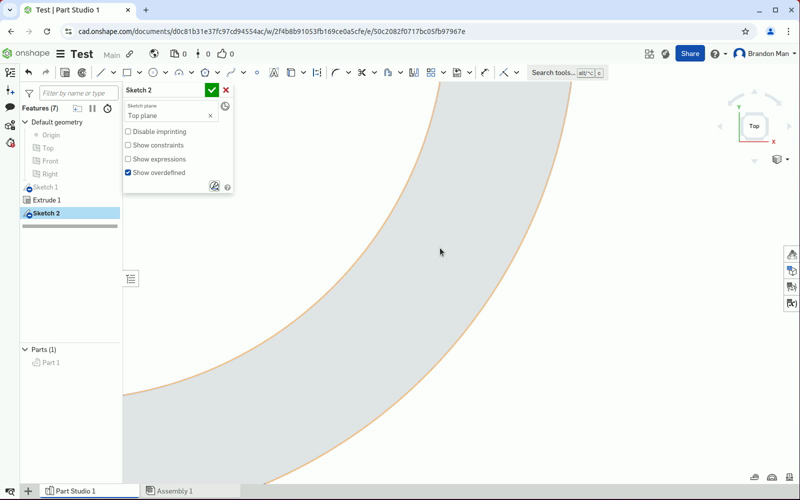
click(440, 247)
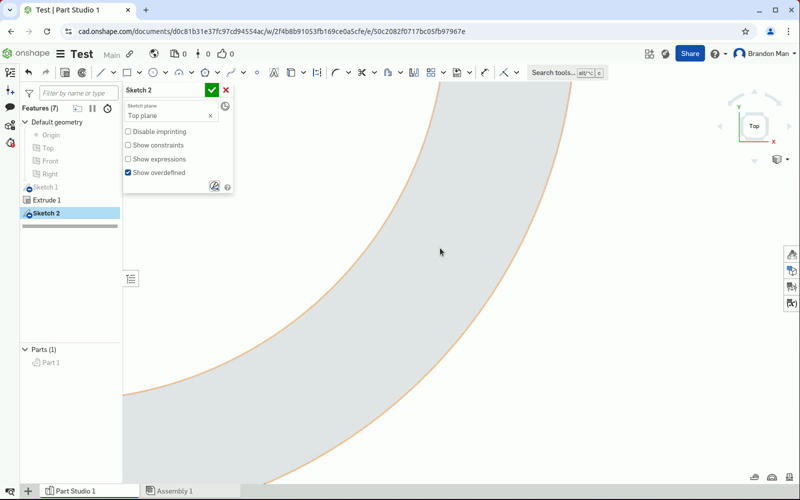
scroll(-6)
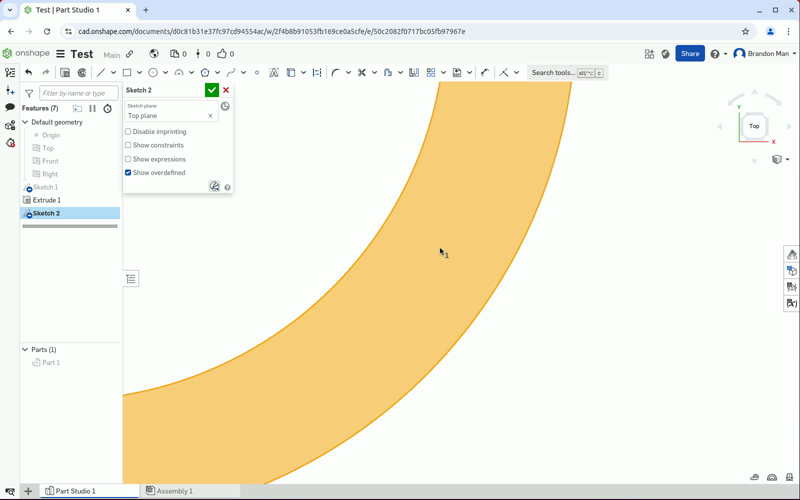
scroll(-6)
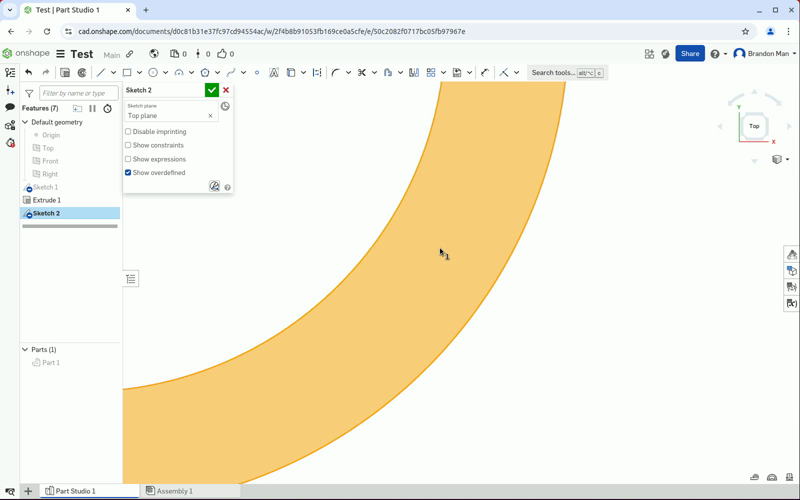
scroll(-6)
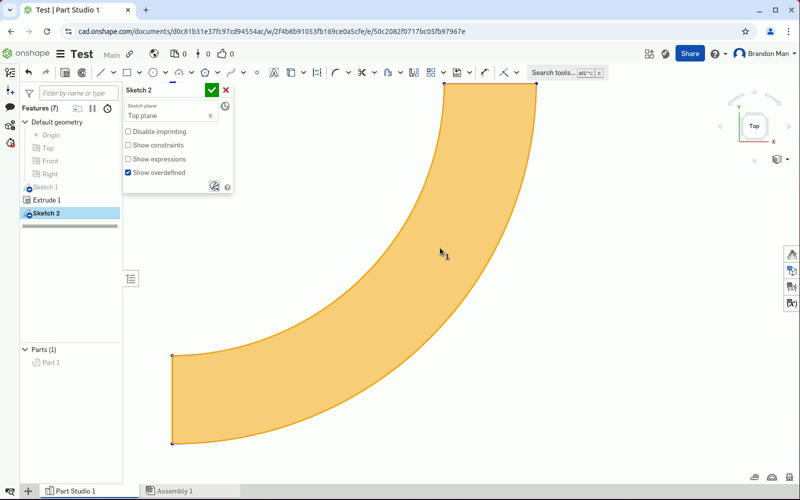
scroll(-6)
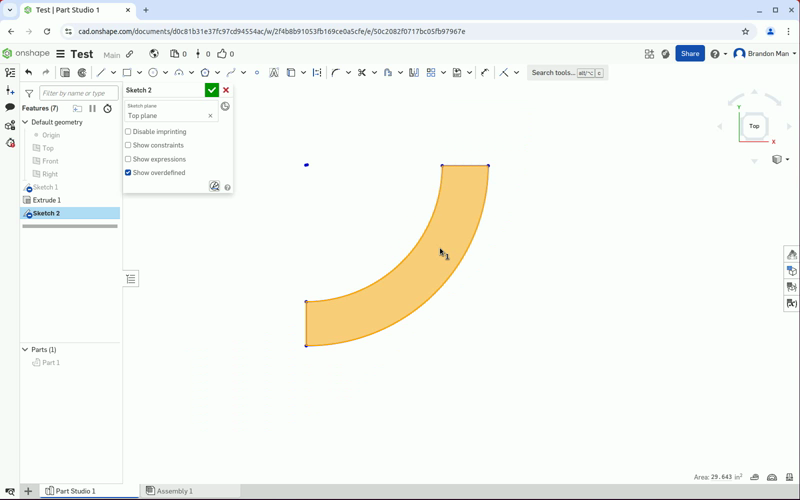
scroll(-6)
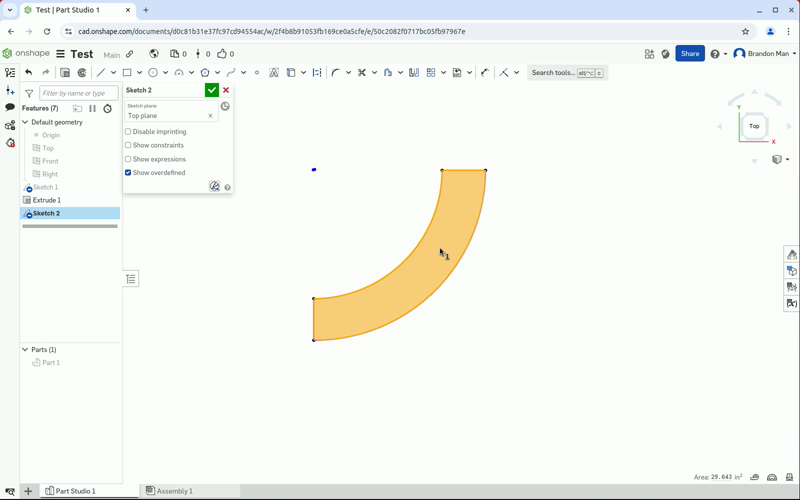
scroll(-6)
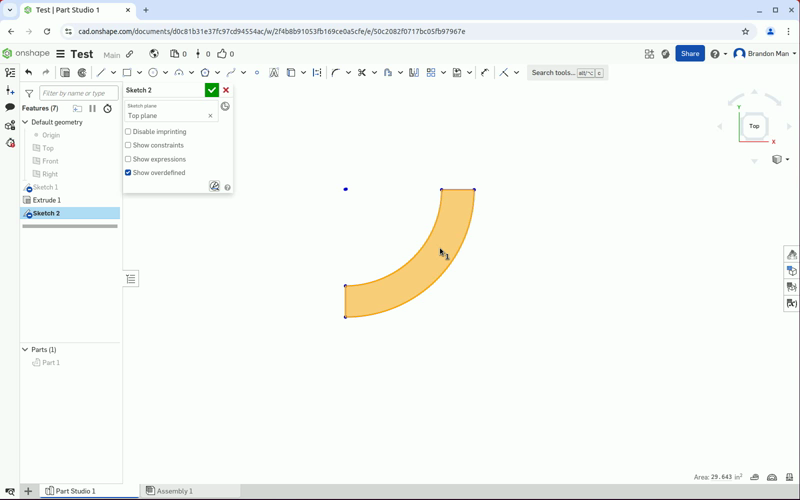
scroll(-6)
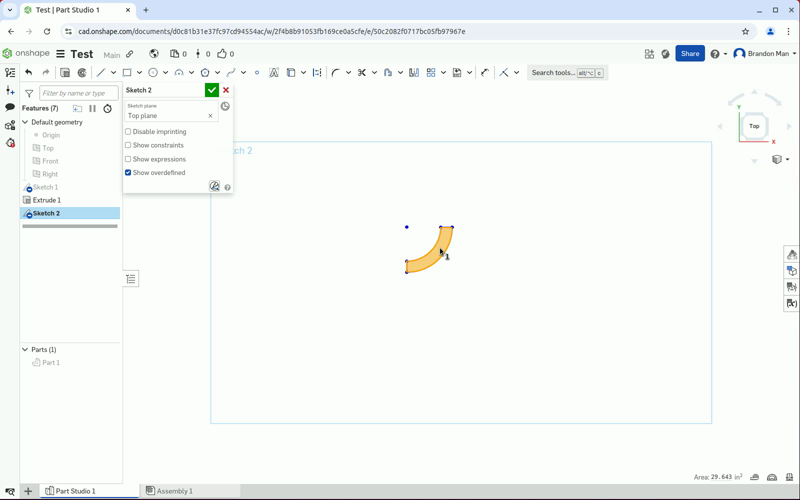
mouse_move(73, 352)
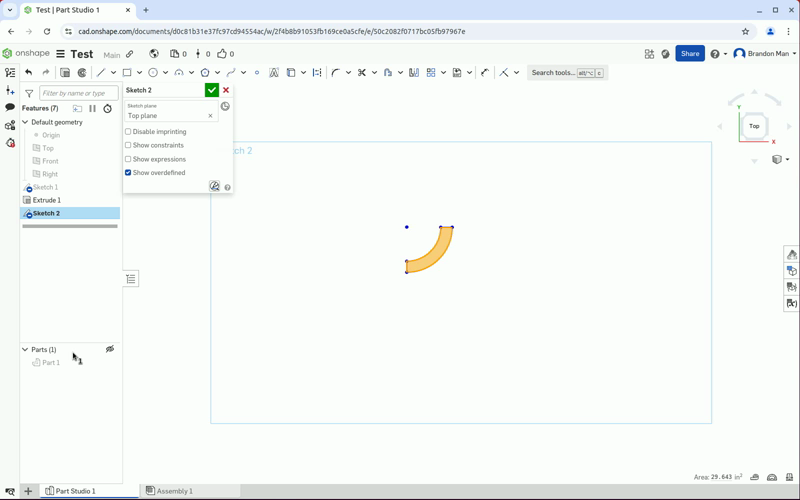
key(shift+y)
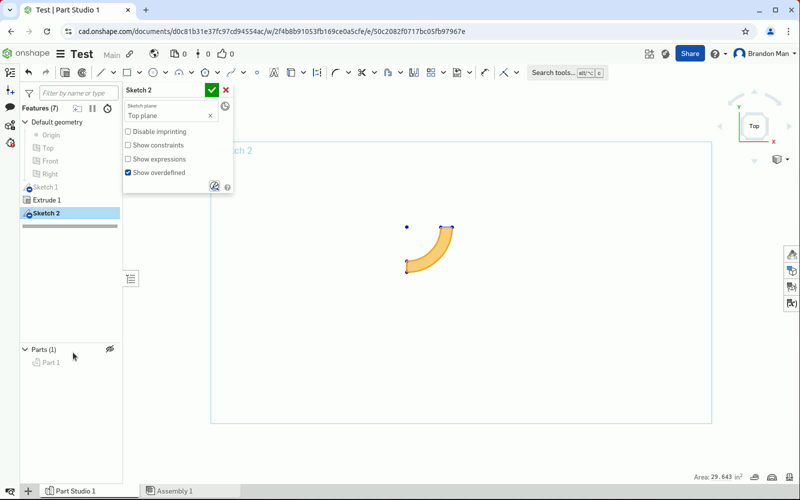
key(shift+e)
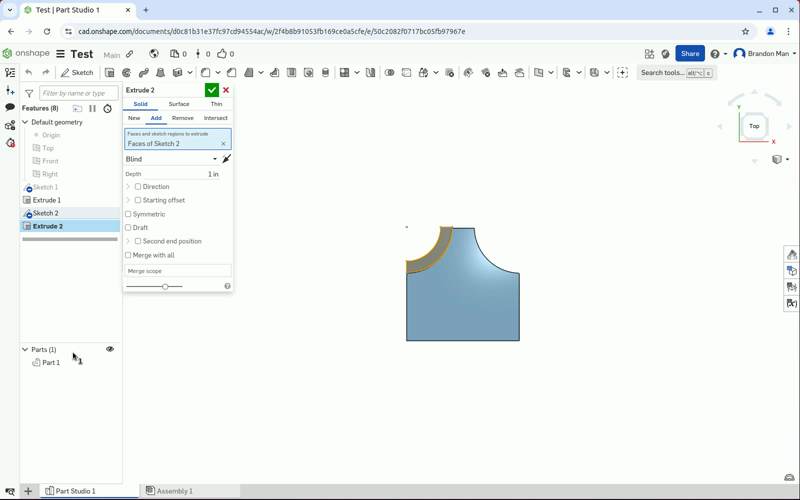
mouse_move(143, 106)
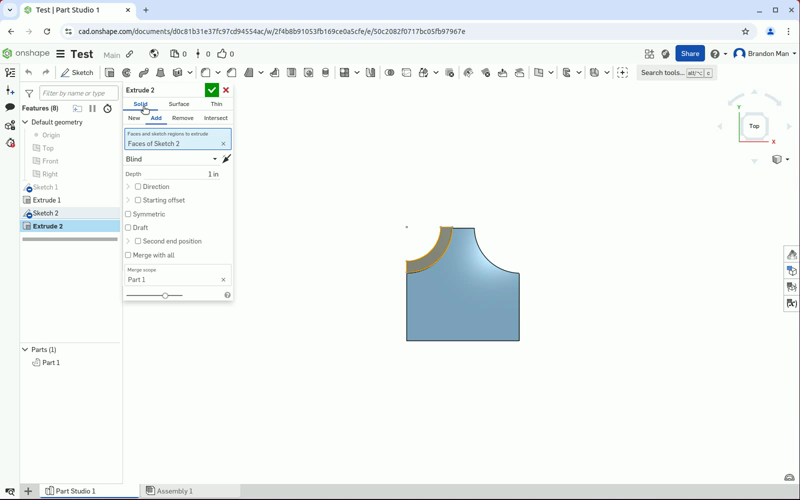
click(143, 106)
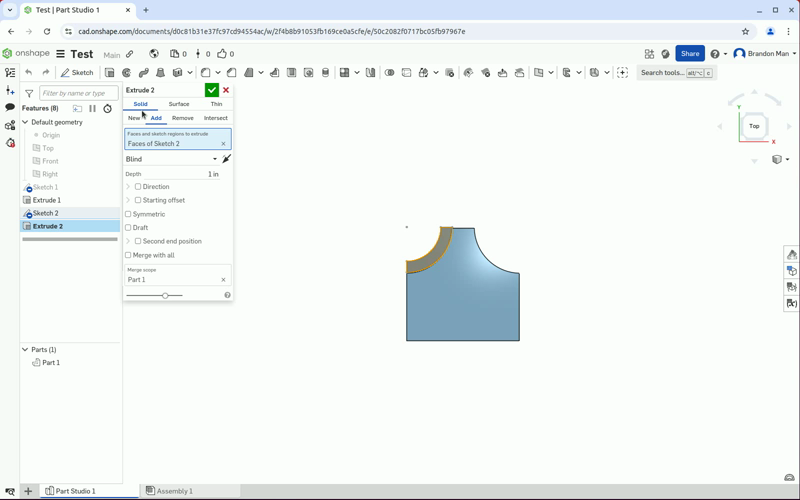
mouse_move(137, 120)
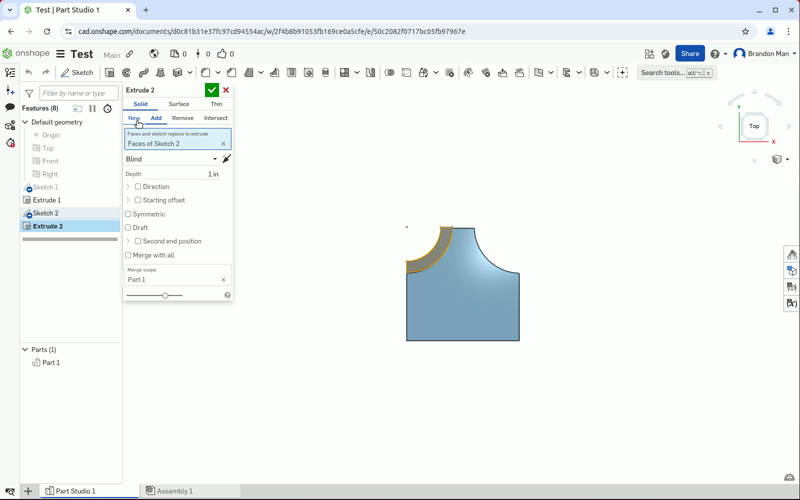
click(137, 120)
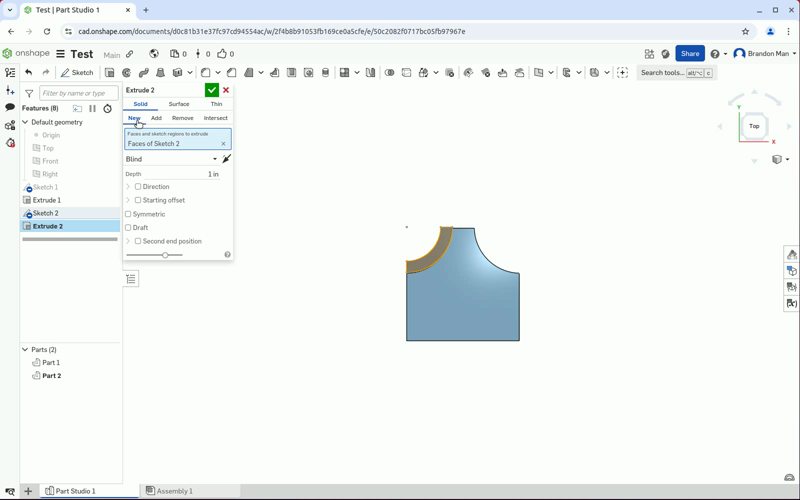
key(tab, 4)
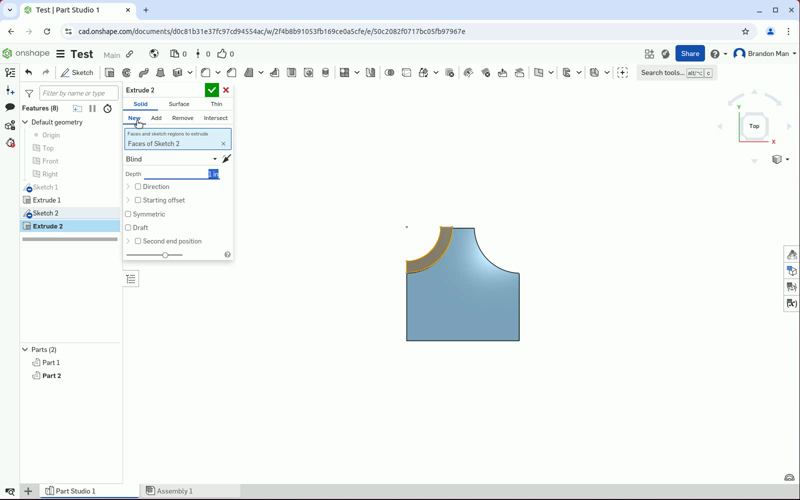
text(22.145)
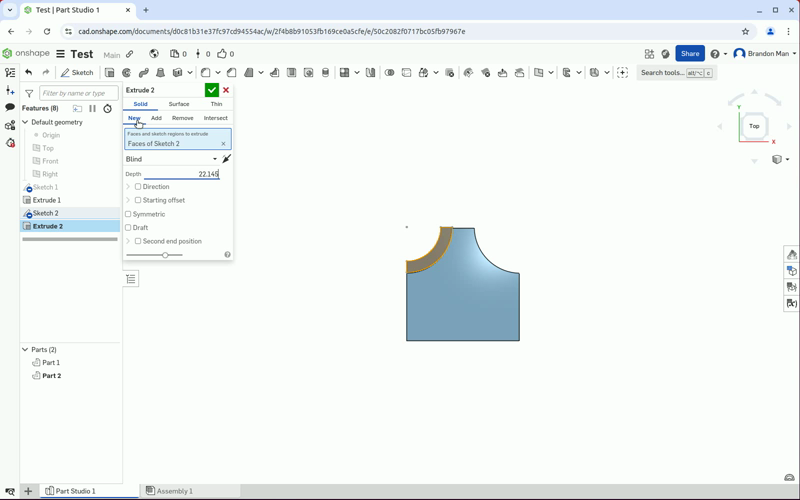
key(enter)
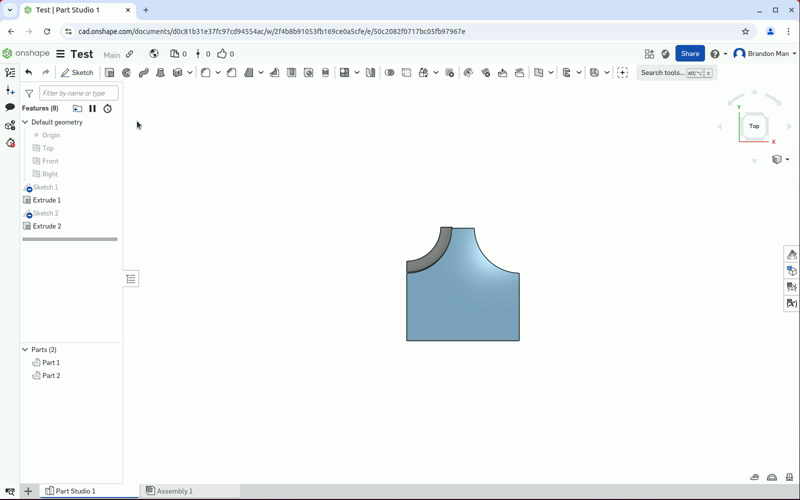
key(shift+h)
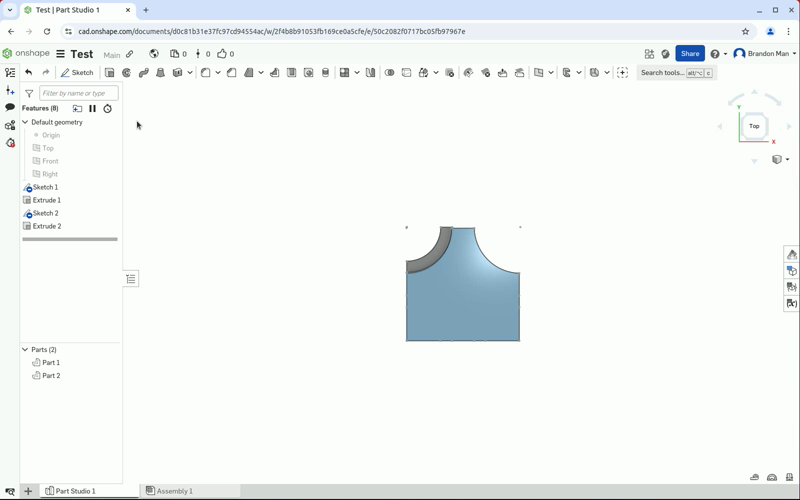
key(shift+h)
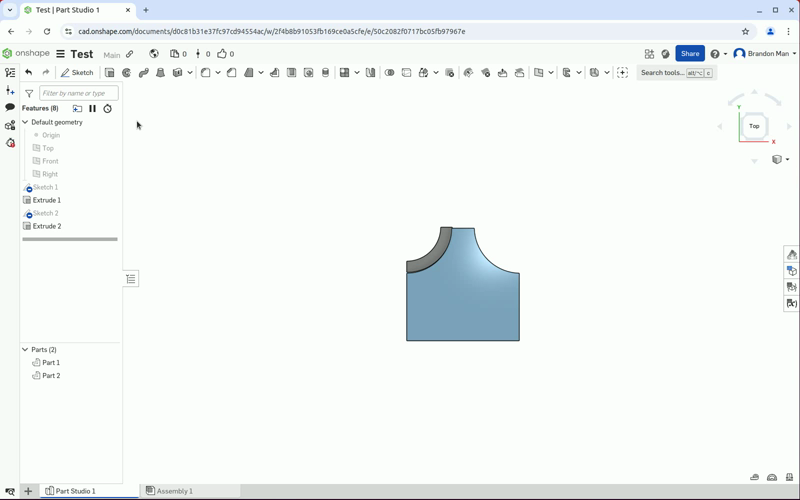
mouse_move(73, 189)
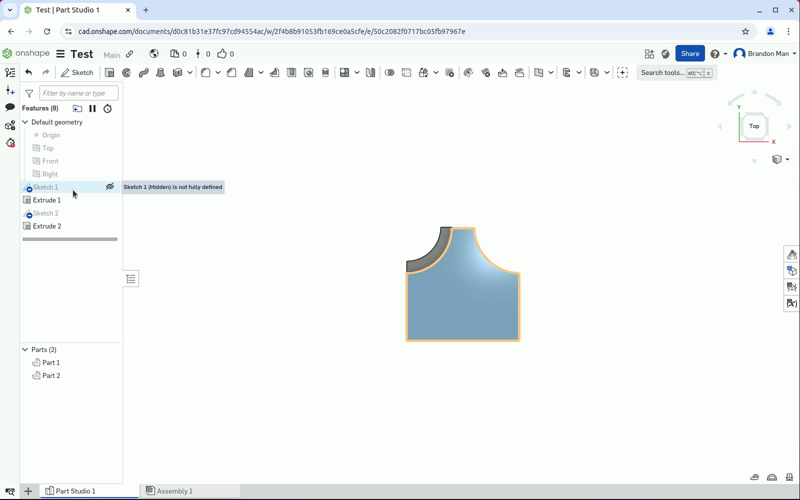
click(73, 189)
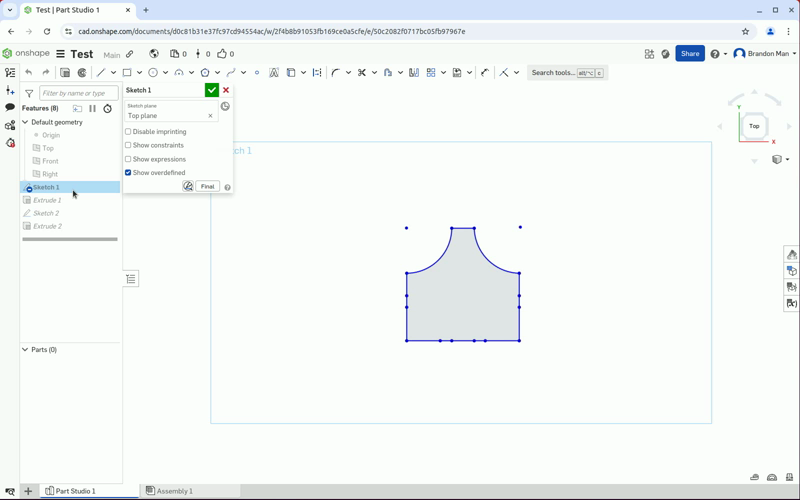
mouse_move(229, 92)
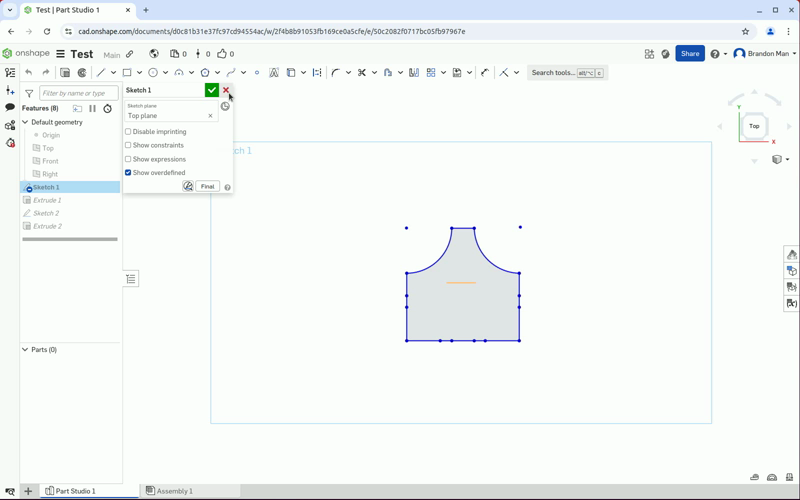
click(229, 92)
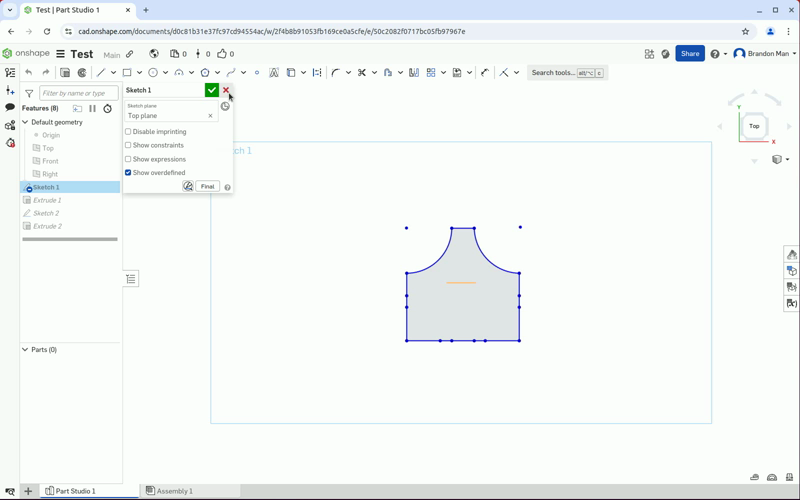
key(shift+s)
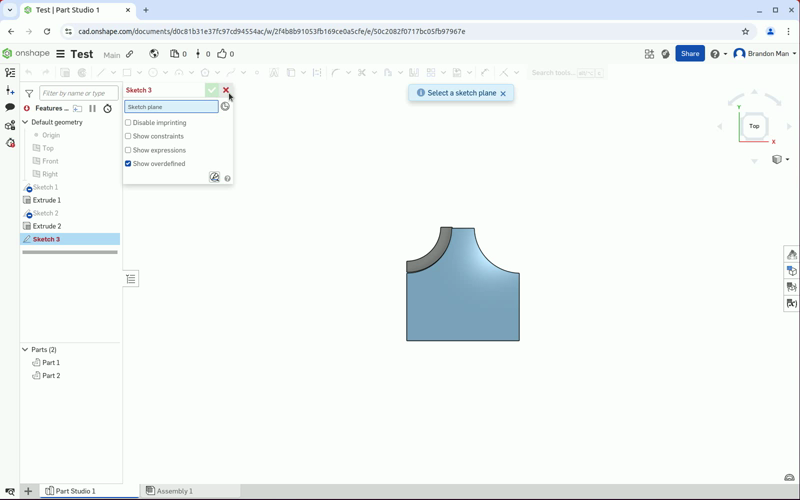
mouse_move(73, 150)
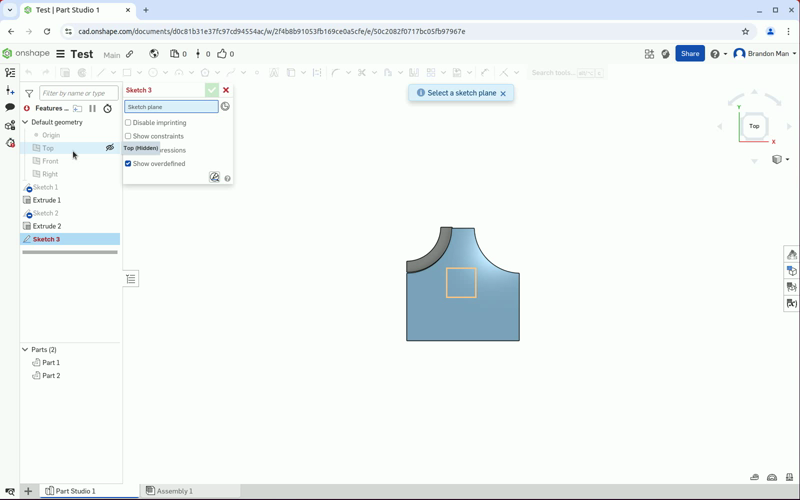
click(73, 150)
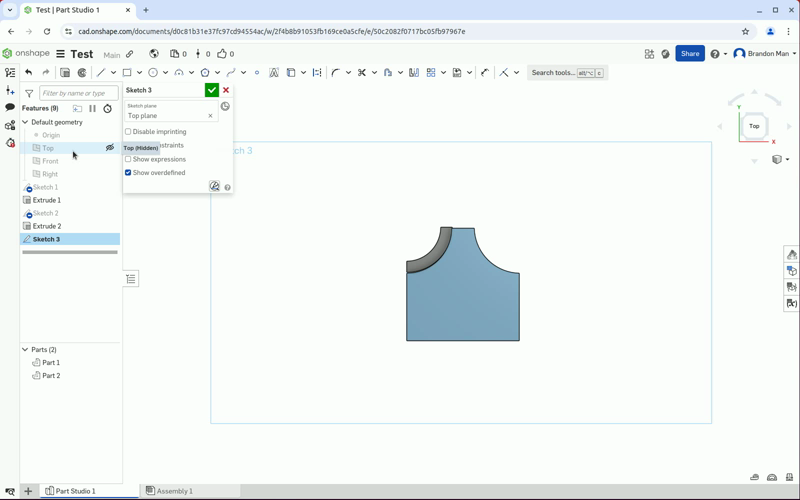
mouse_move(73, 352)
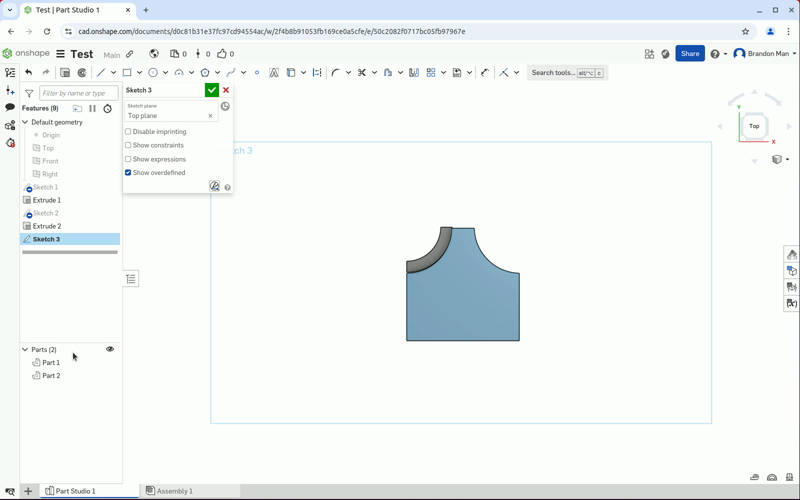
key(y)
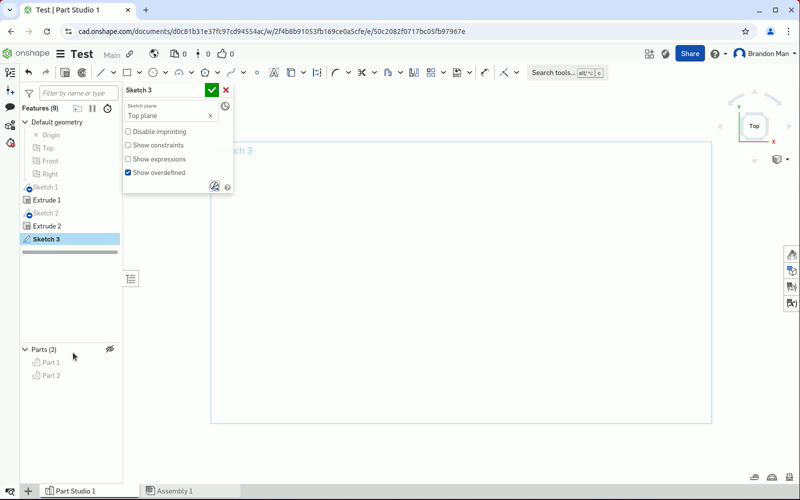
key(a)
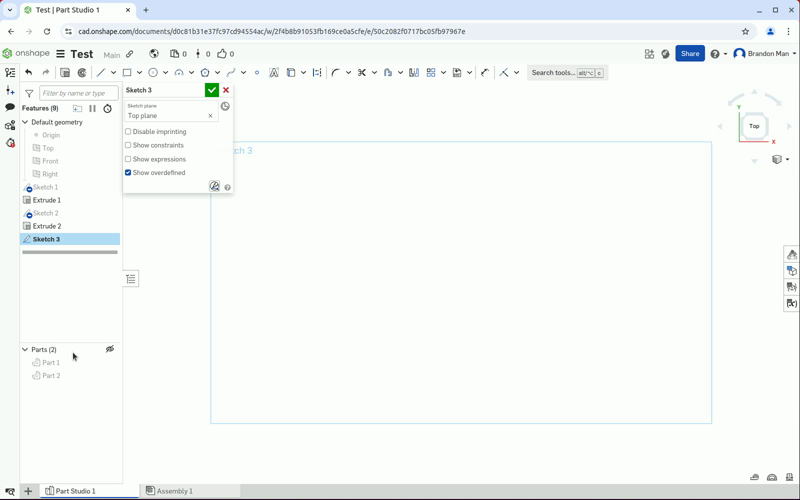
key_down(shift)
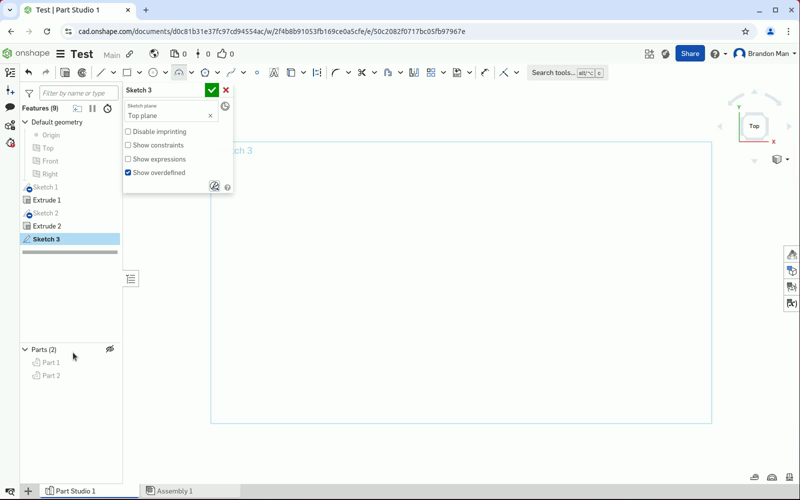
mouse_move(474, 227)
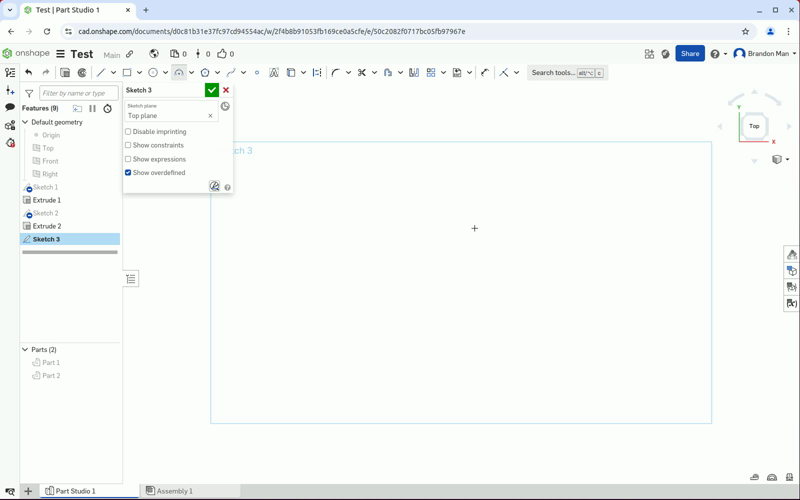
click(474, 227)
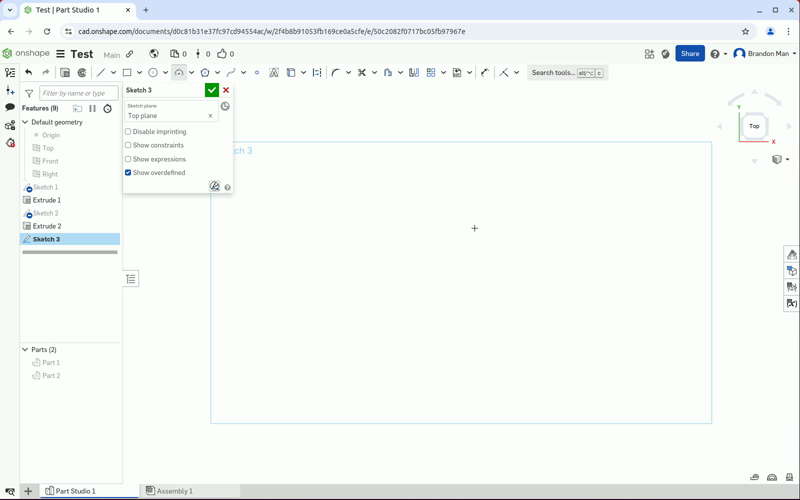
key_up(shift)
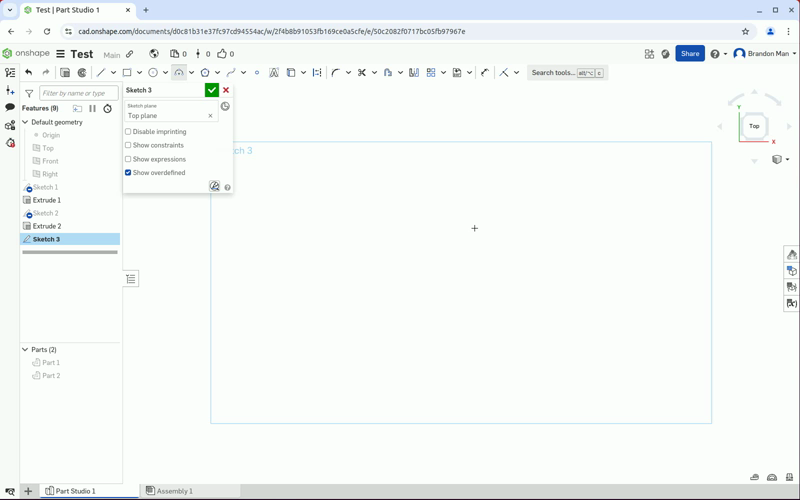
key_down(shift)
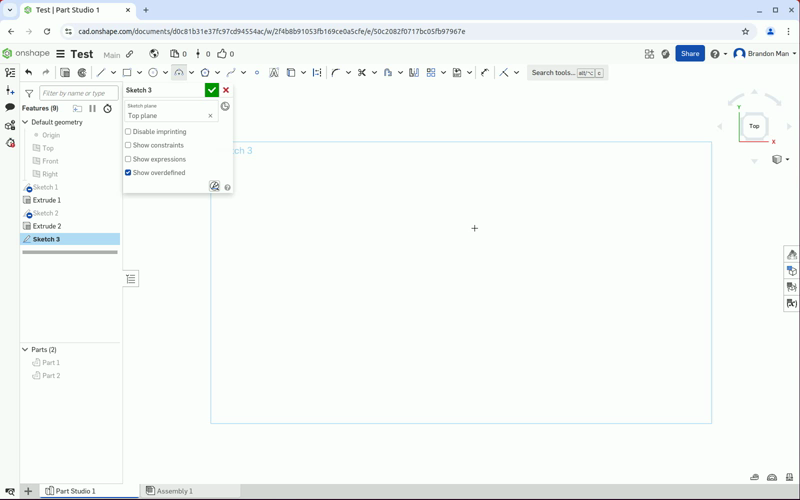
mouse_move(520, 273)
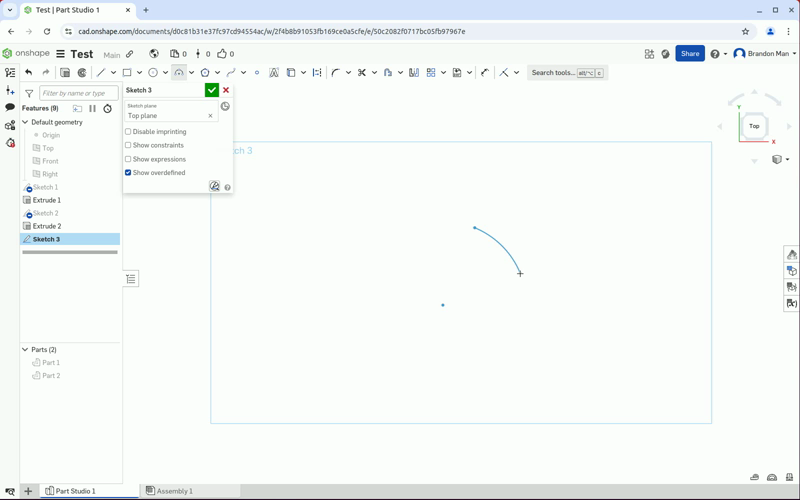
click(520, 273)
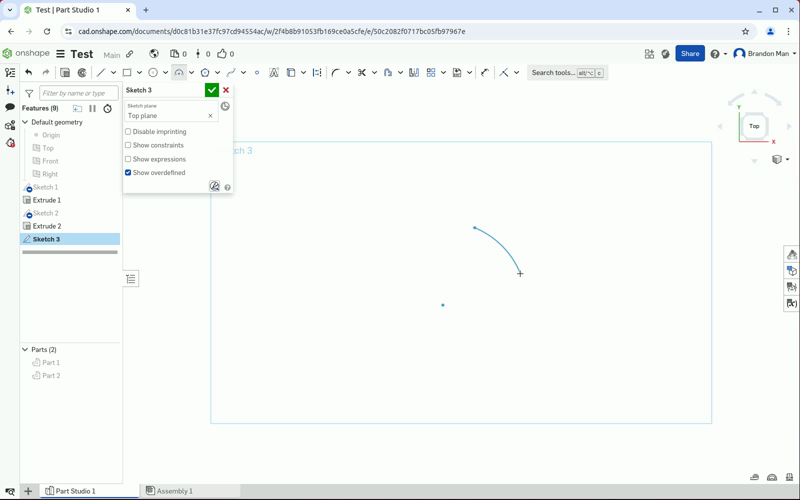
mouse_move(488, 259)
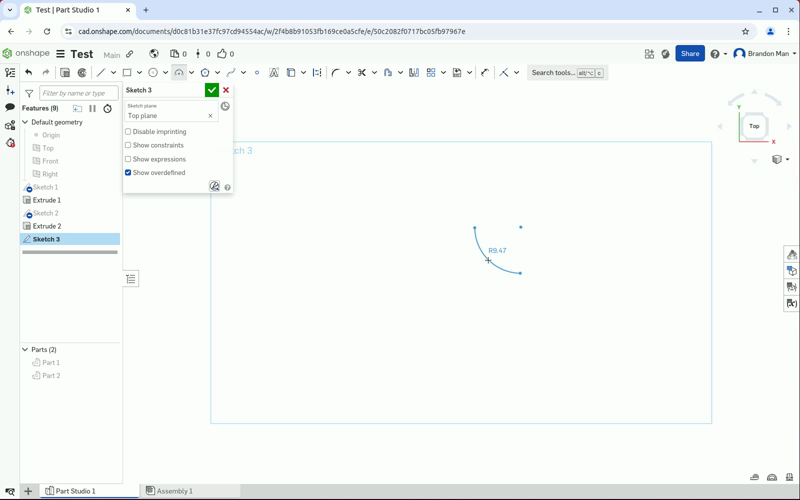
click(488, 259)
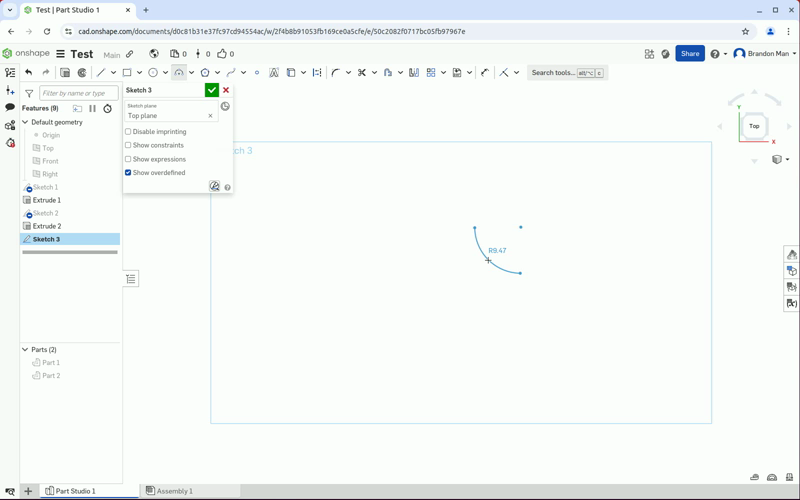
key_up(shift)
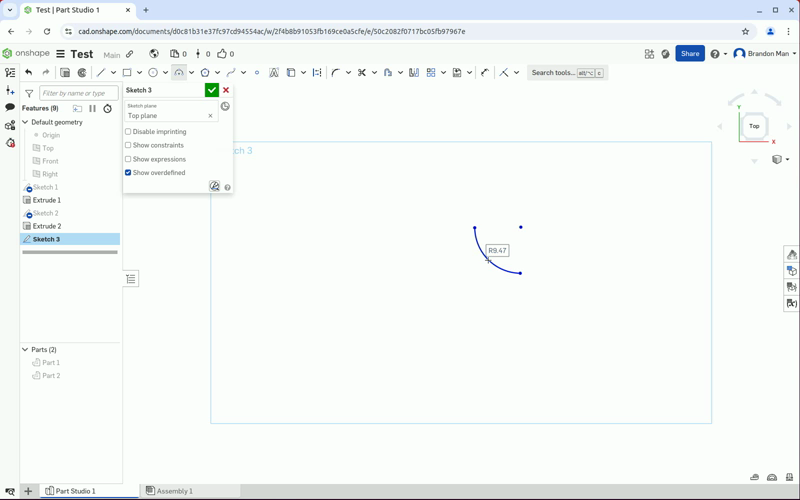
key(esc)
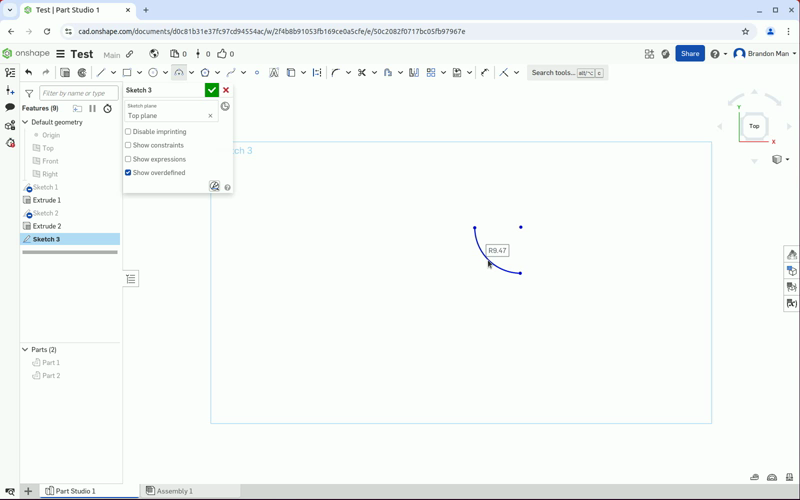
key(l)
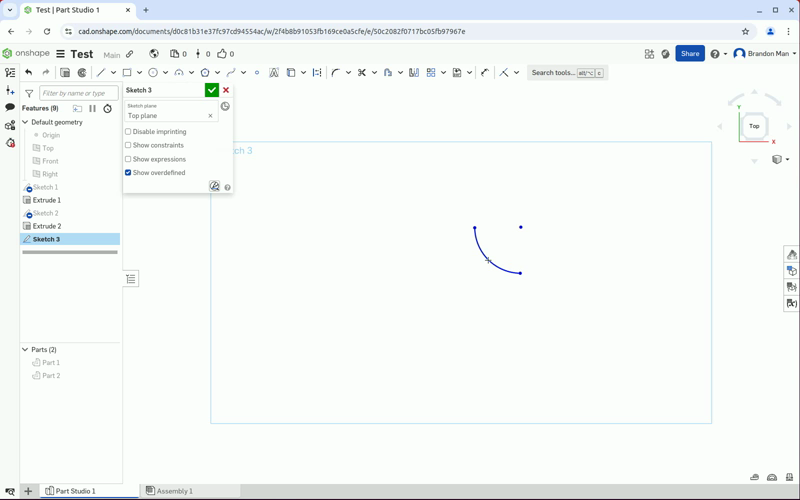
mouse_move(520, 273)
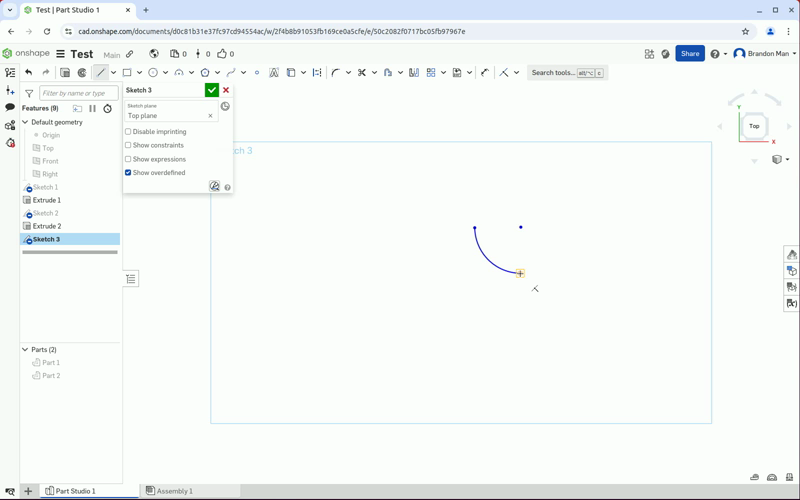
click(520, 273)
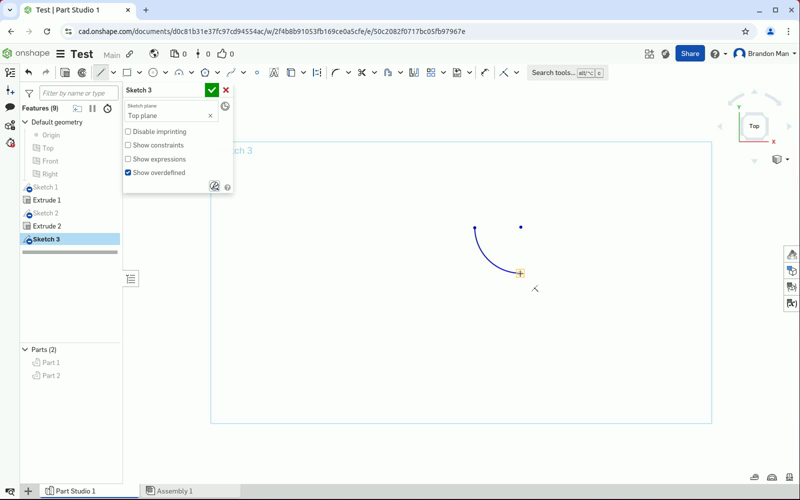
key_down(shift)
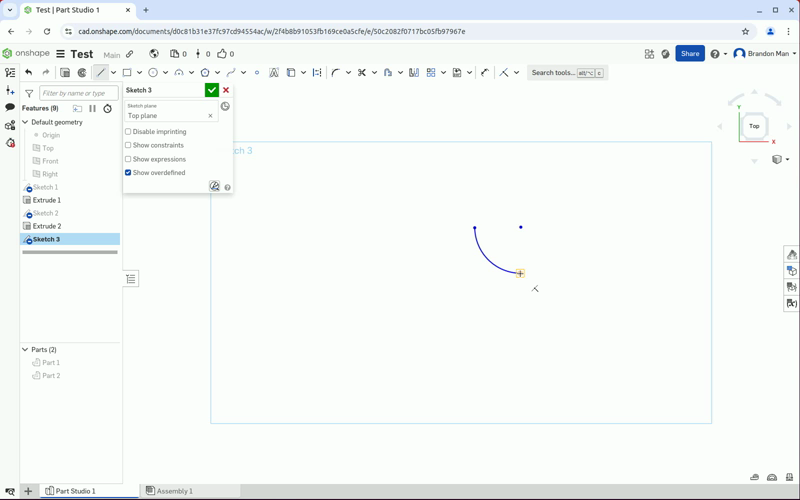
mouse_move(550, 273)
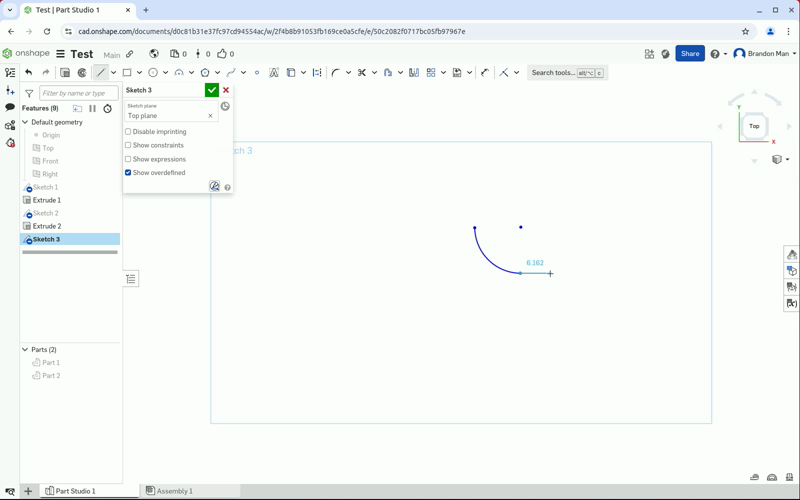
mouse_move(520, 261)
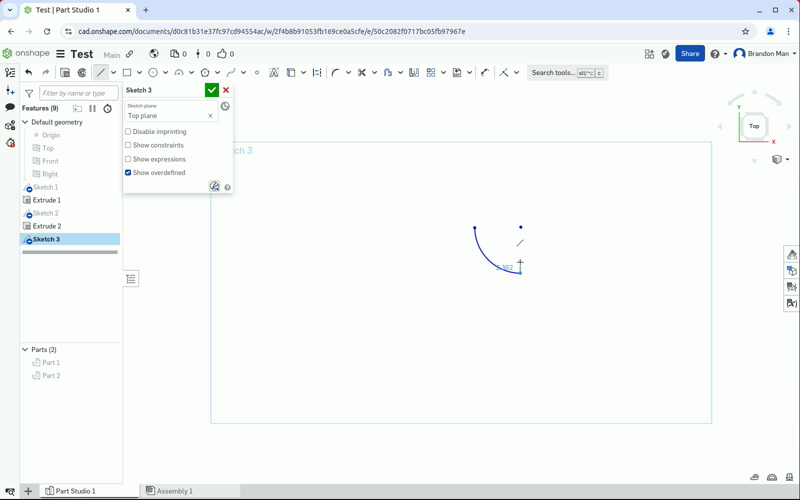
click(520, 261)
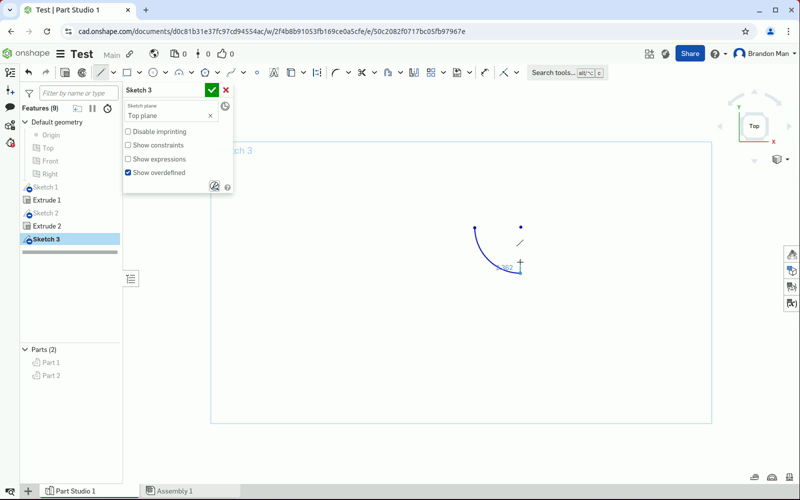
key_up(shift)
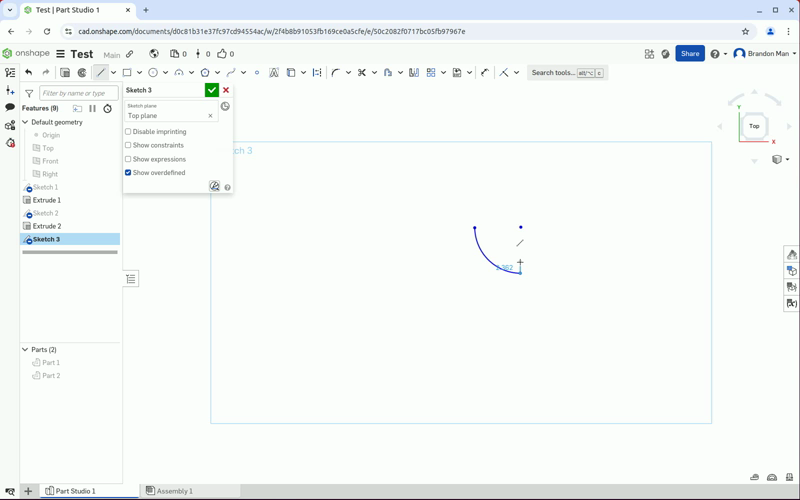
key(esc)
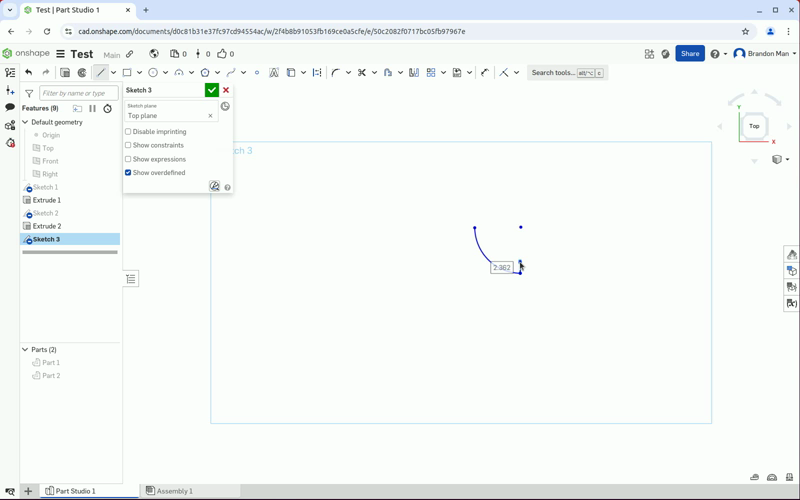
key(a)
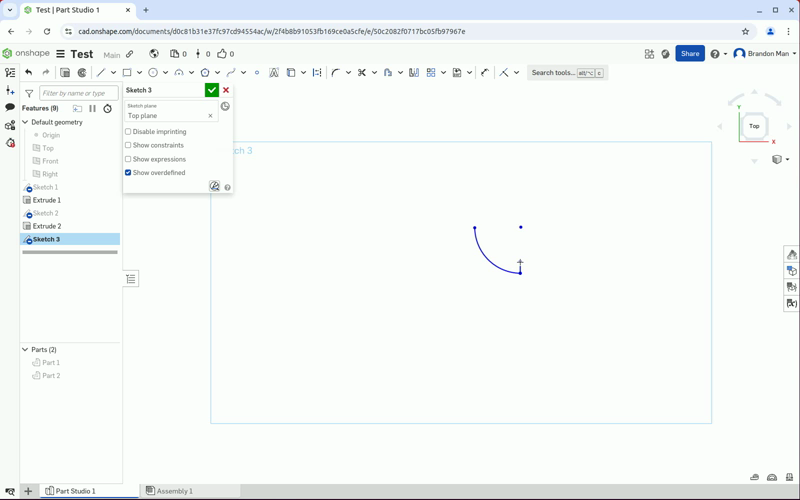
mouse_move(520, 261)
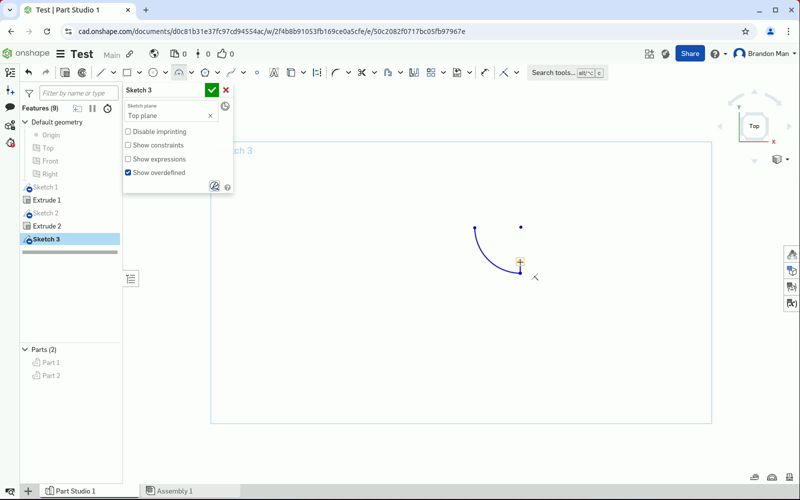
click(520, 261)
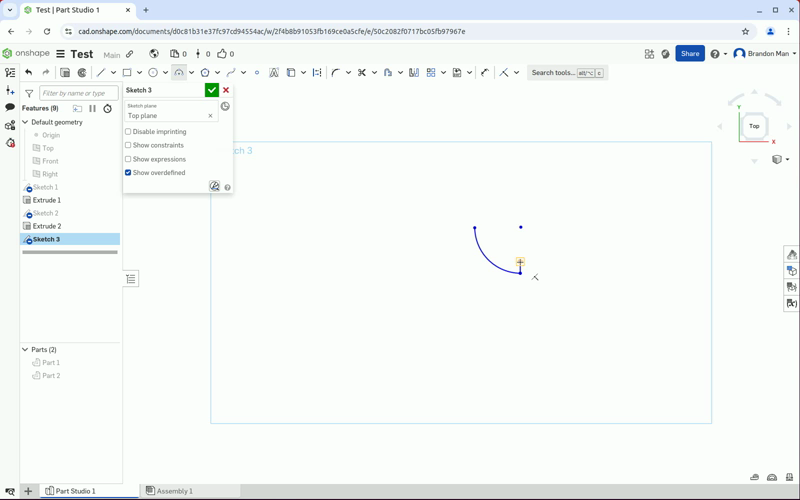
key_down(shift)
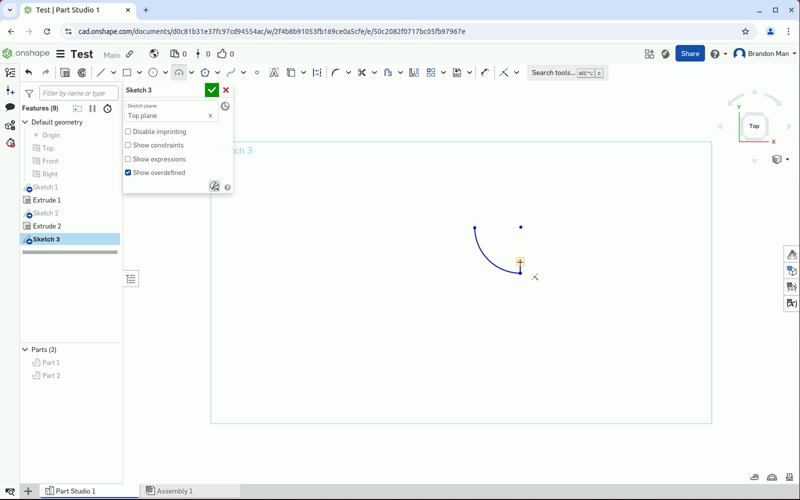
mouse_move(486, 227)
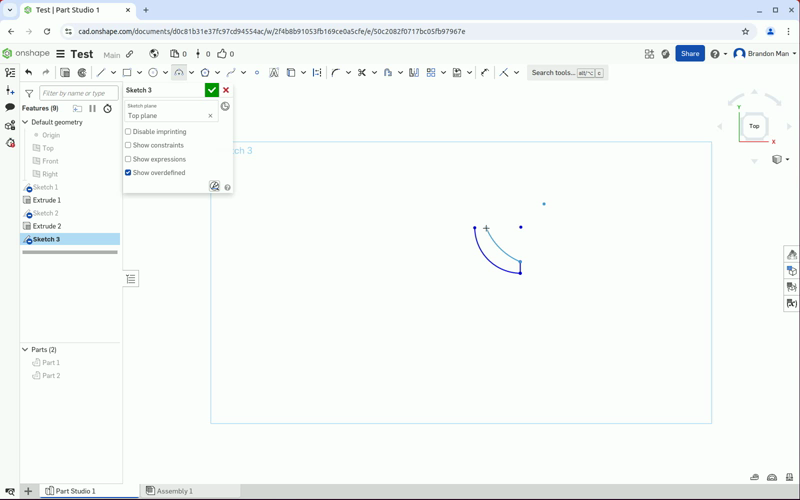
click(486, 227)
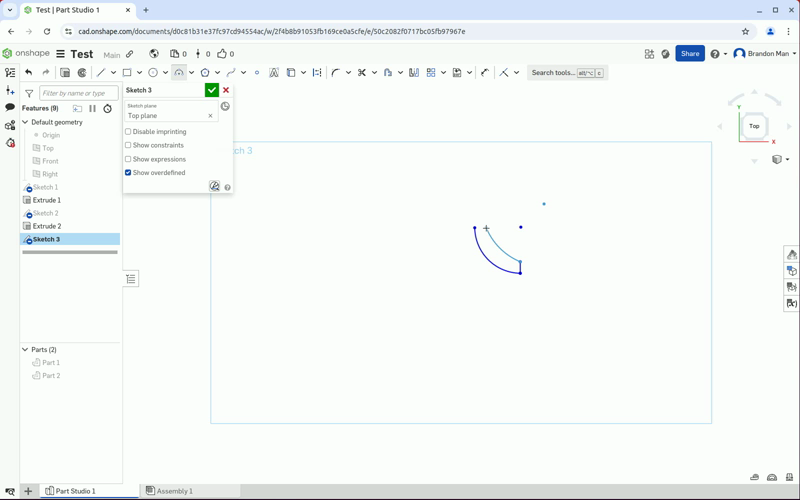
mouse_move(496, 251)
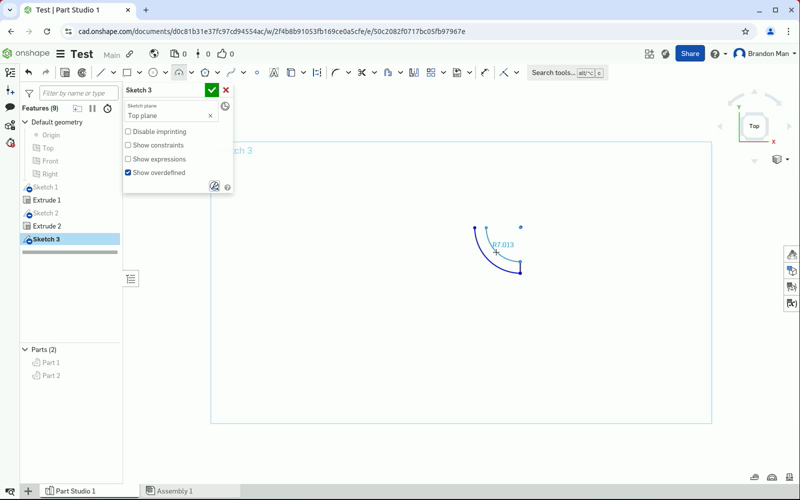
click(496, 251)
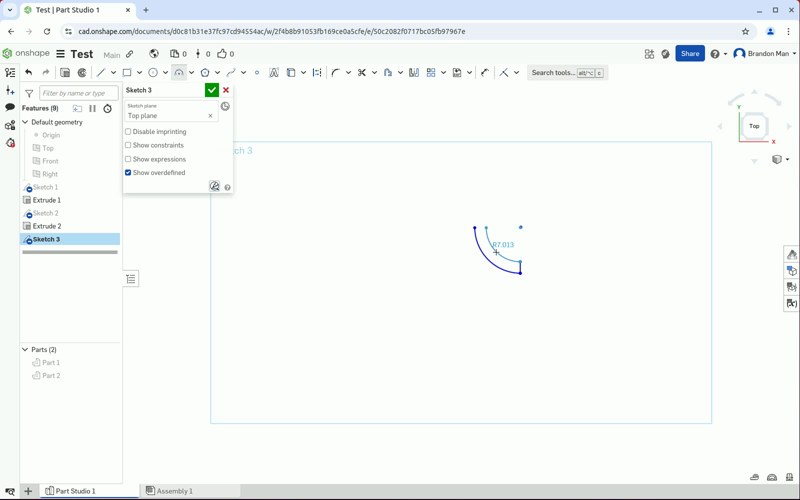
key_up(shift)
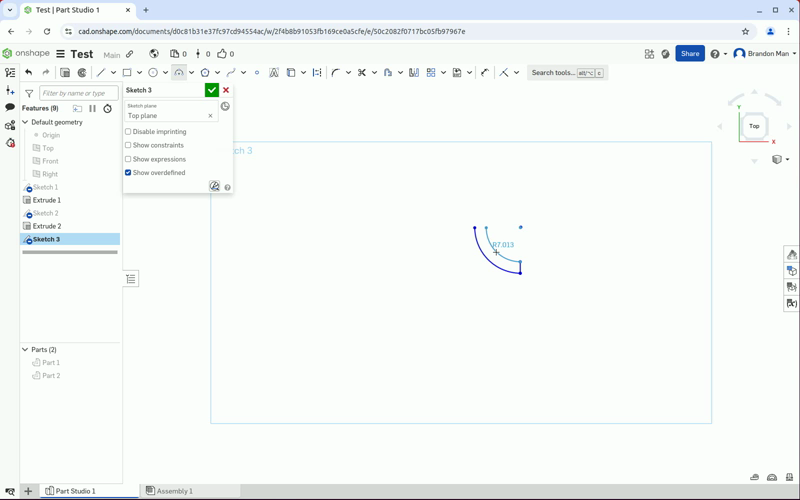
key(esc)
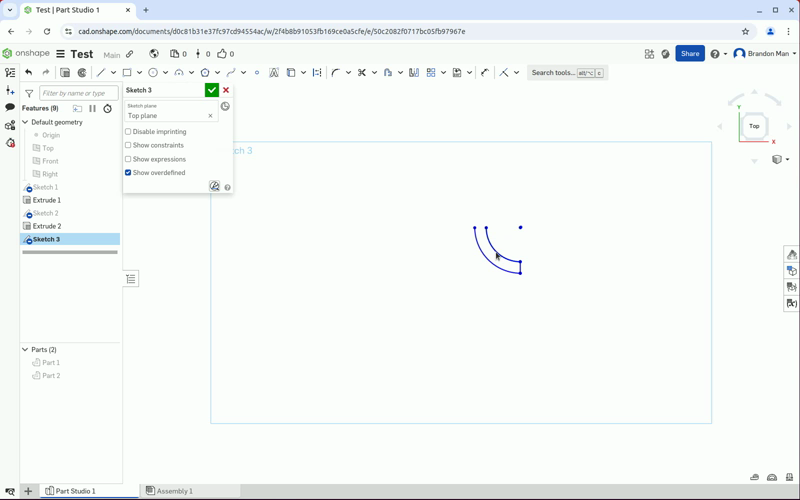
key(l)
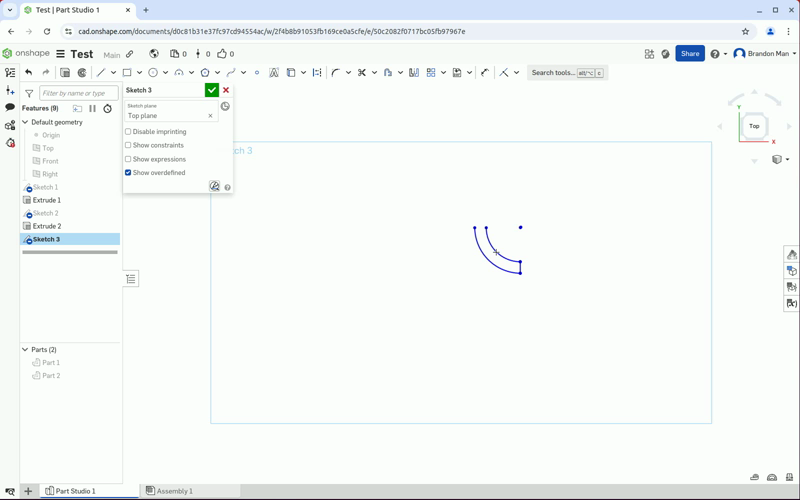
mouse_move(486, 227)
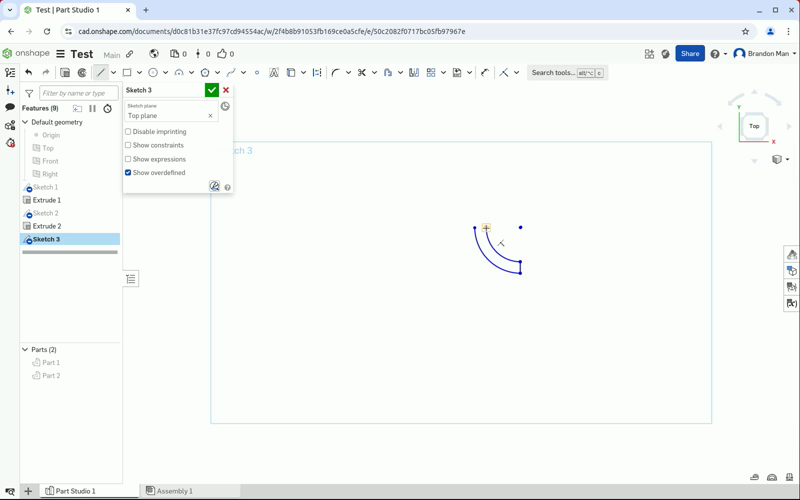
click(486, 227)
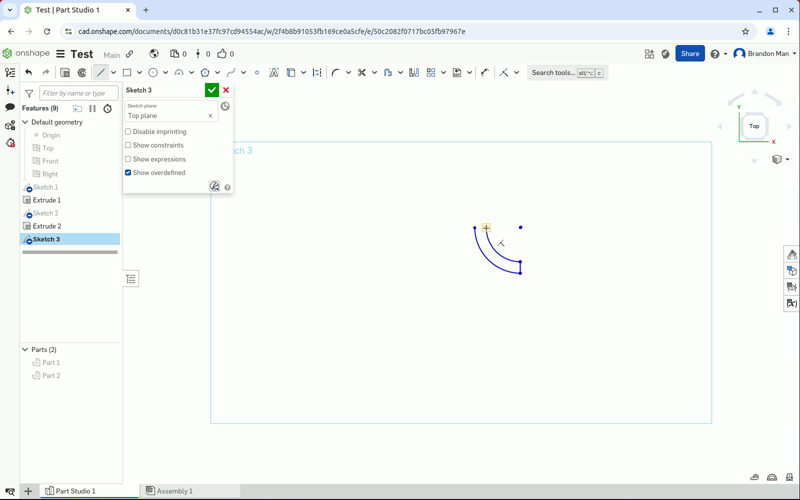
mouse_move(516, 227)
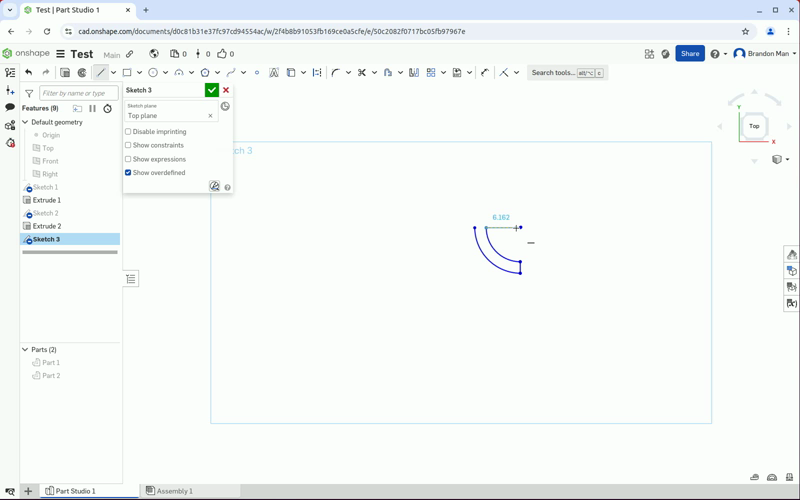
key_down(shift)
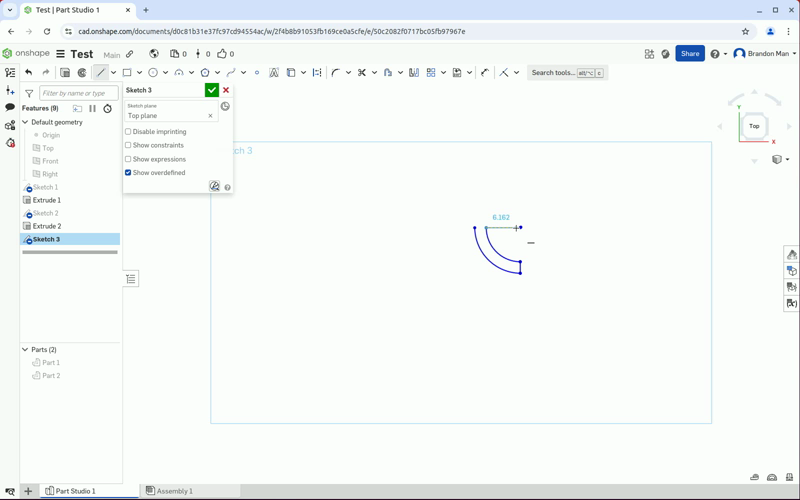
mouse_move(474, 227)
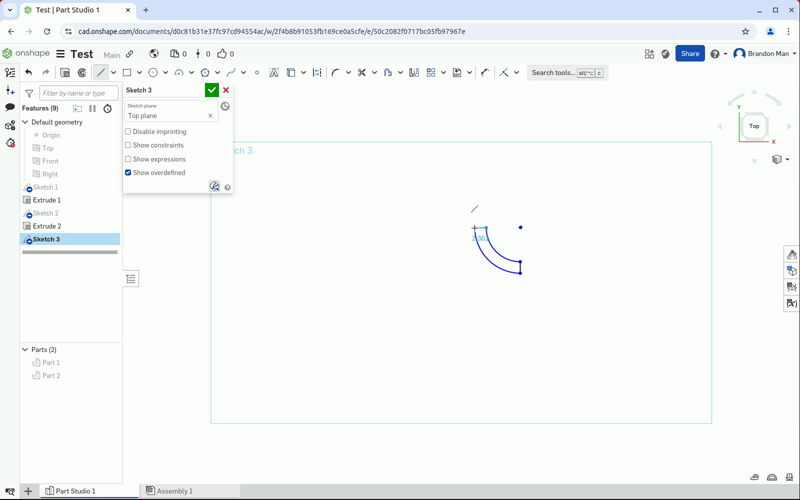
key_up(shift)
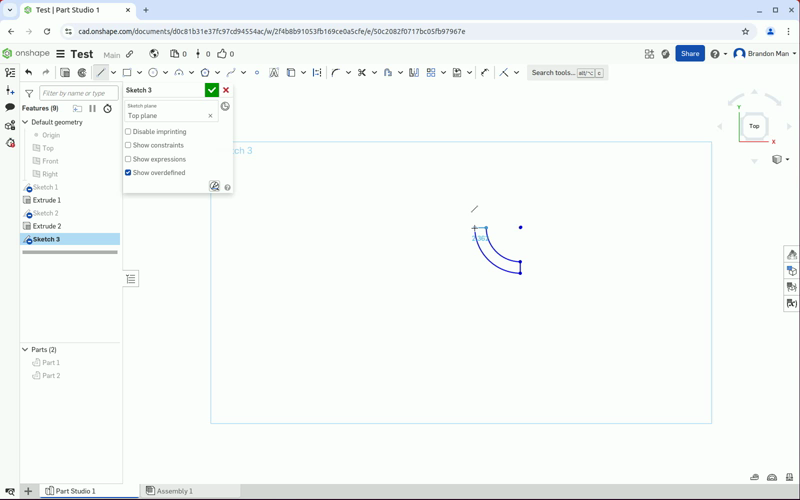
click(474, 227)
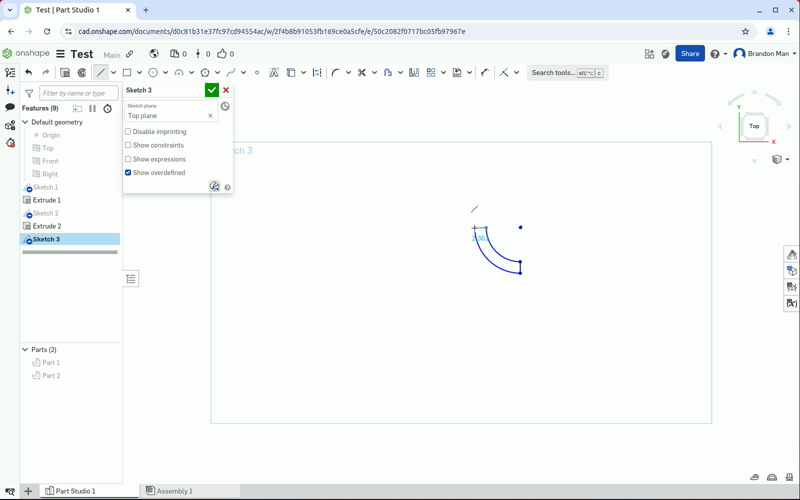
key(esc)
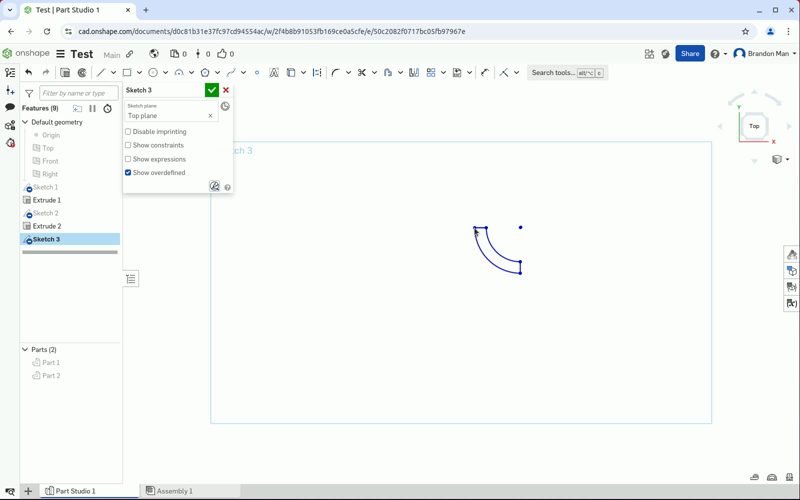
mouse_move(482, 243)
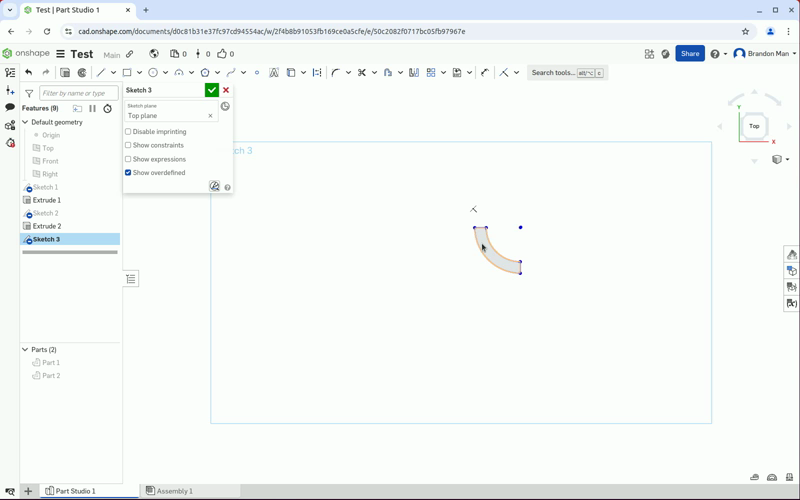
scroll(6)
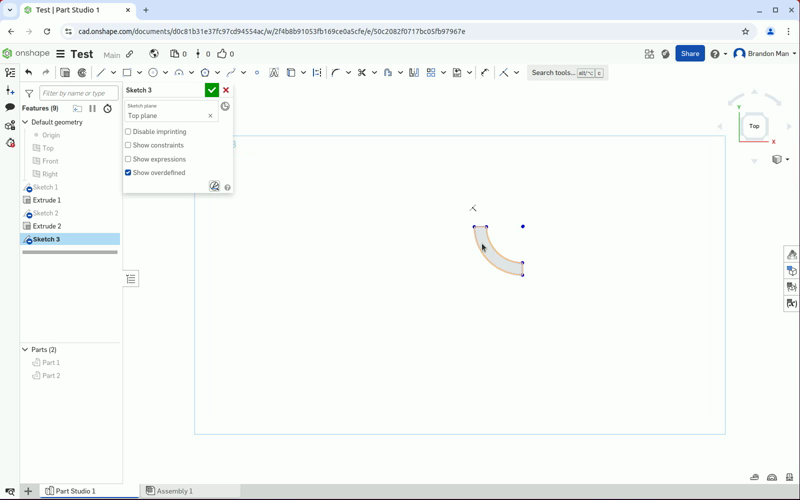
scroll(6)
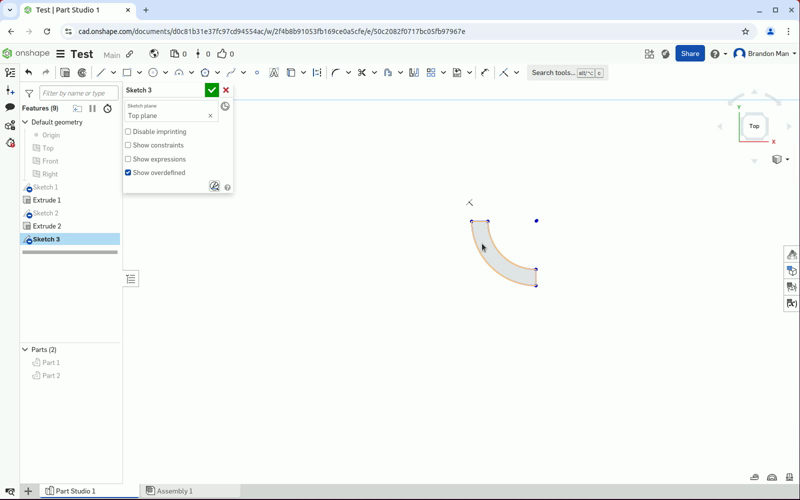
scroll(6)
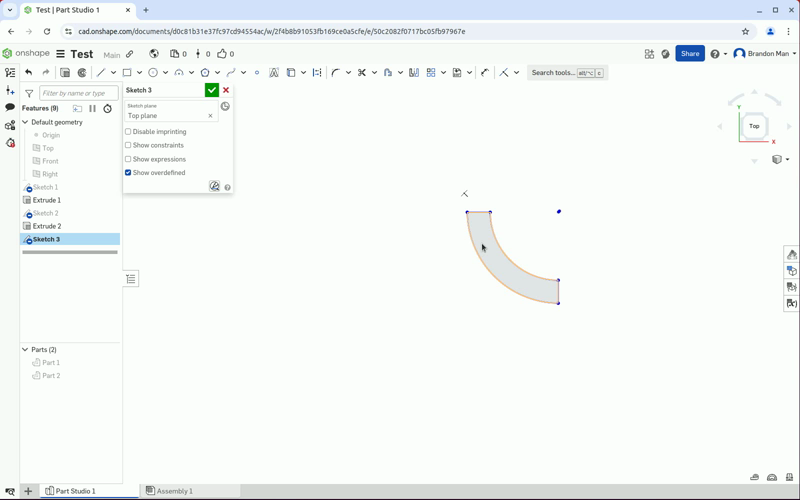
scroll(6)
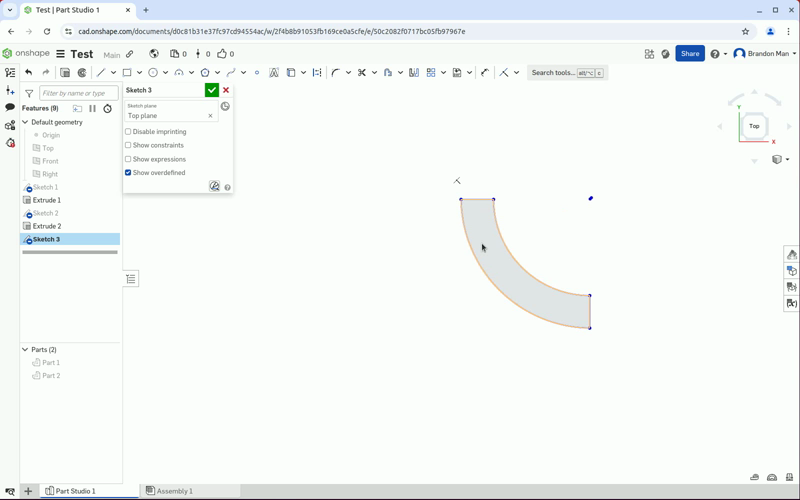
scroll(6)
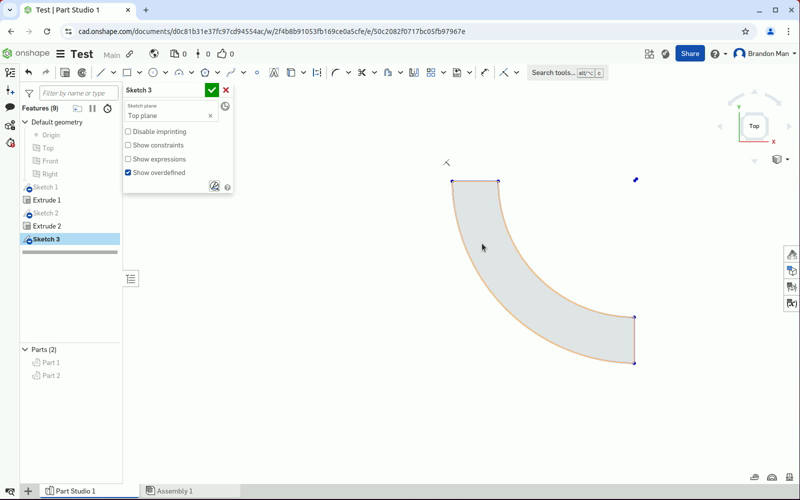
scroll(6)
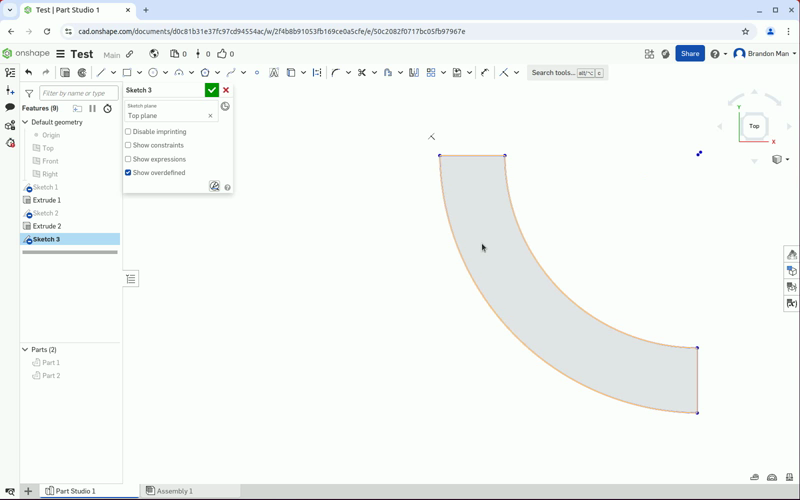
scroll(6)
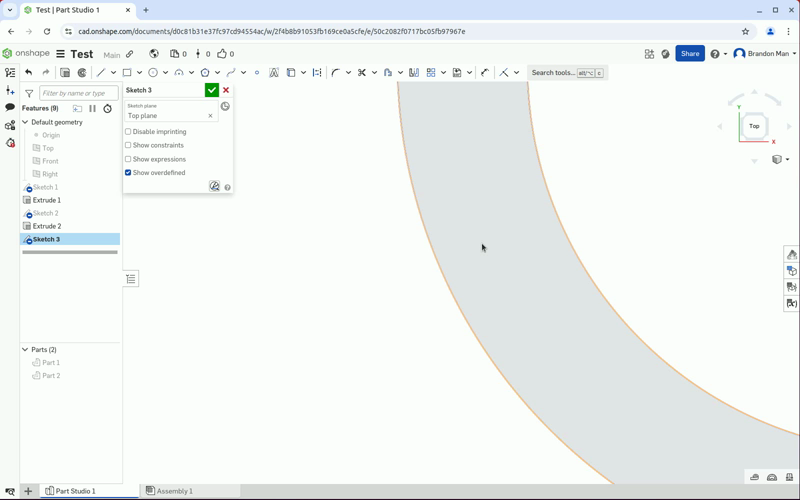
click(482, 243)
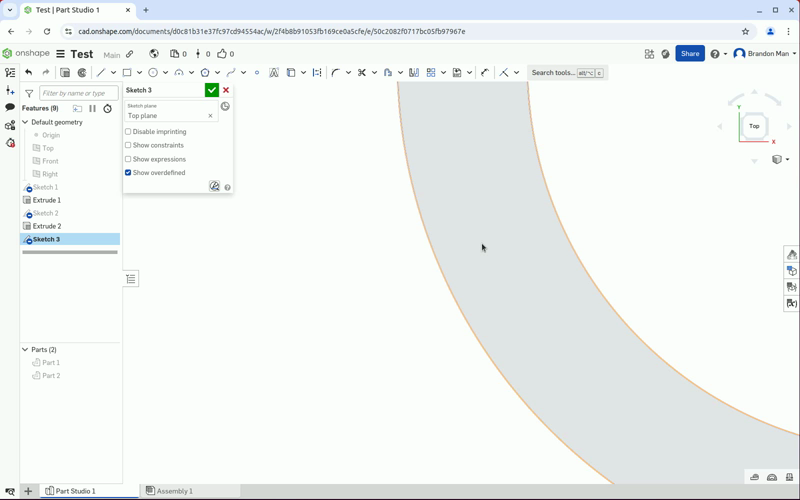
scroll(-6)
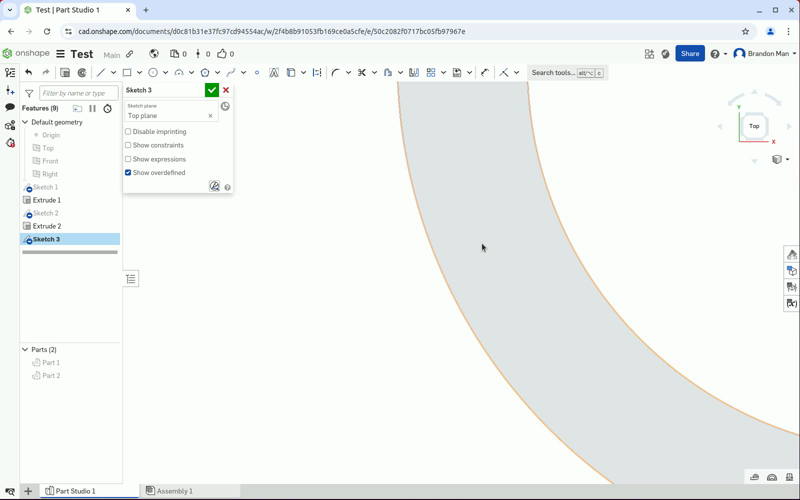
scroll(-6)
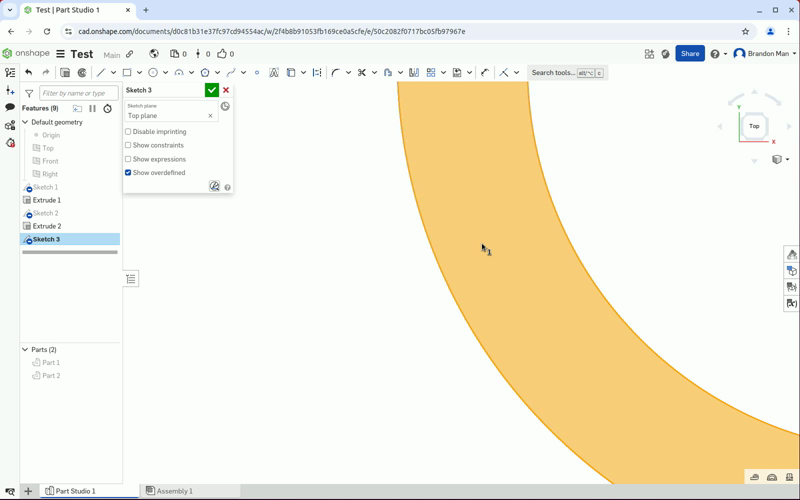
scroll(-6)
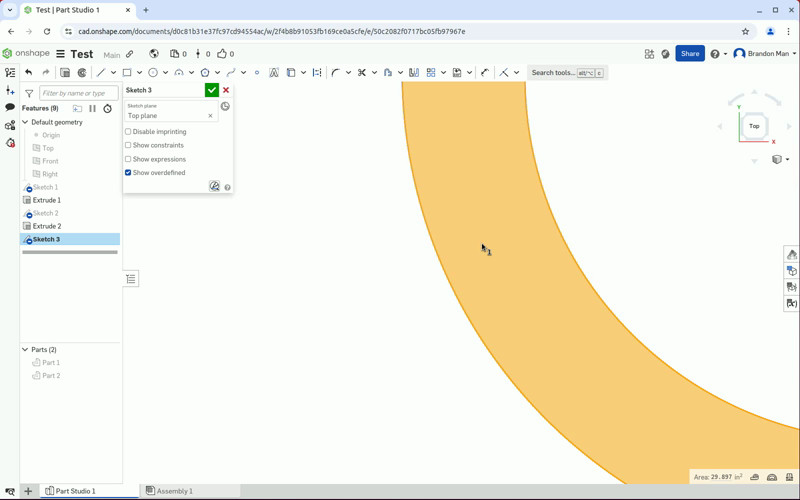
scroll(-6)
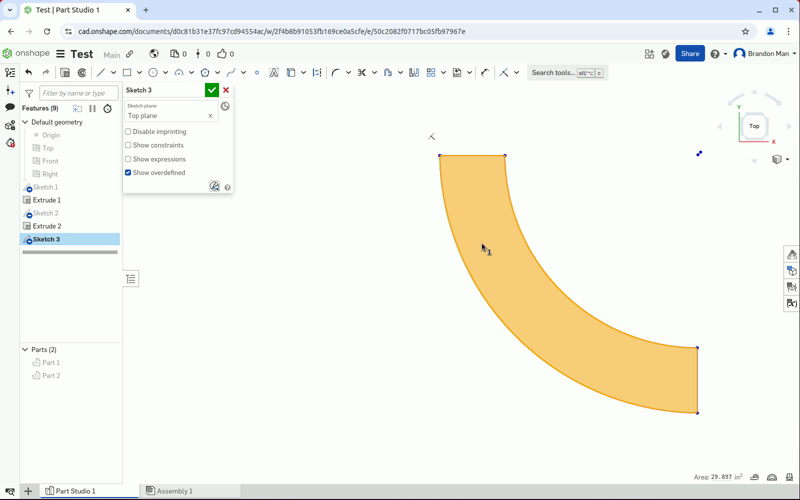
scroll(-6)
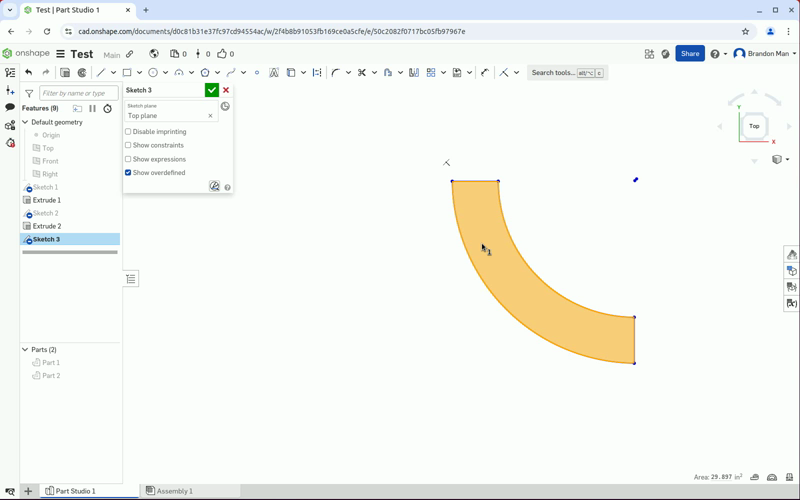
scroll(-6)
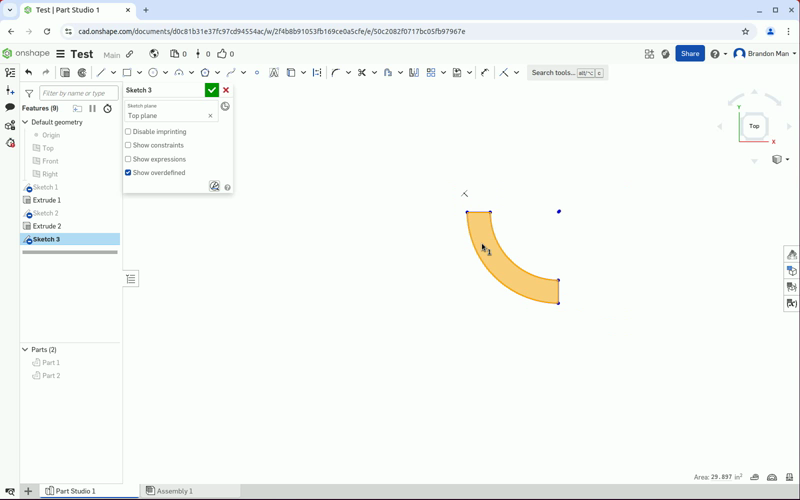
scroll(-6)
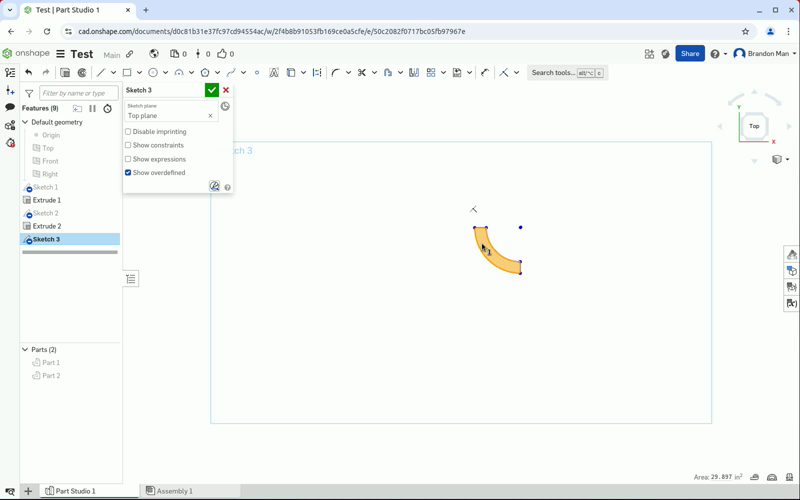
mouse_move(73, 352)
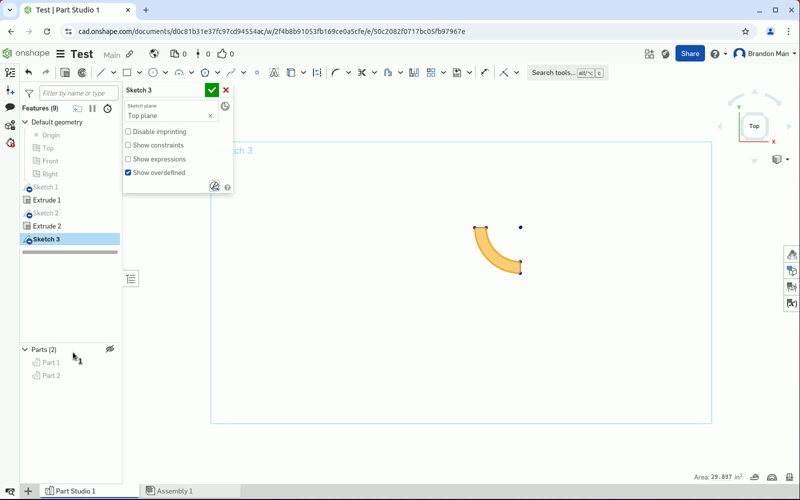
key(shift+y)
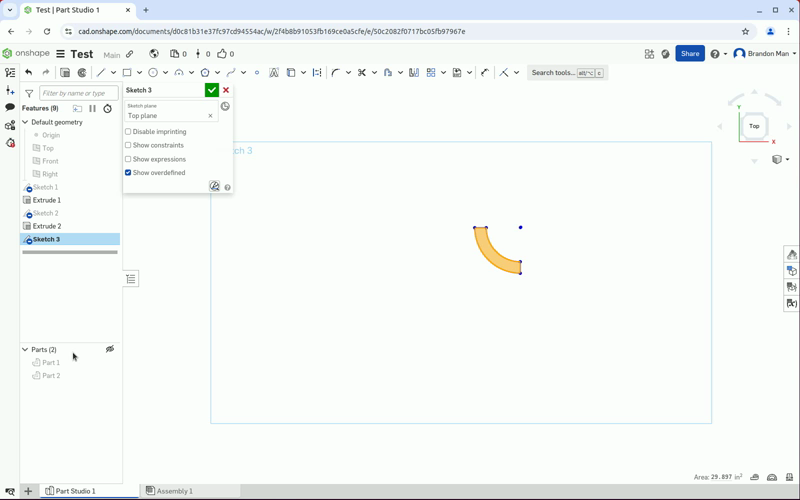
key(shift+e)
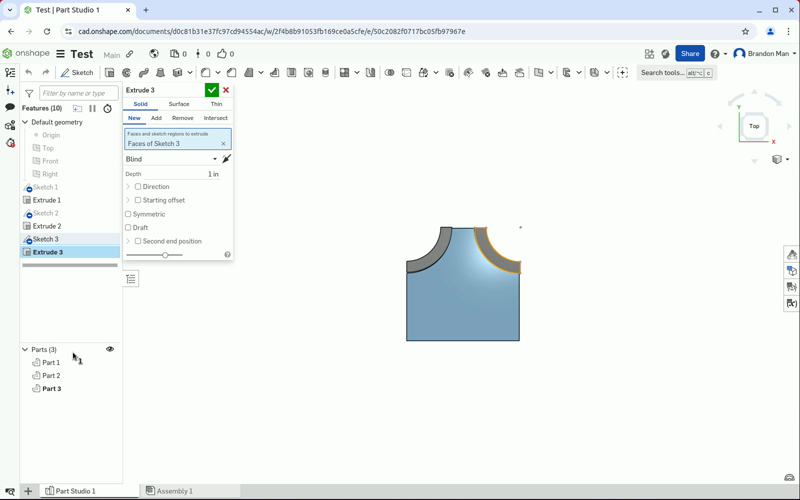
mouse_move(143, 106)
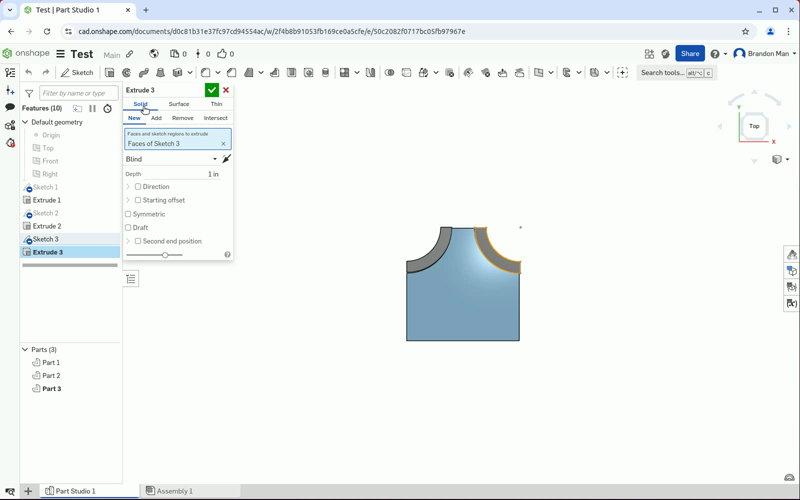
click(143, 106)
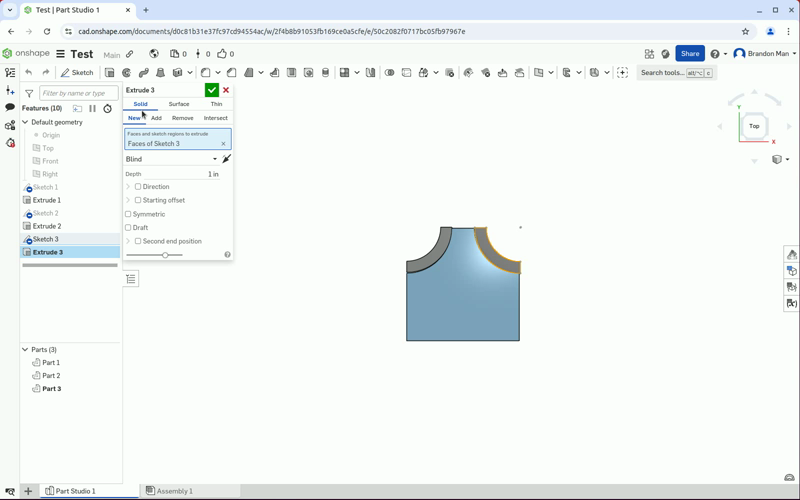
mouse_move(137, 120)
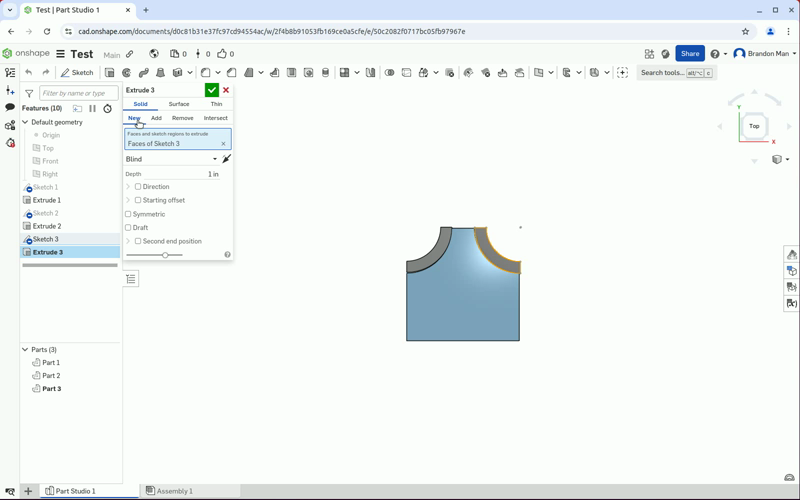
click(137, 120)
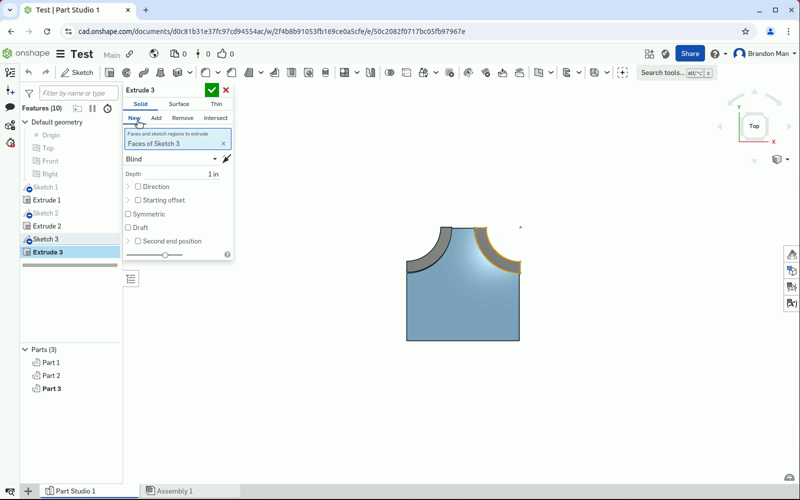
key(tab, 4)
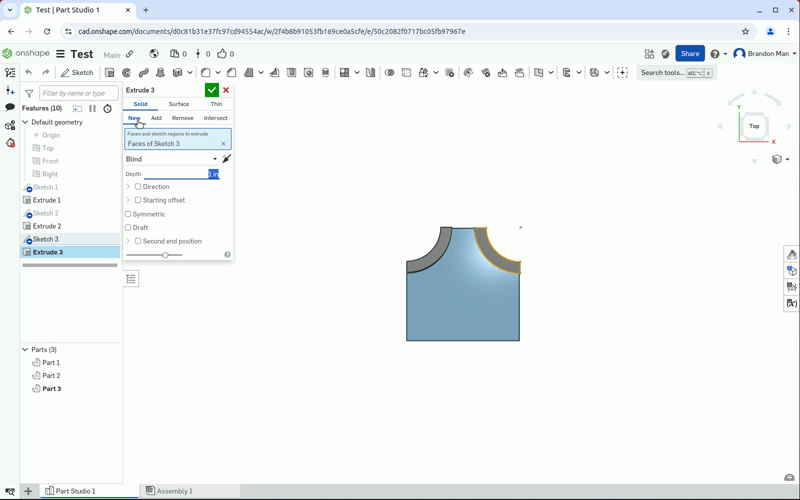
text(22.145)
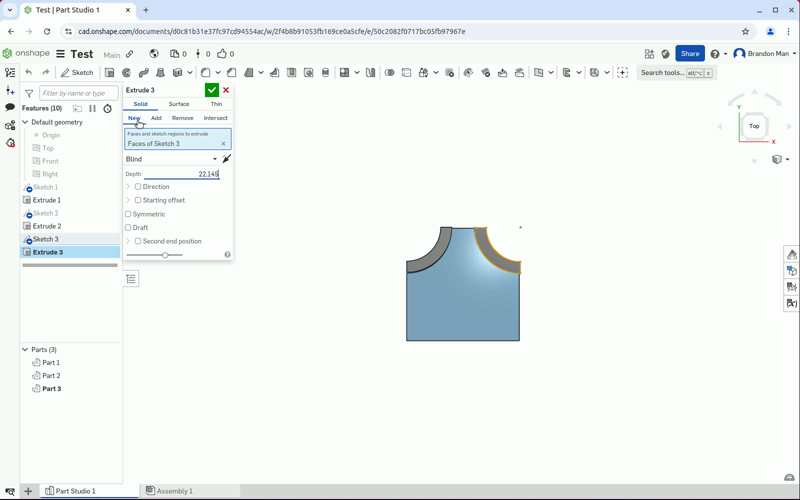
key(enter)
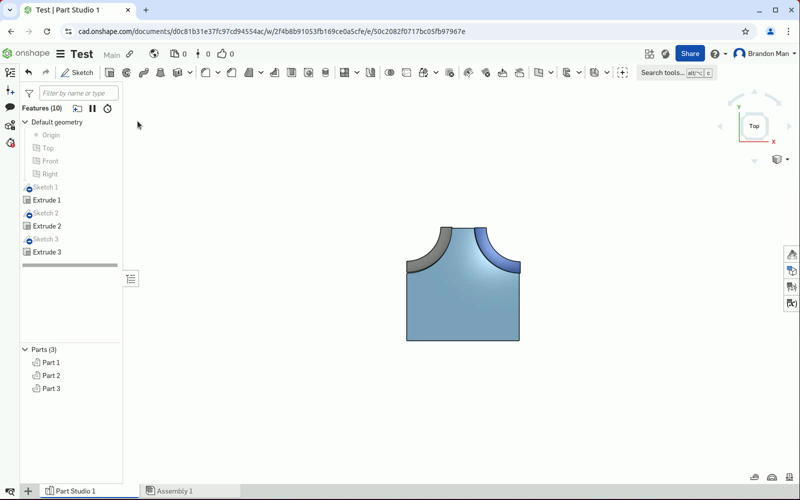
key(shift+h)
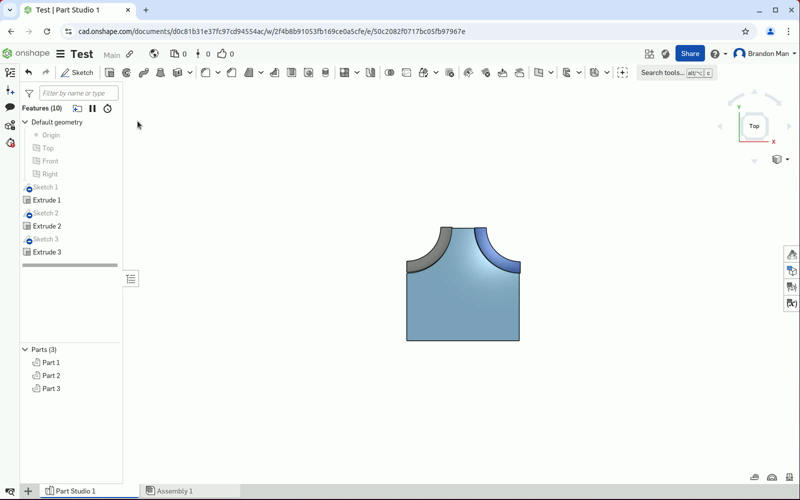
key(shift+h)
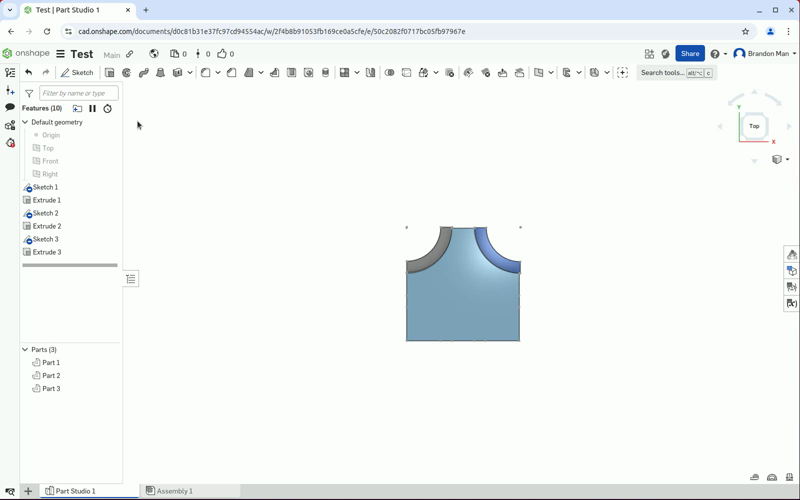
key(shift+7)
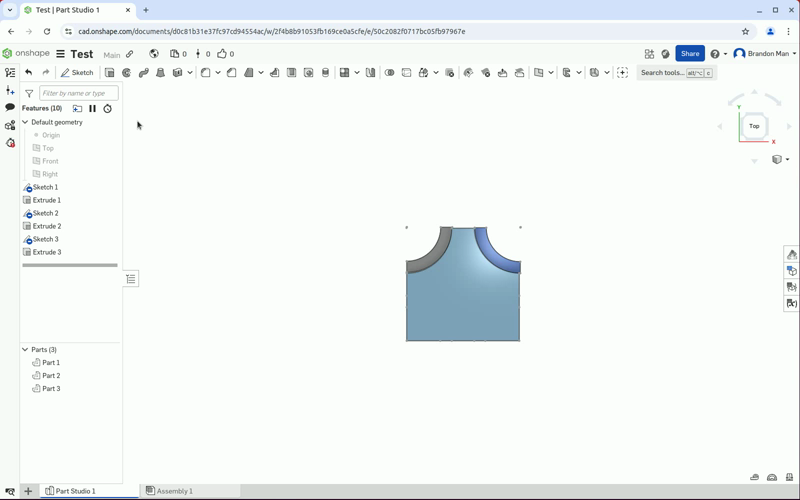
key(up, 3)
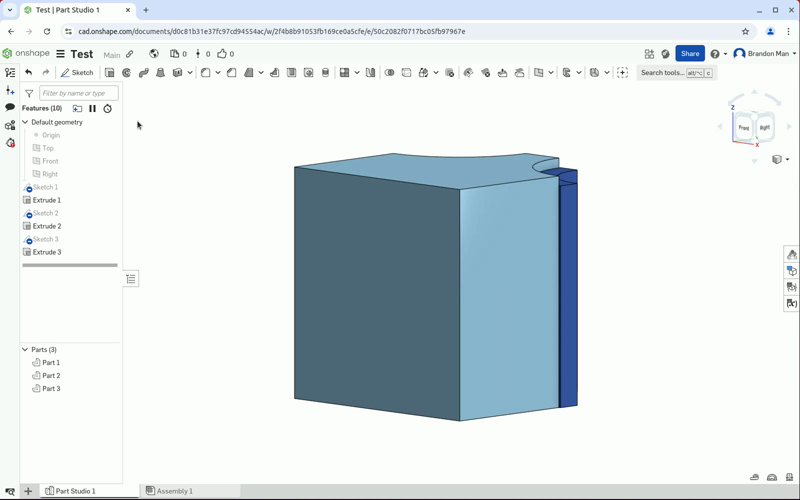
key(left, 3)
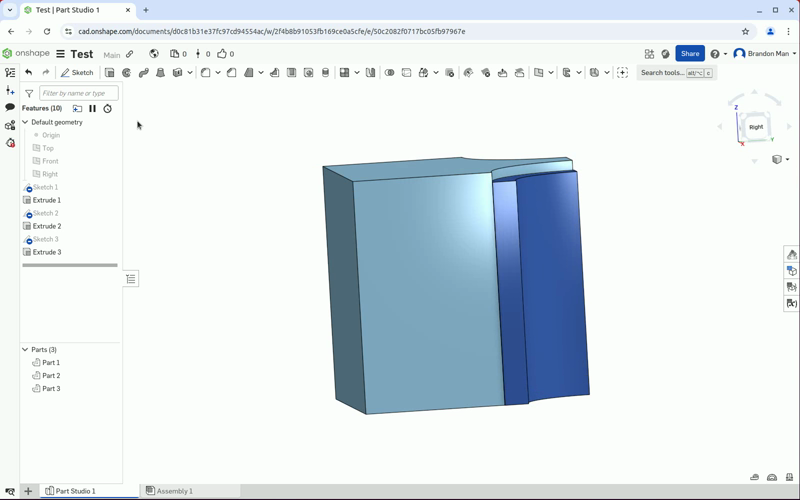
key(right, 3)
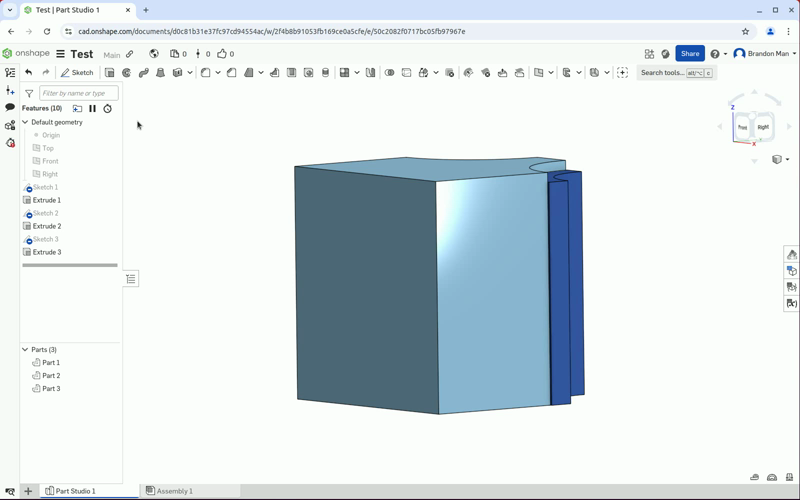
key(down, 3)
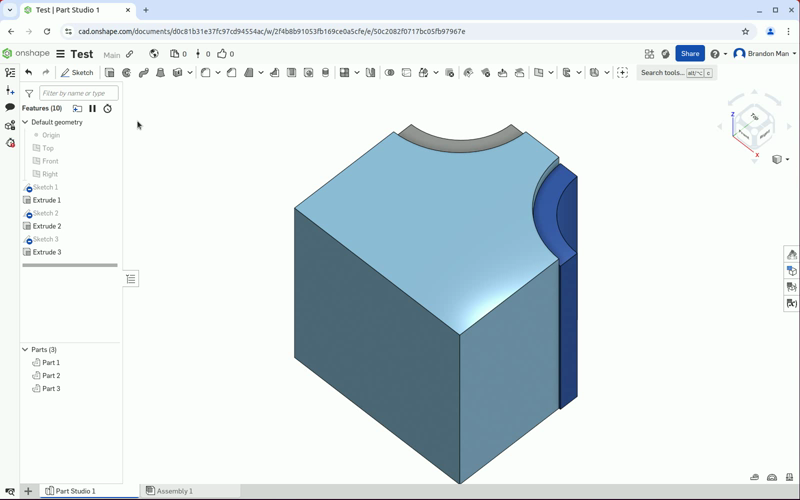
mouse_move(73, 189)
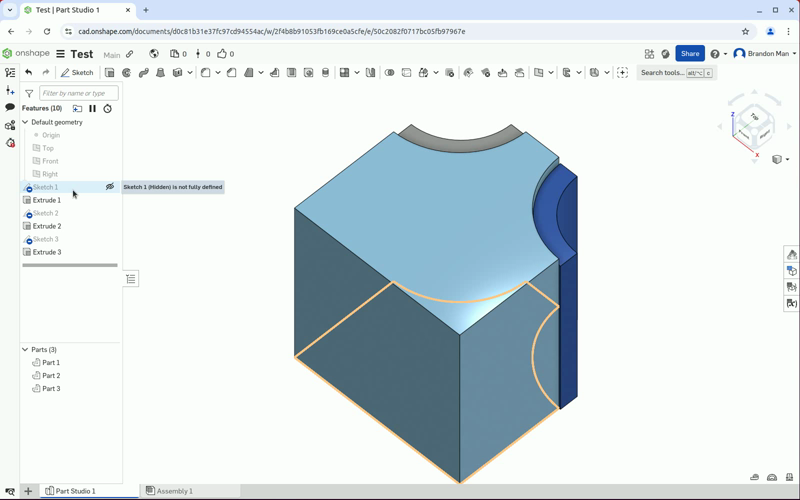
click(73, 189)